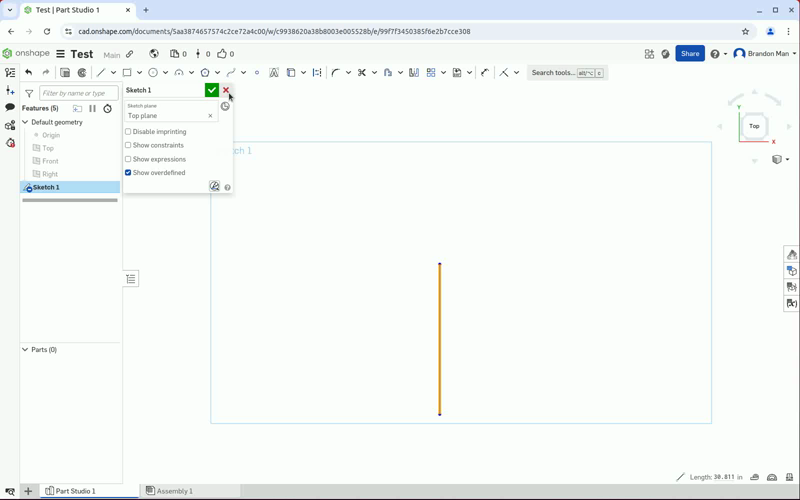
key(shift+h)
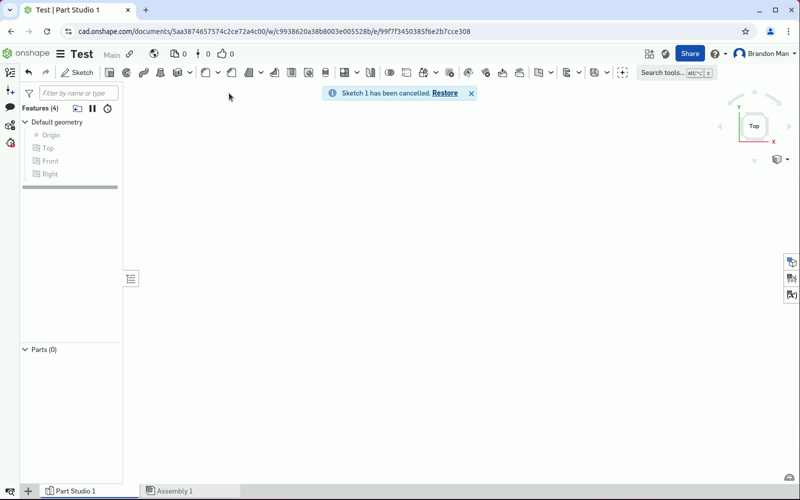
mouse_move(73, 352)
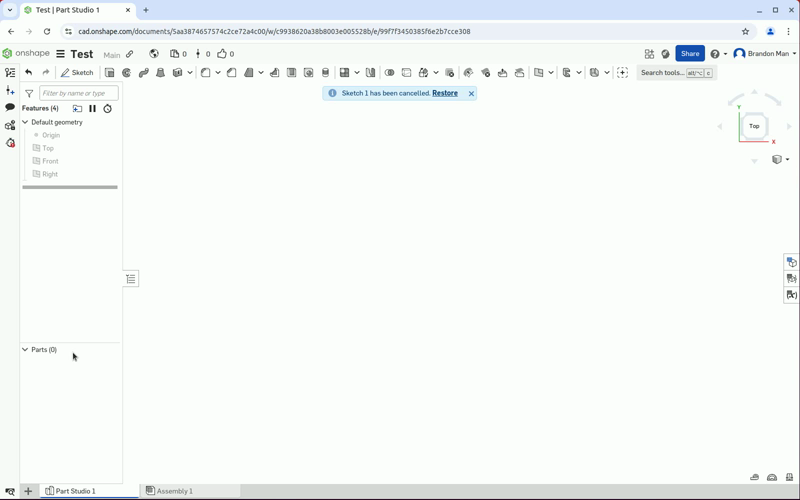
key(y)
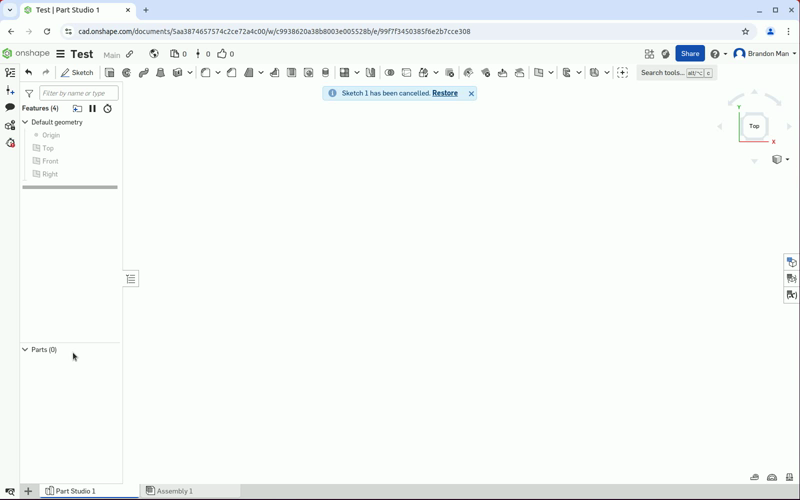
key(shift+p)
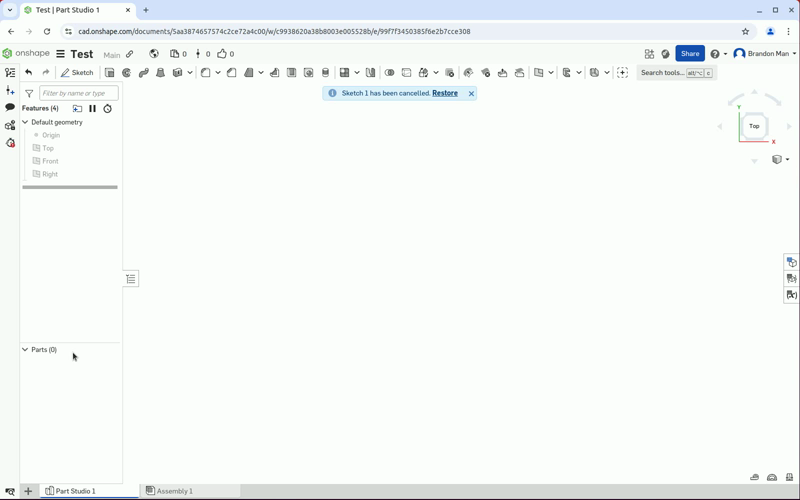
key(space)
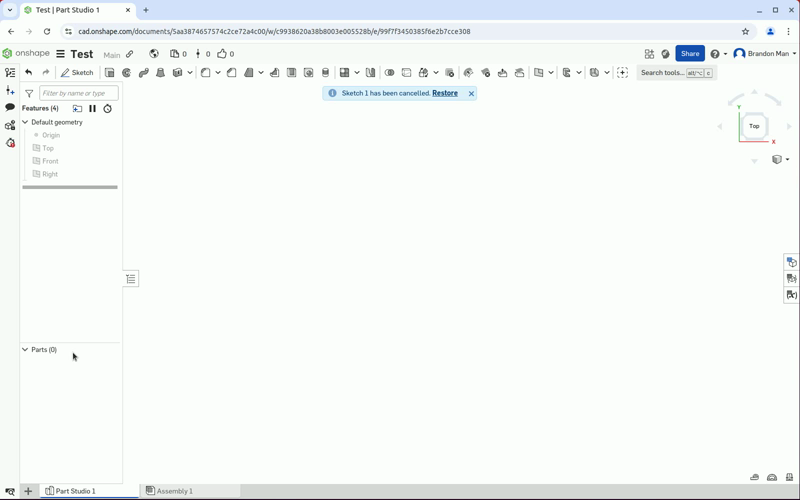
key_down(shift)
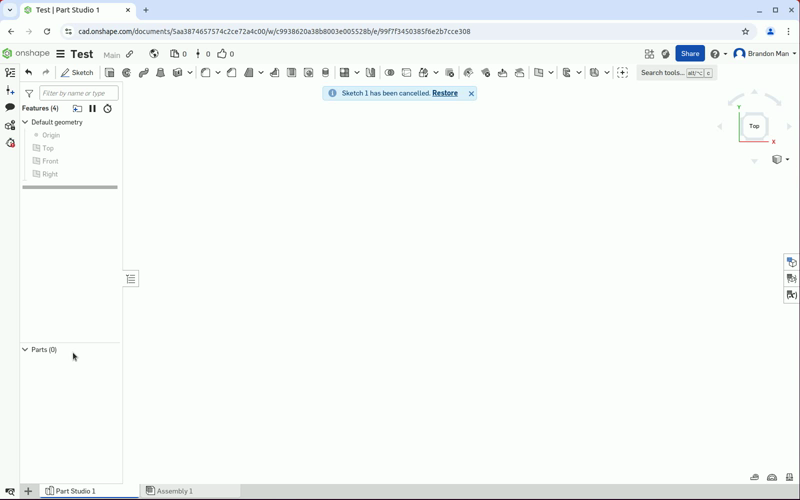
key(up)
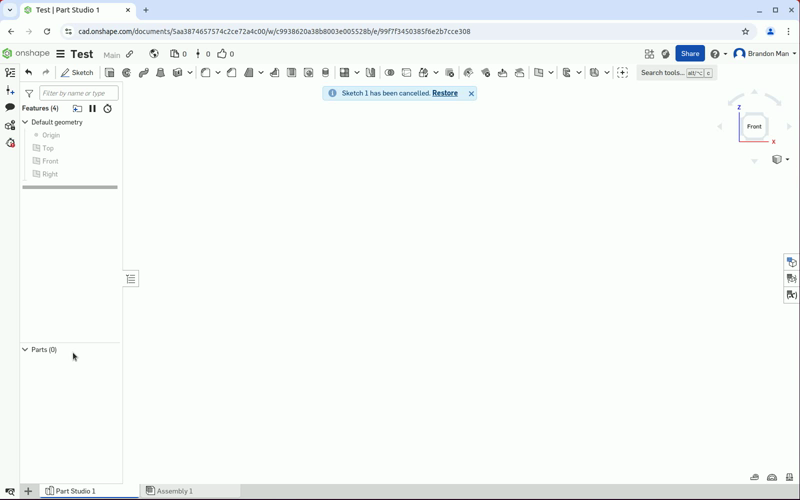
key_up(shift)
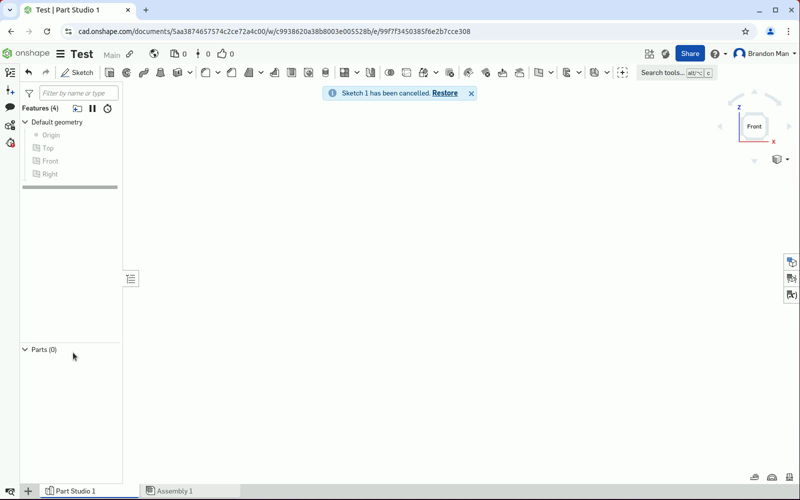
mouse_move(73, 352)
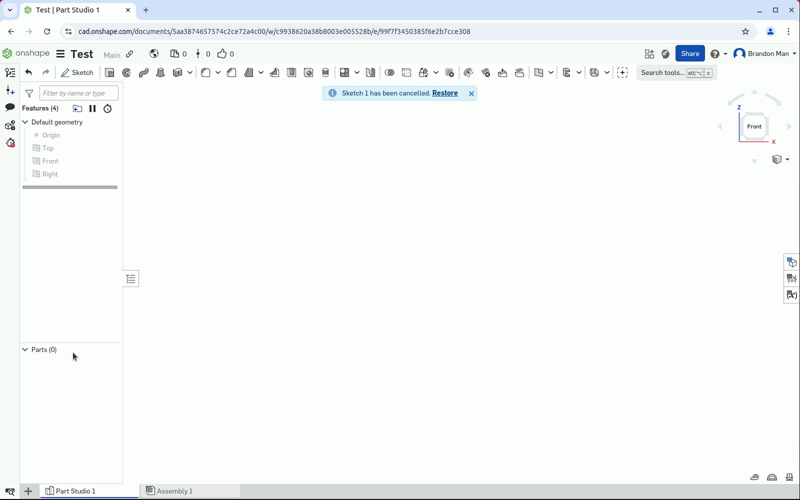
key(shift+y)
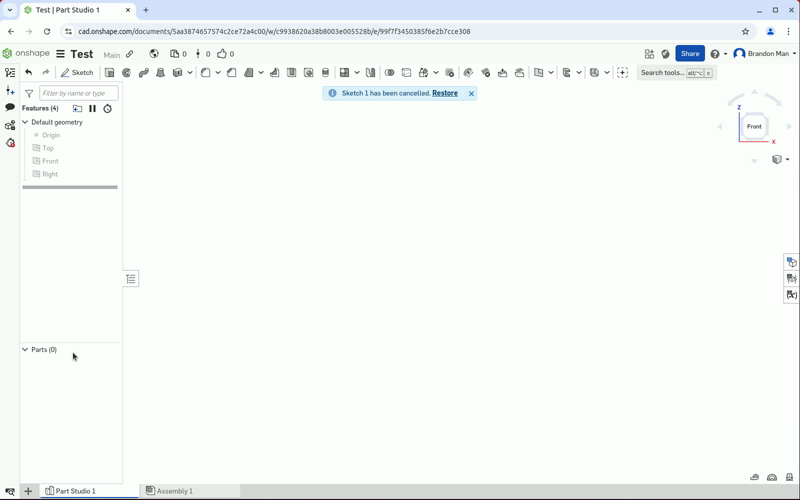
key(shift+s)
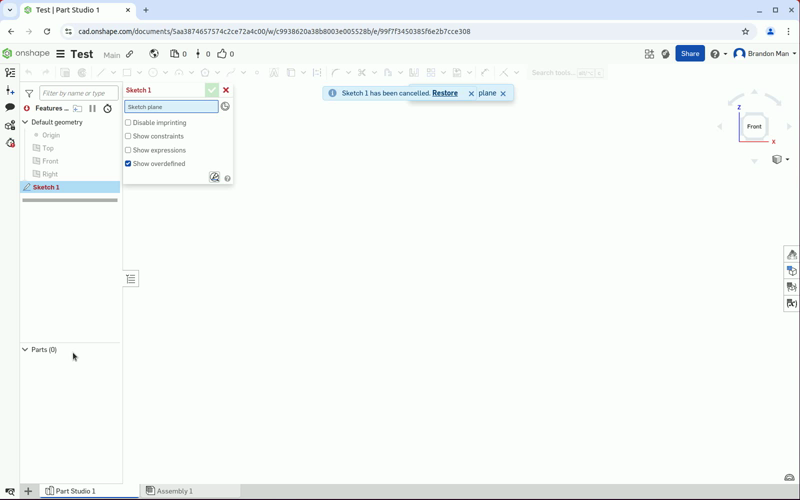
mouse_move(73, 163)
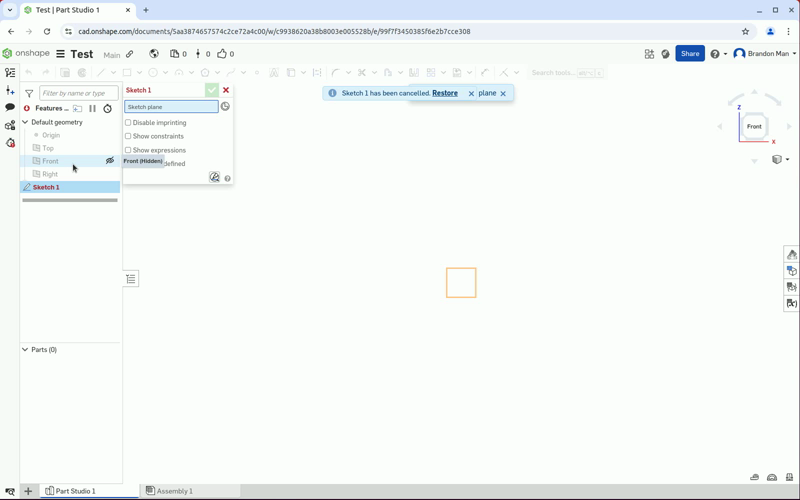
click(73, 163)
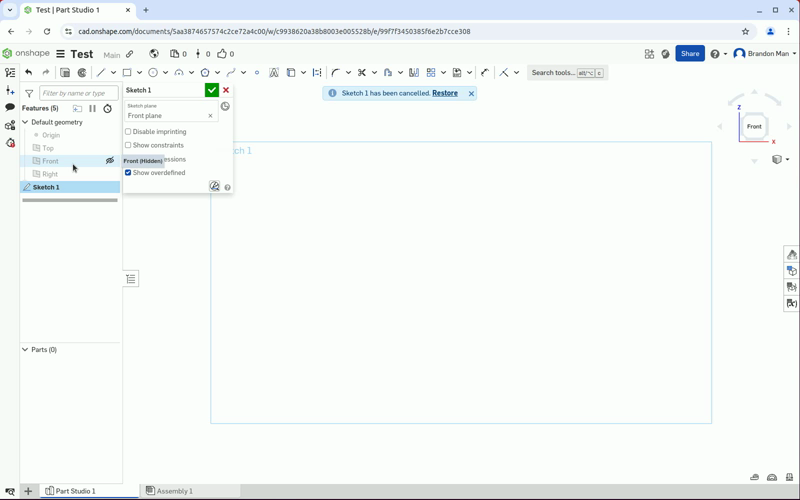
mouse_move(73, 352)
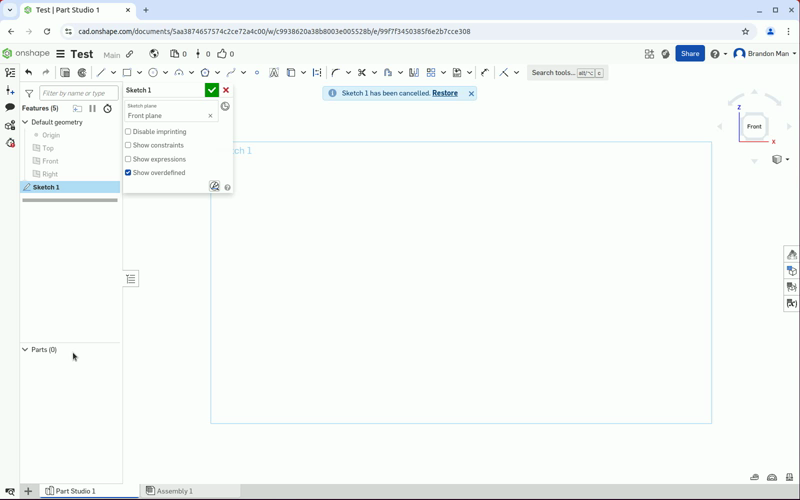
key(y)
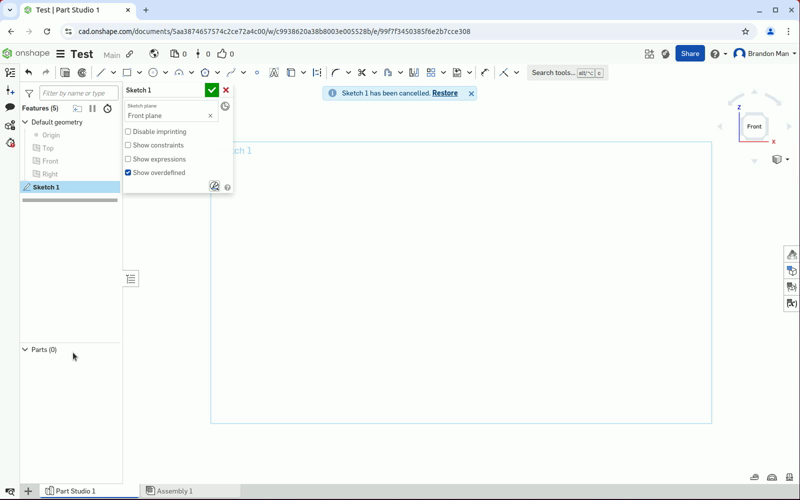
key(l)
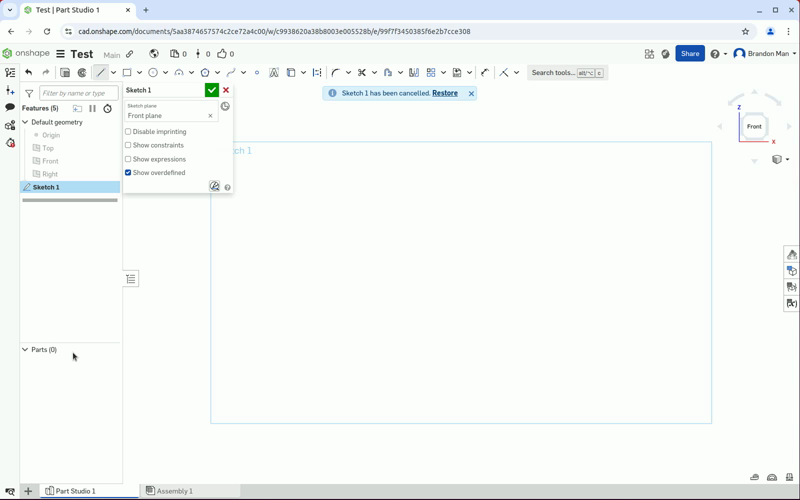
key_down(shift)
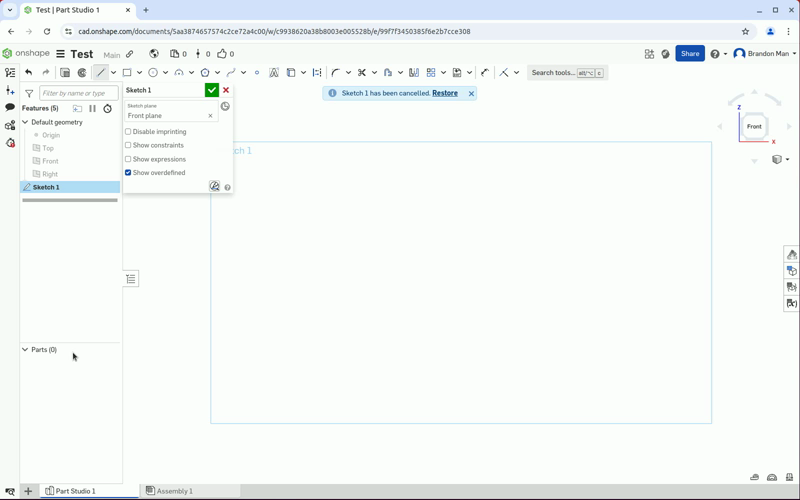
mouse_move(460, 282)
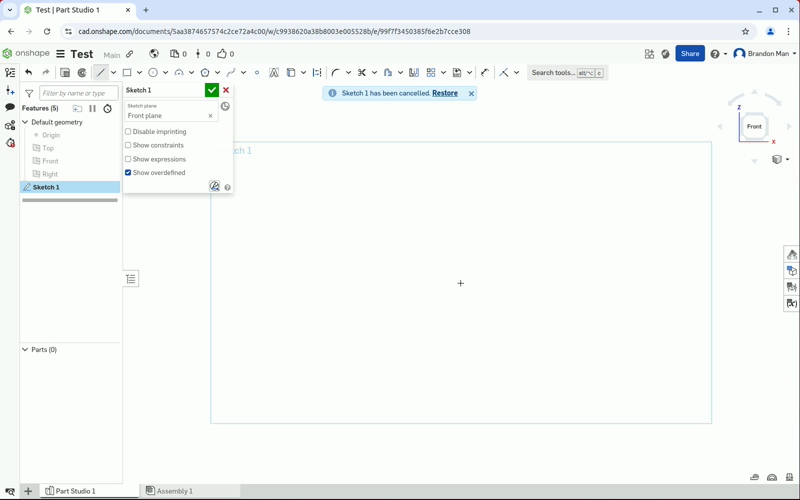
click(460, 282)
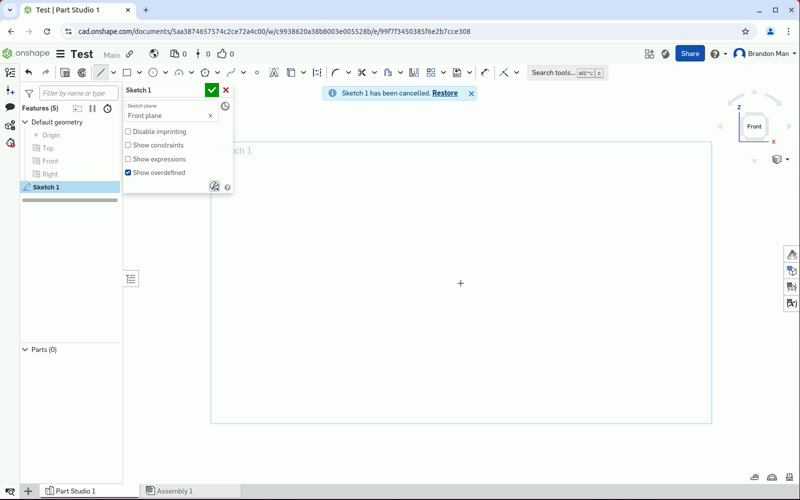
key_up(shift)
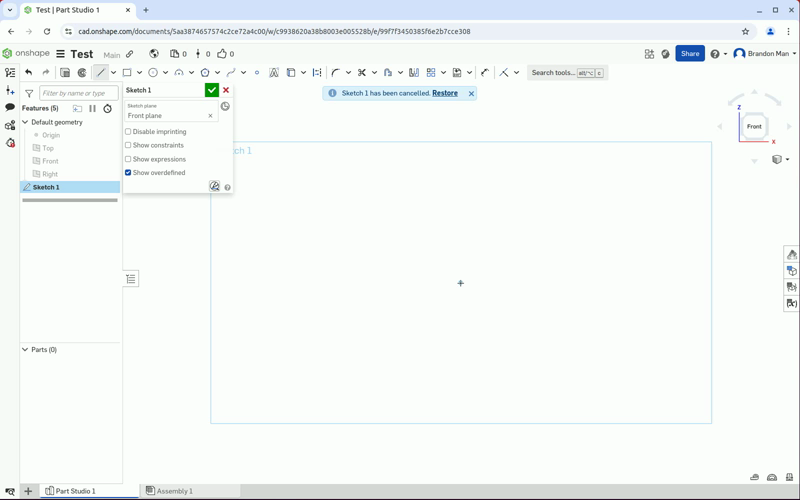
key_down(shift)
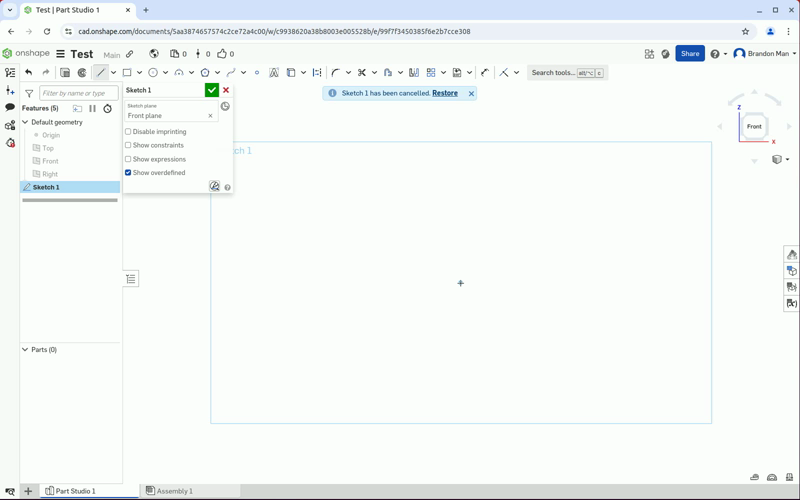
mouse_move(490, 282)
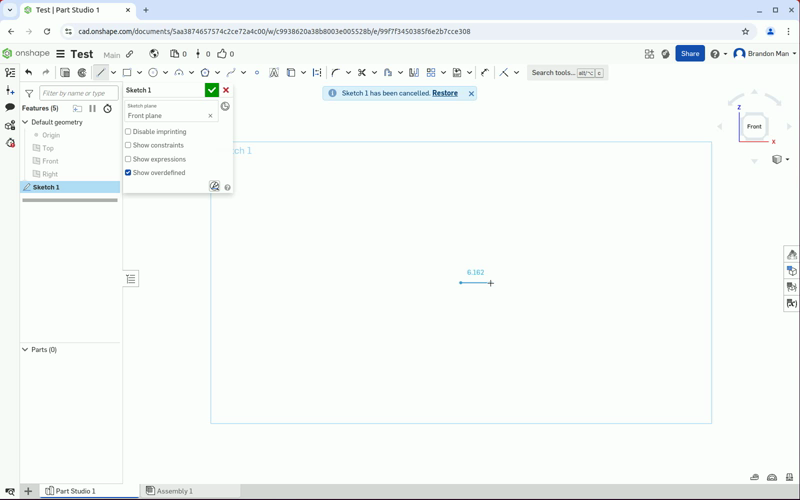
mouse_move(499, 282)
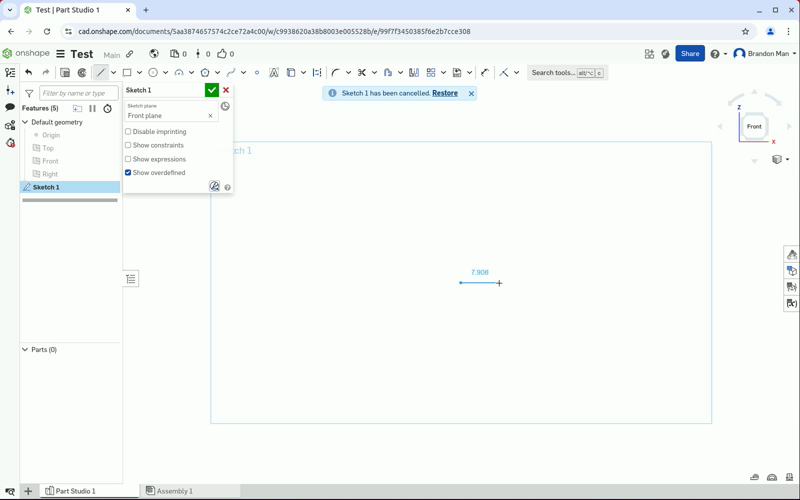
click(499, 282)
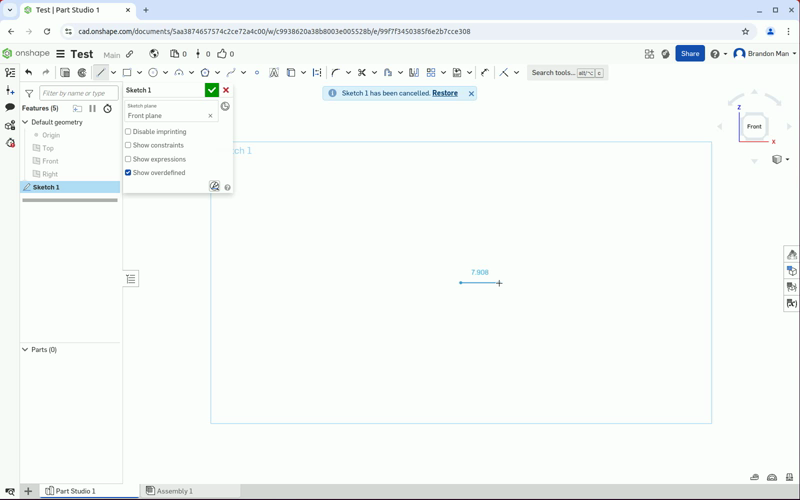
key_up(shift)
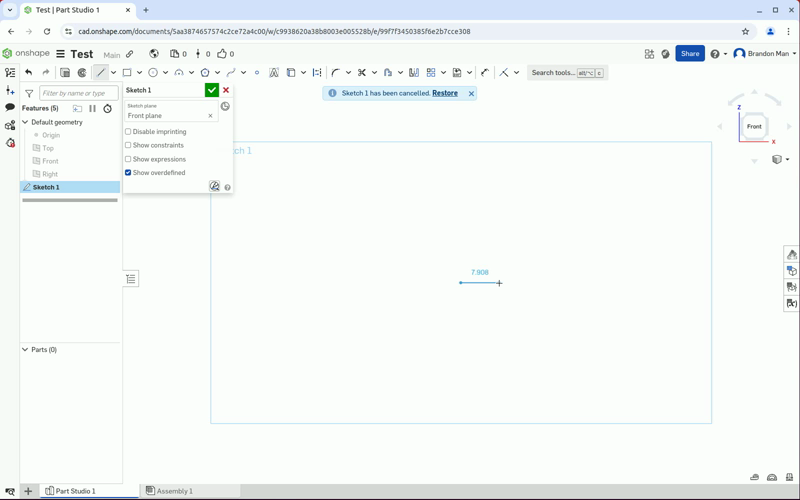
key_down(shift)
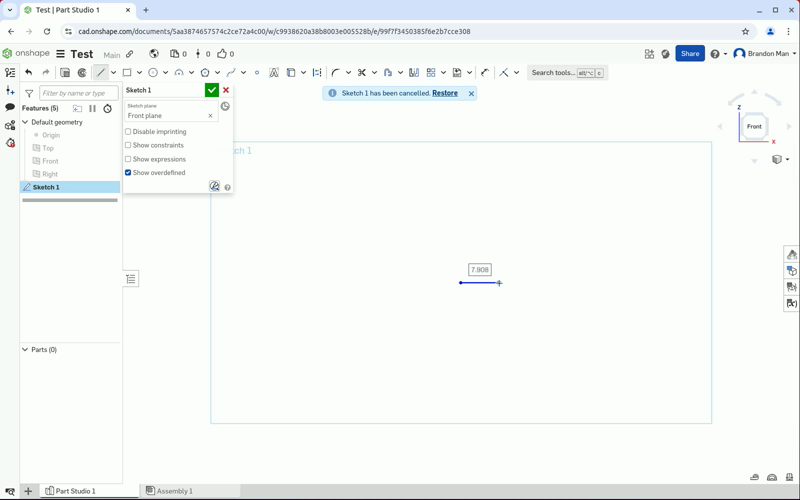
mouse_move(529, 282)
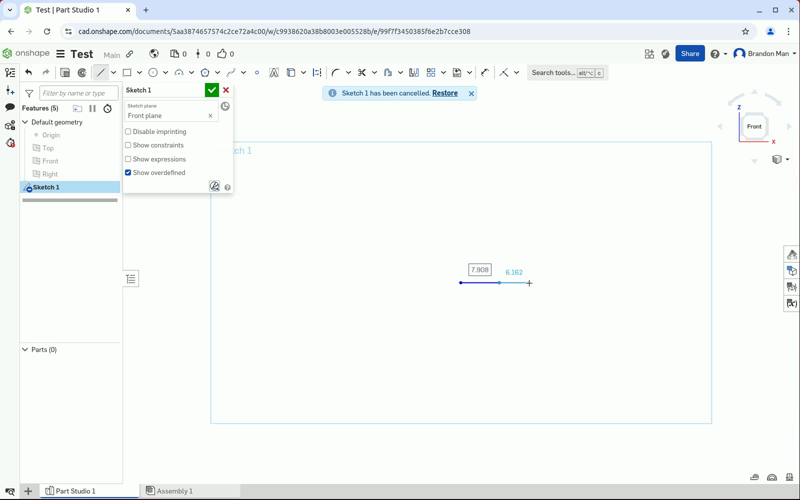
mouse_move(499, 244)
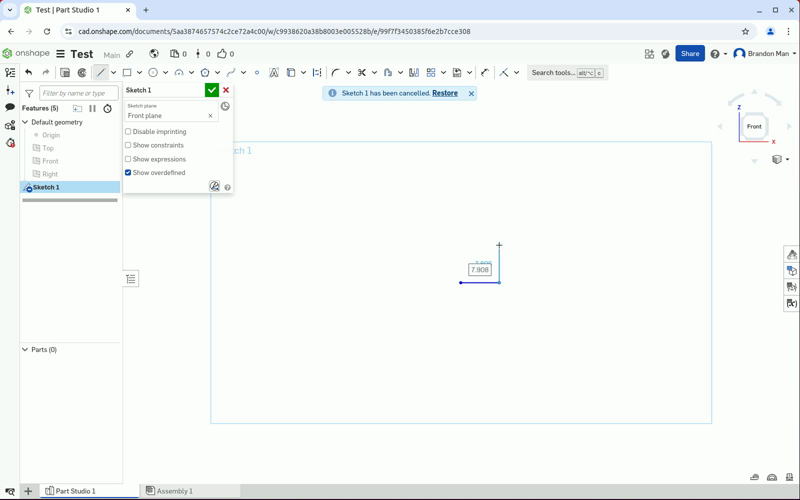
click(499, 244)
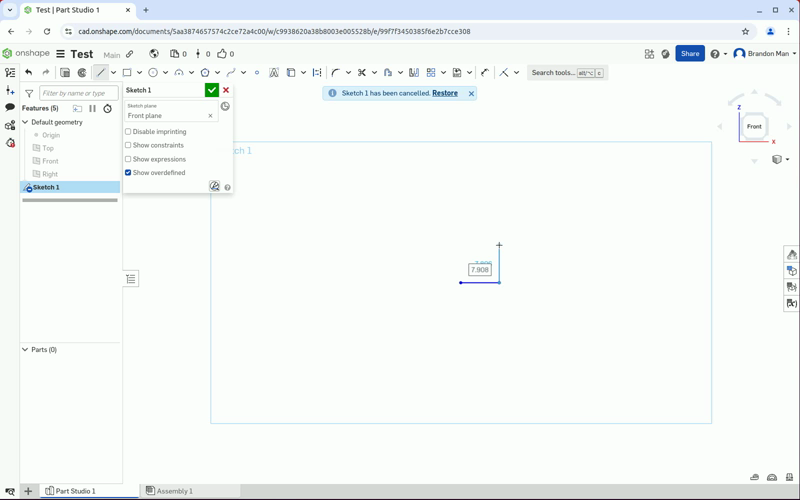
key_up(shift)
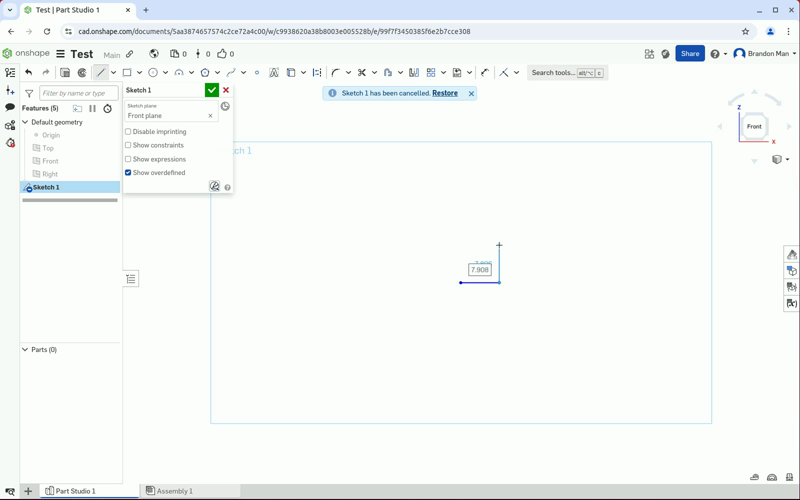
key_down(shift)
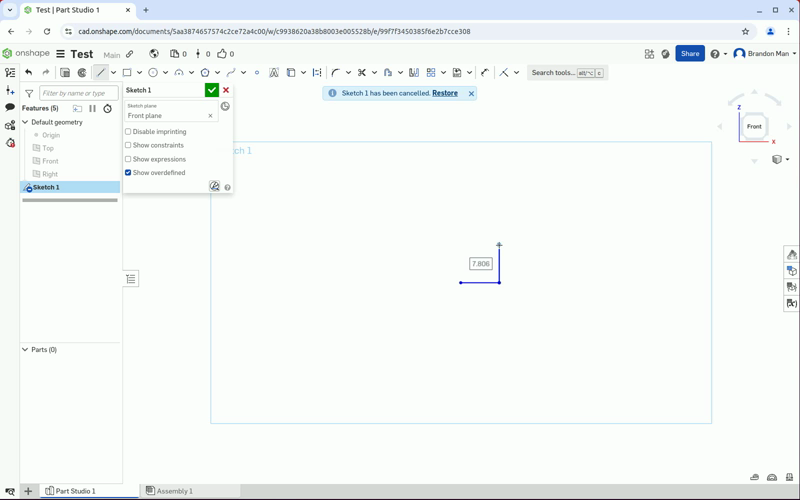
mouse_move(529, 244)
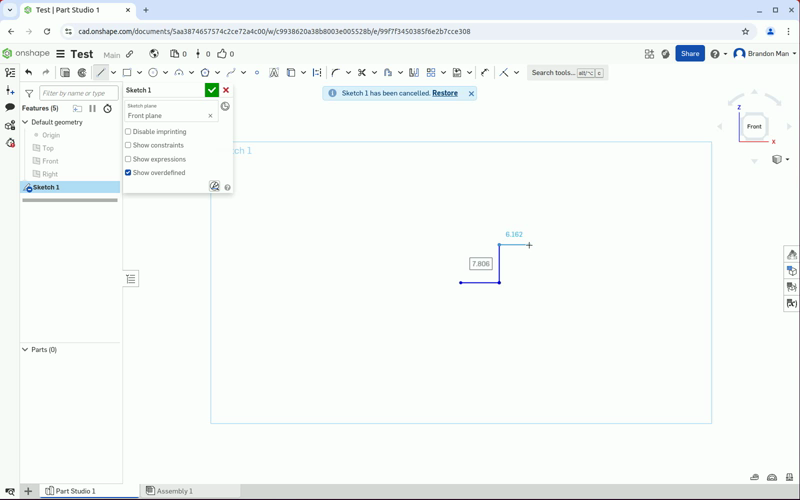
mouse_move(460, 244)
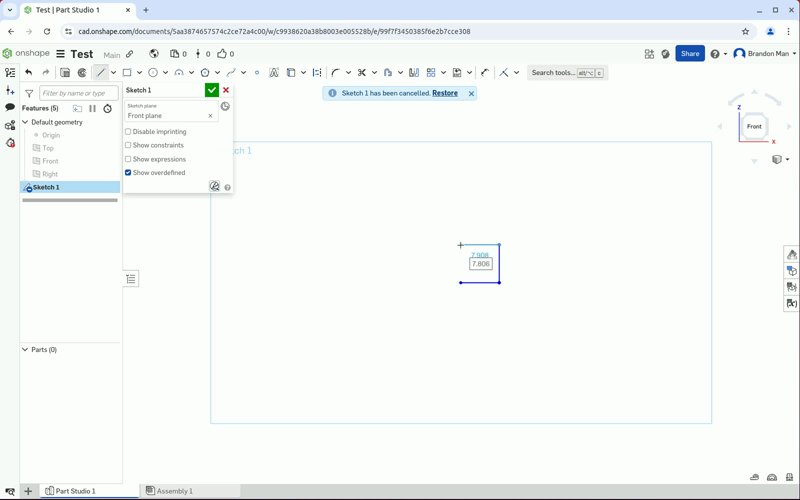
click(460, 244)
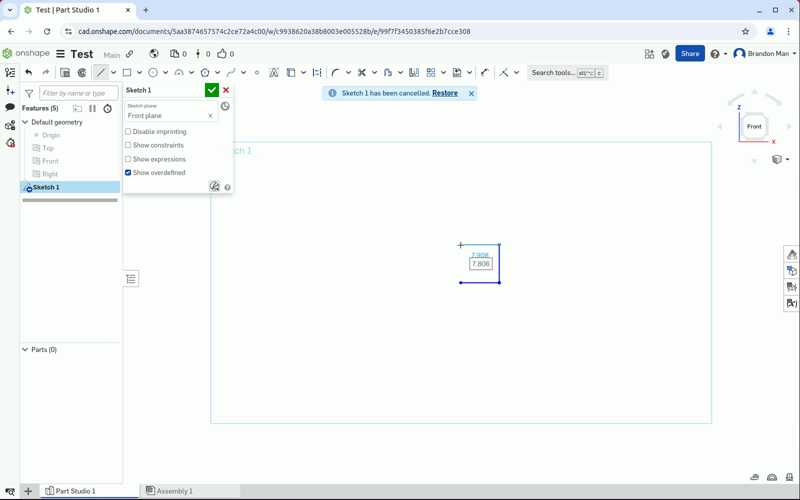
key_up(shift)
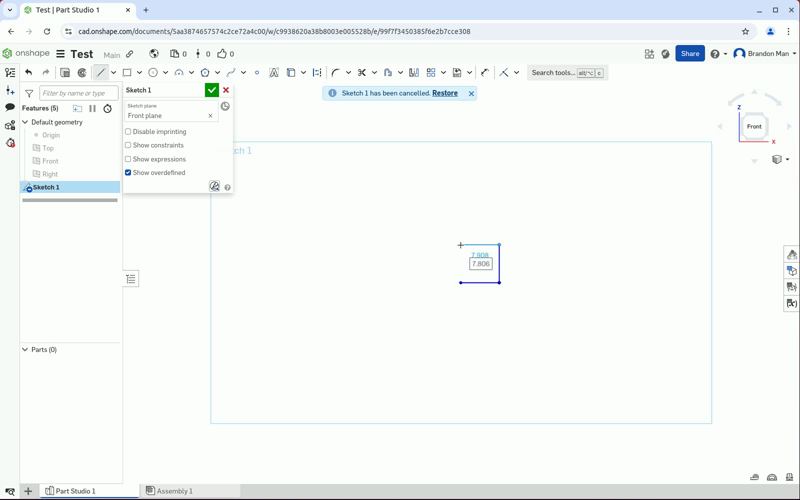
mouse_move(490, 244)
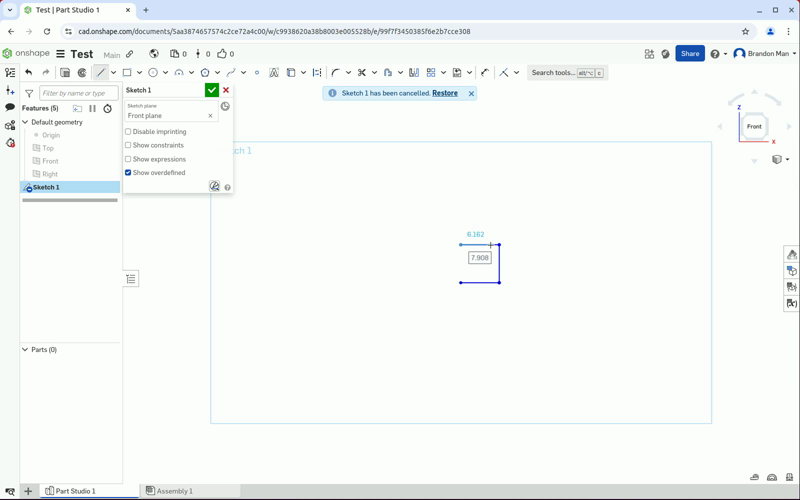
key_down(shift)
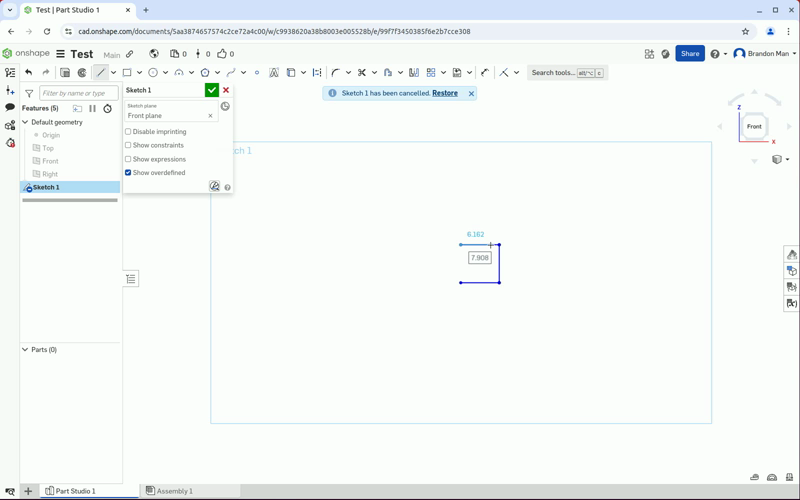
mouse_move(460, 282)
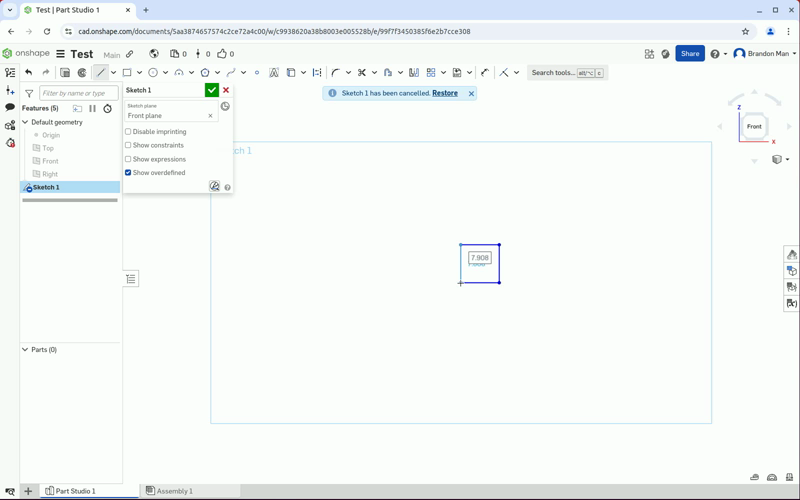
key_up(shift)
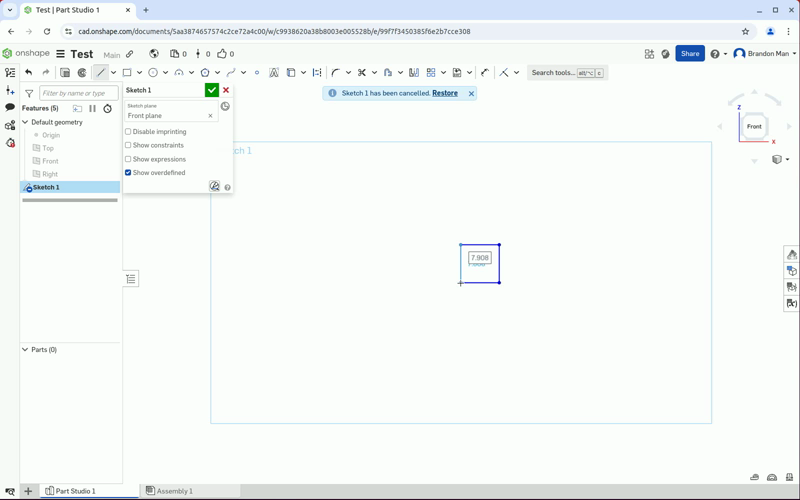
click(460, 282)
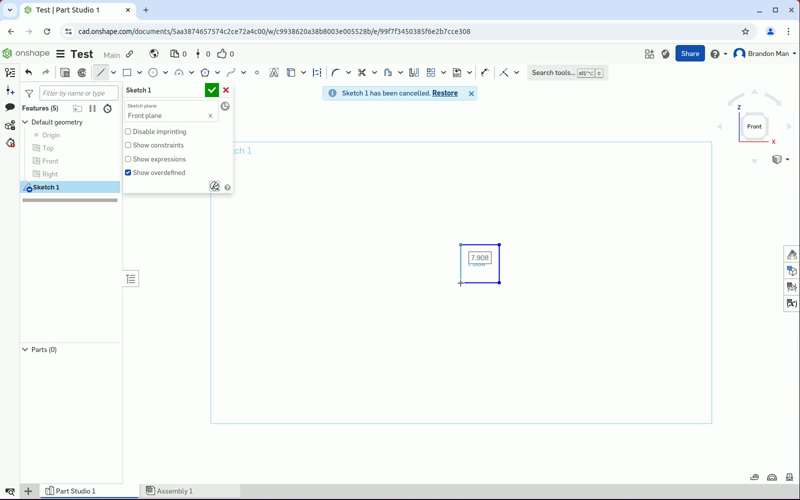
key(esc)
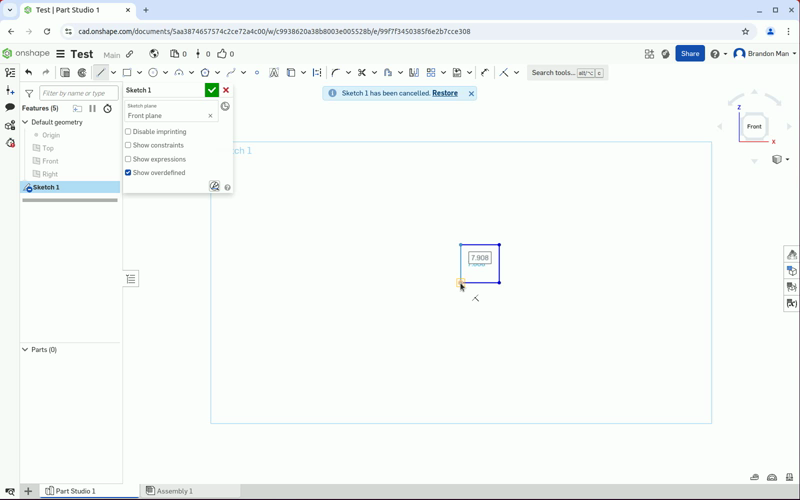
key(l)
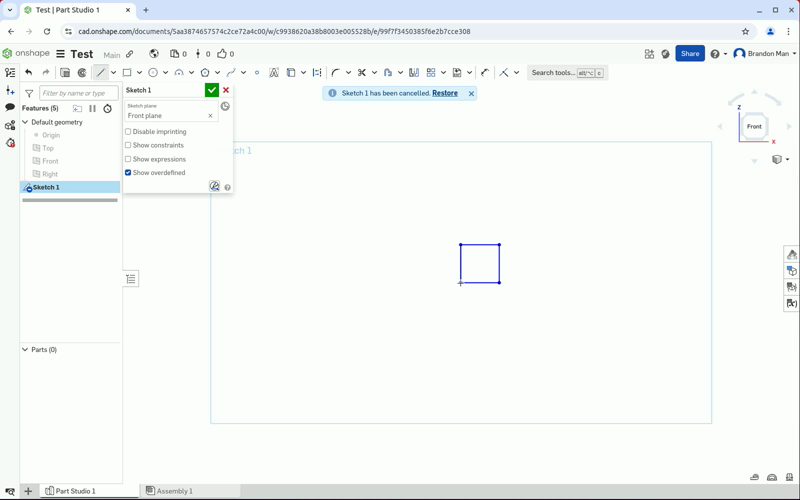
key_down(shift)
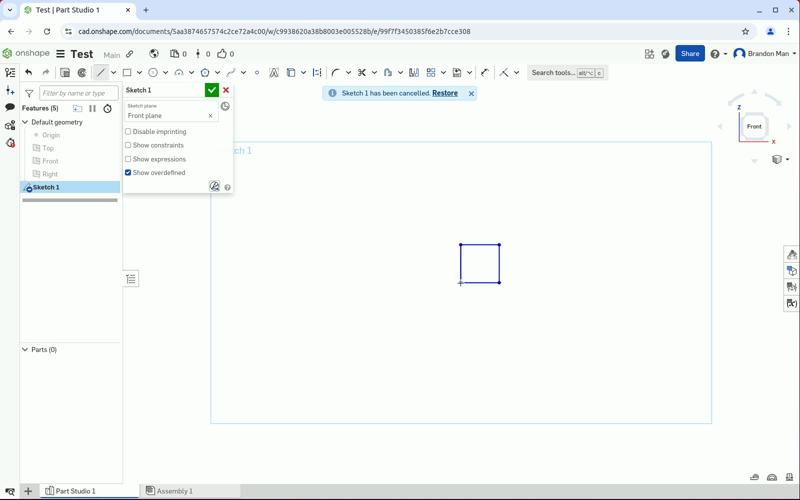
mouse_move(463, 280)
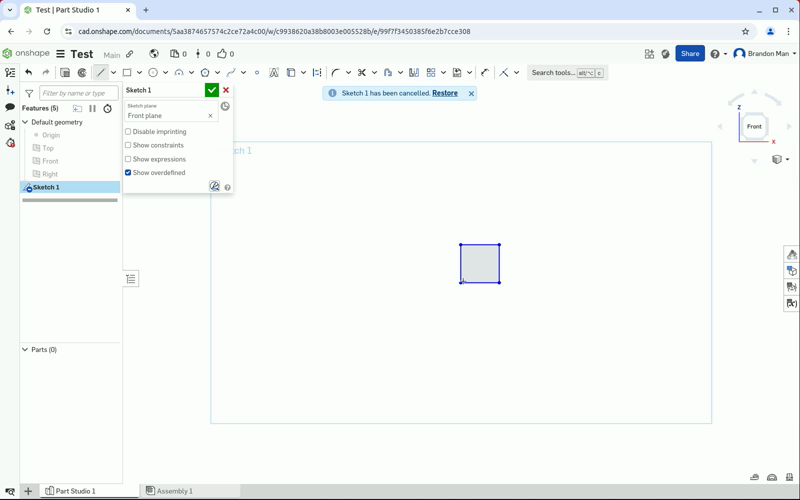
scroll(6)
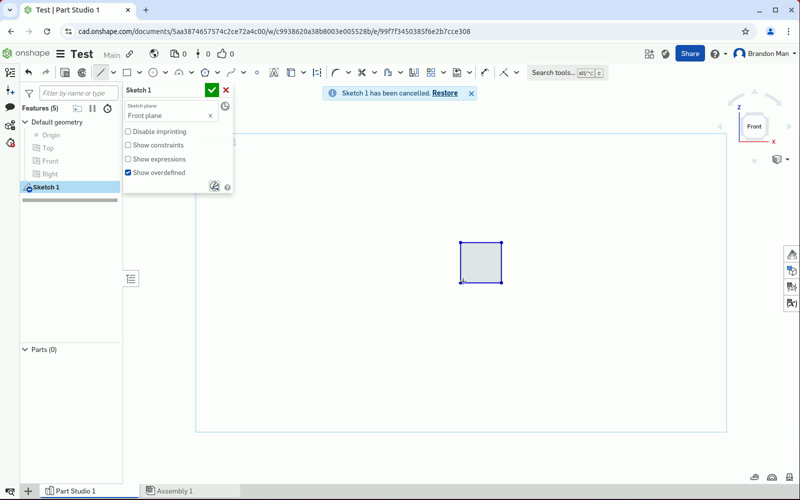
scroll(6)
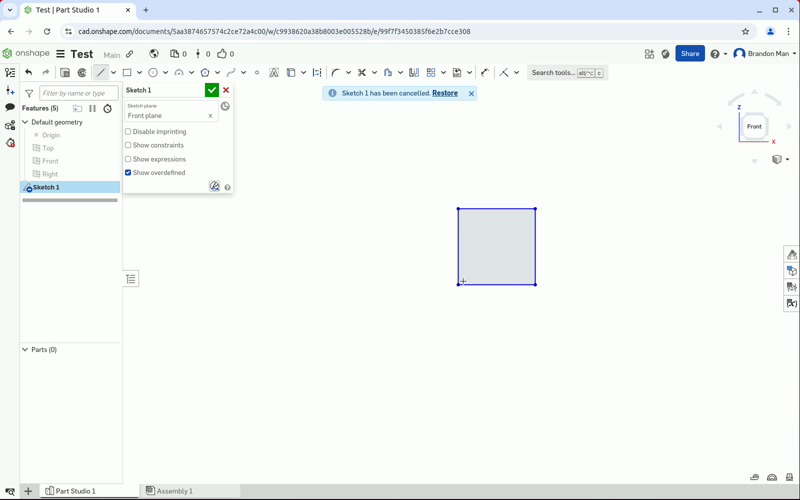
scroll(6)
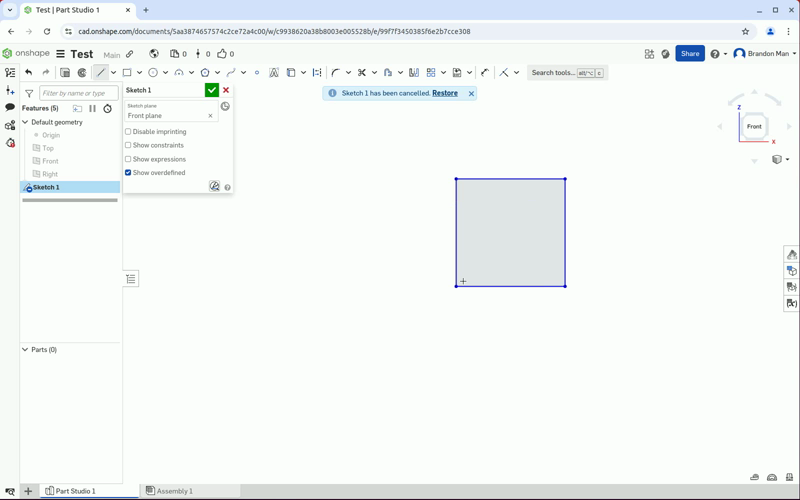
scroll(6)
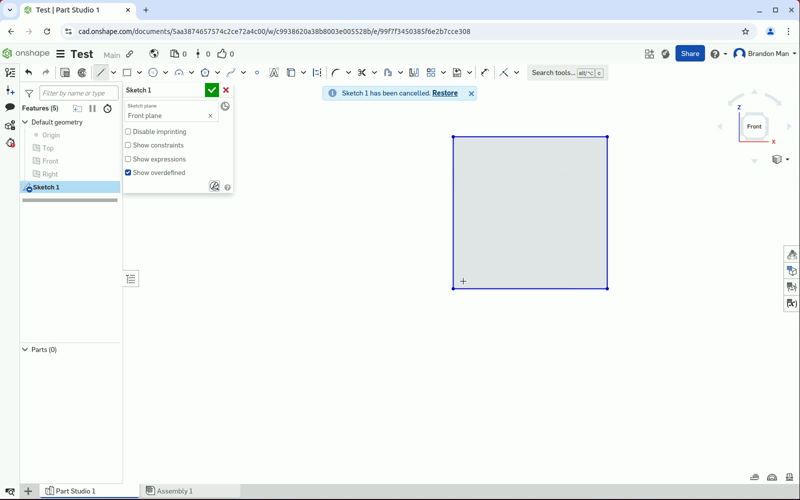
scroll(6)
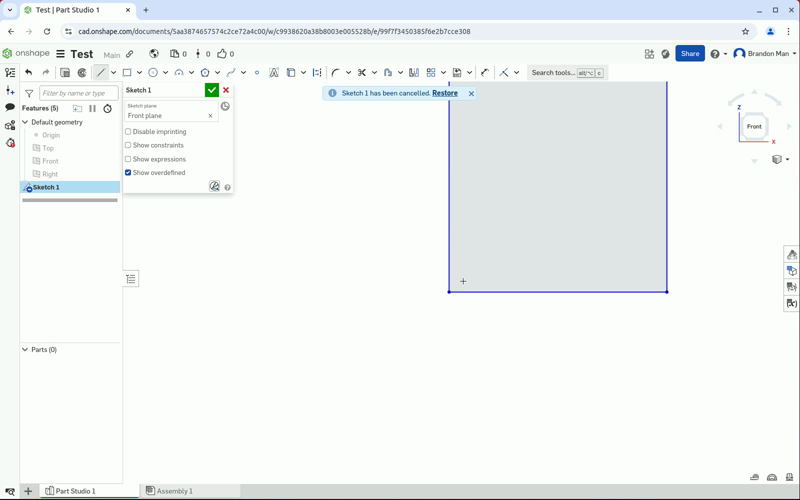
scroll(6)
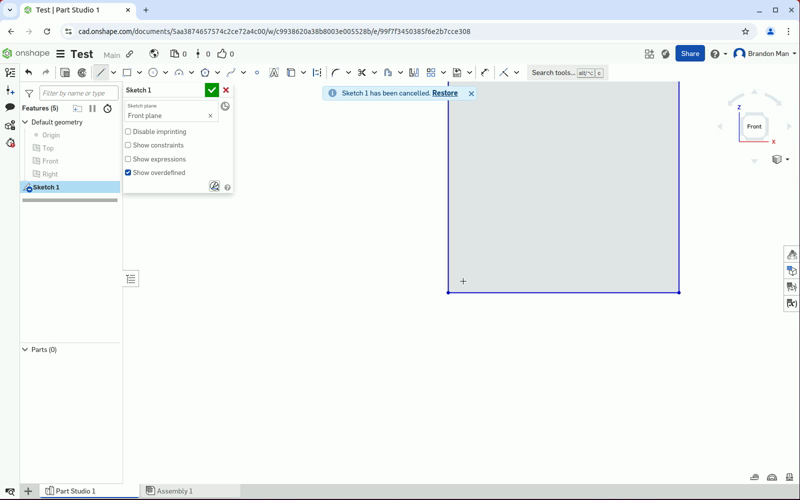
scroll(6)
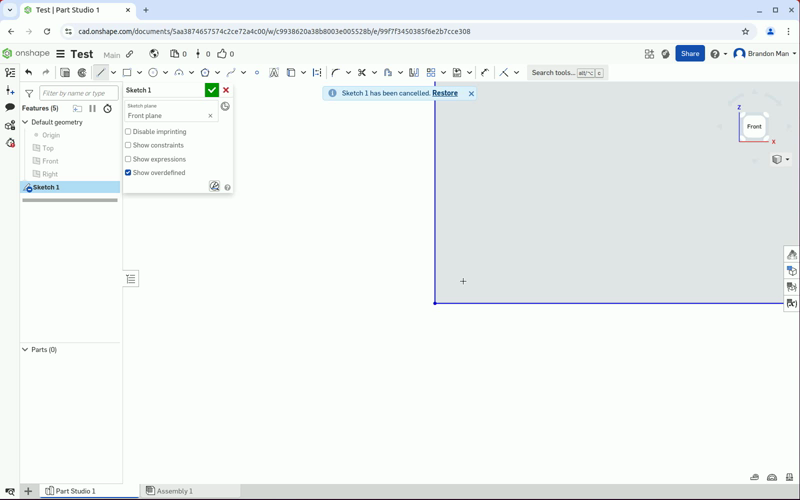
click(463, 280)
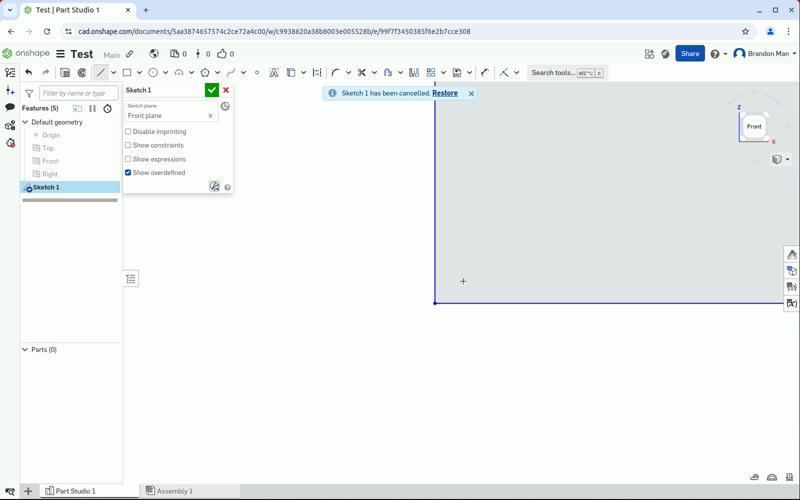
scroll(-6)
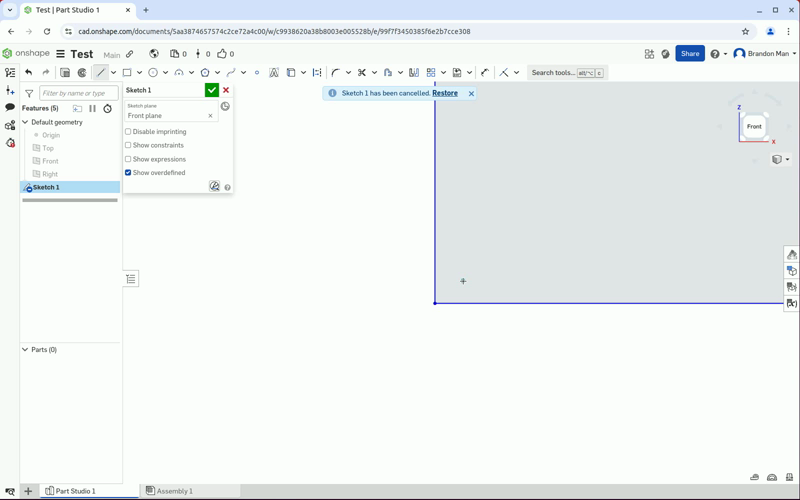
scroll(-6)
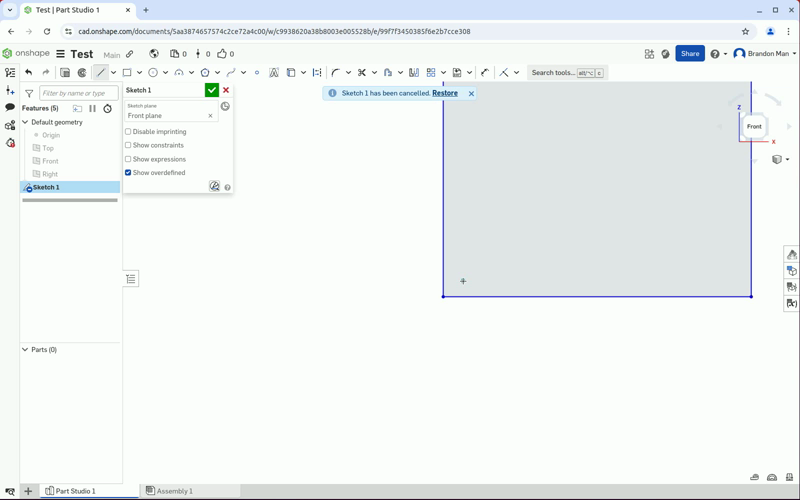
scroll(-6)
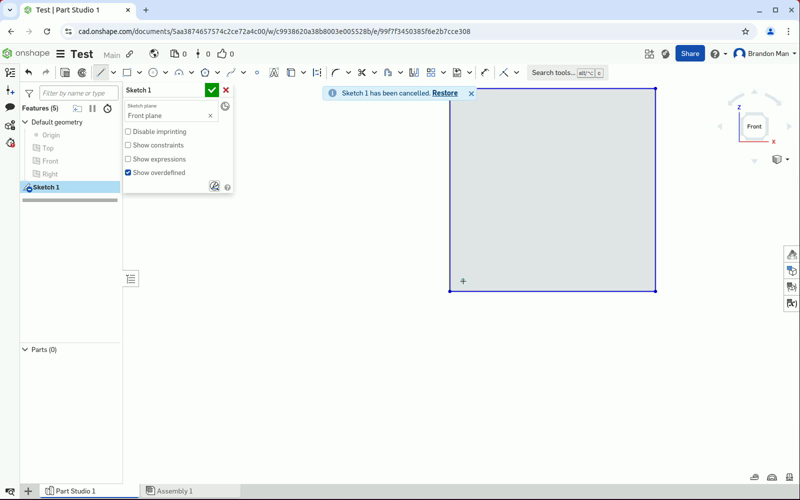
scroll(-6)
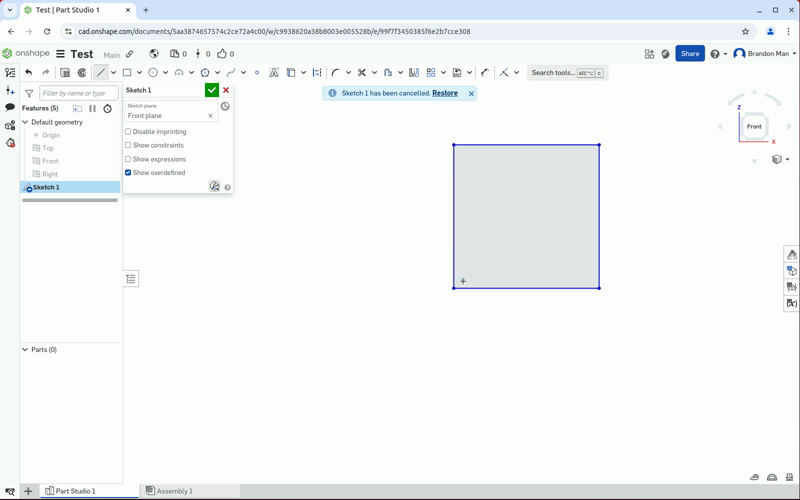
scroll(-6)
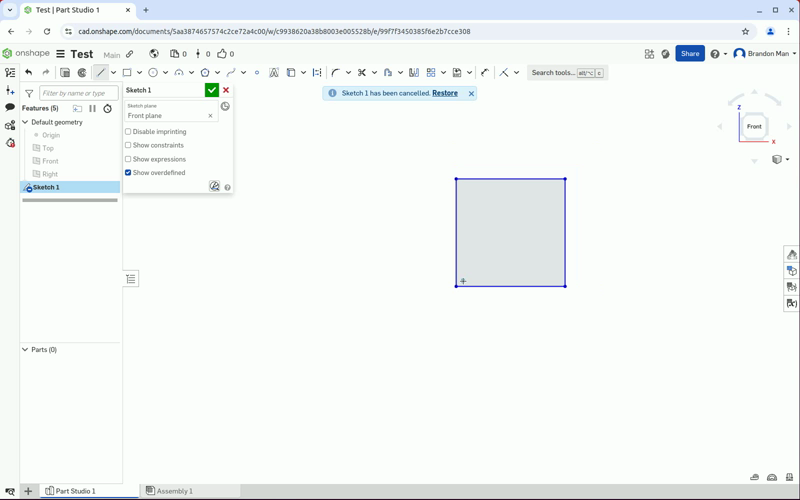
scroll(-6)
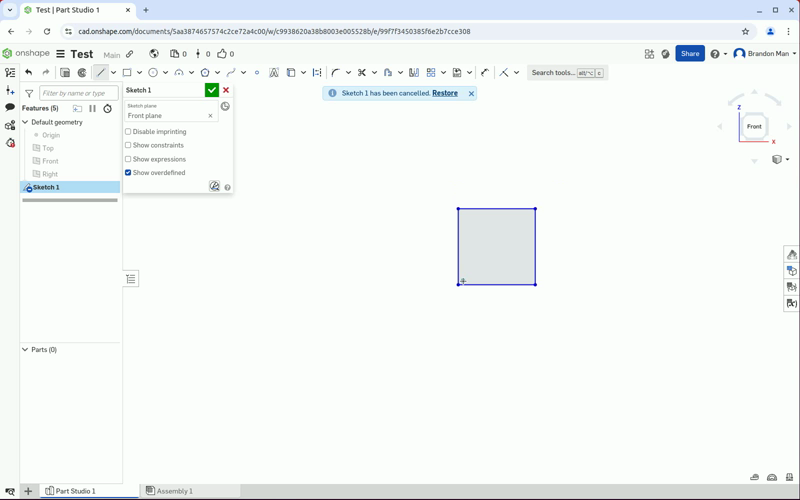
scroll(-6)
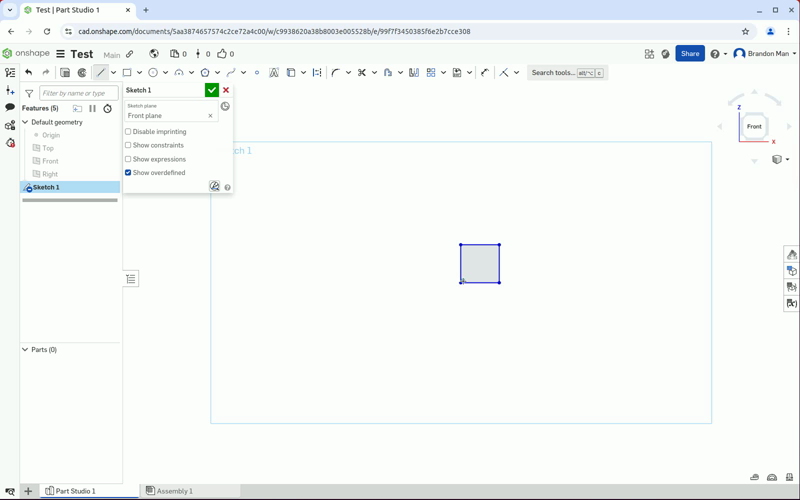
key_up(shift)
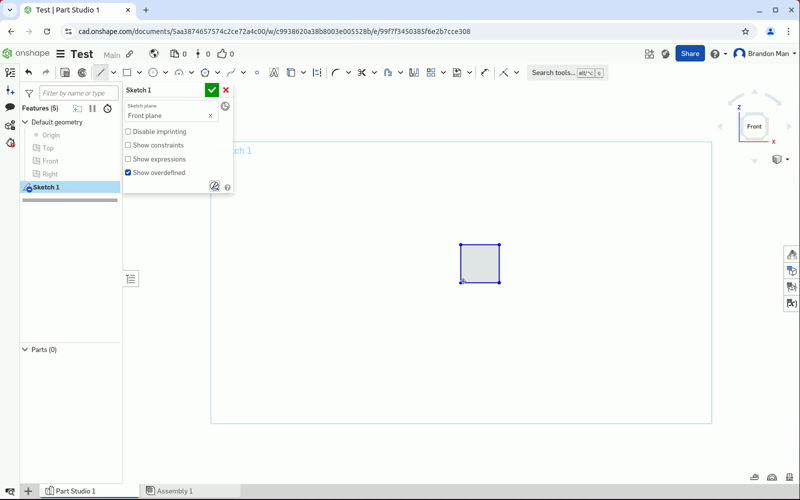
key_down(shift)
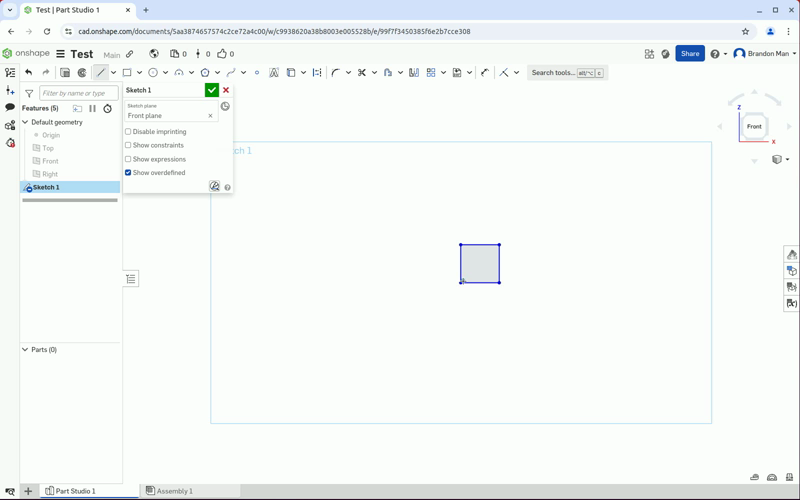
mouse_move(493, 280)
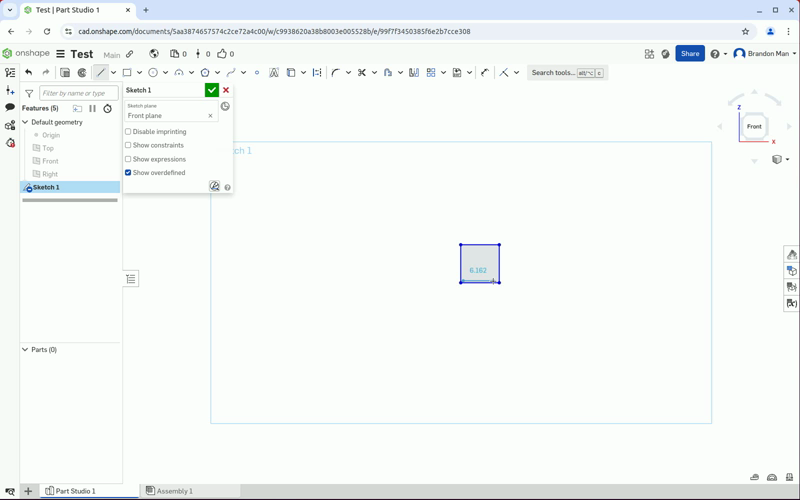
mouse_move(496, 280)
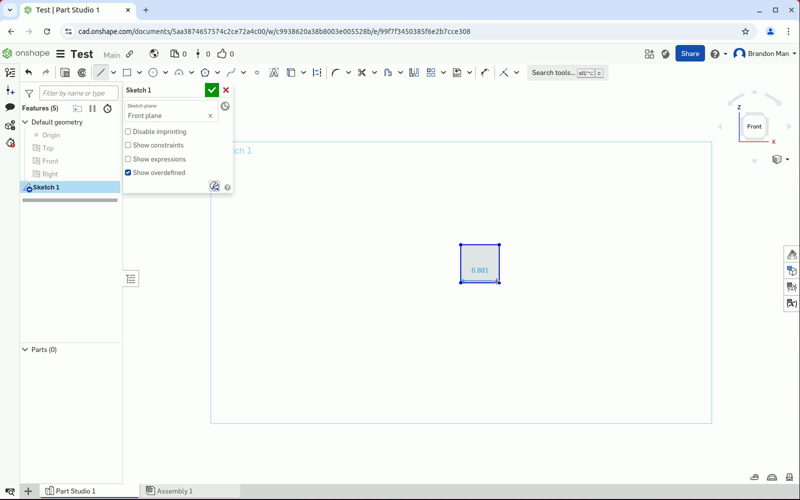
scroll(6)
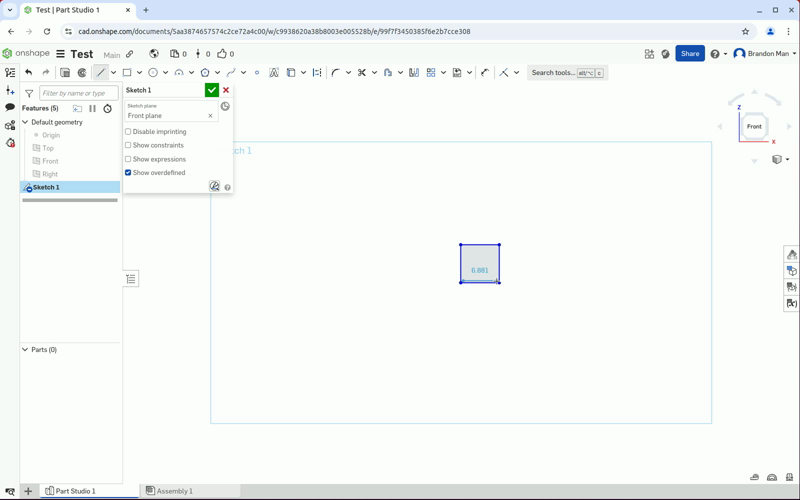
scroll(6)
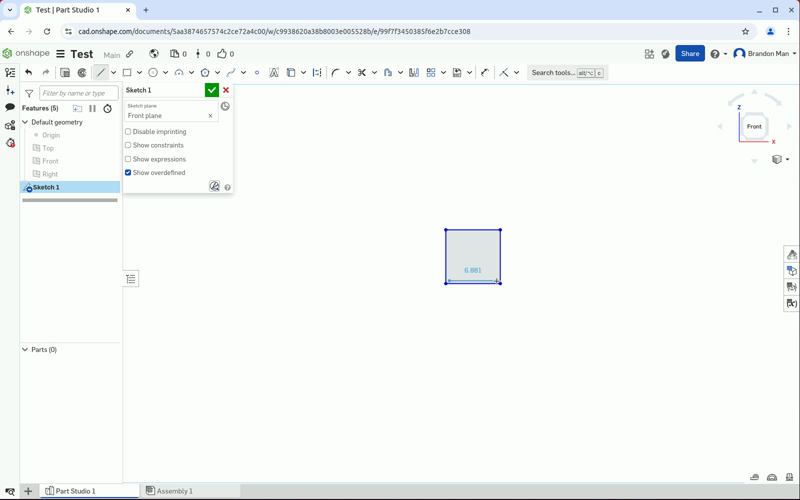
scroll(6)
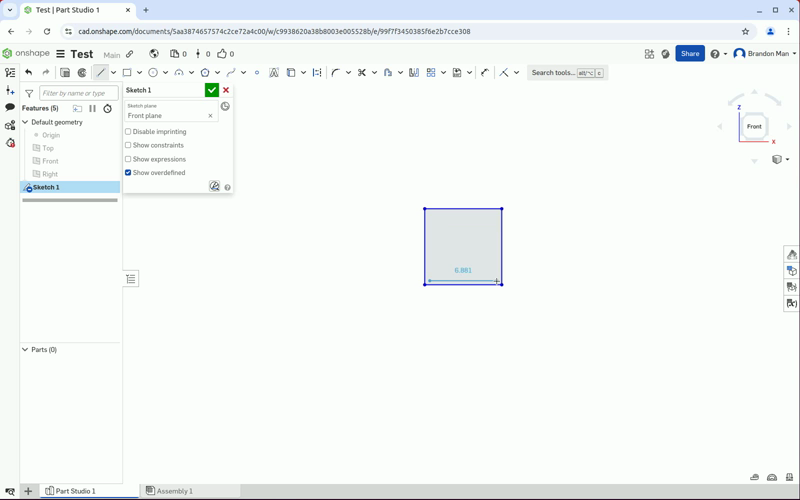
scroll(6)
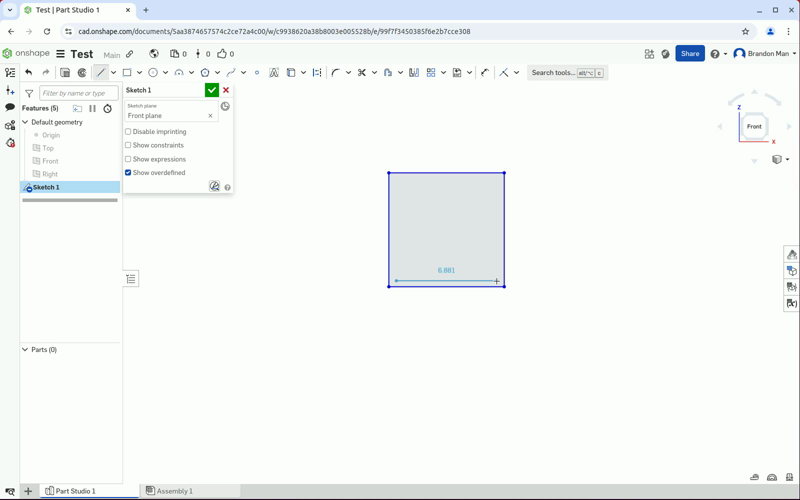
scroll(6)
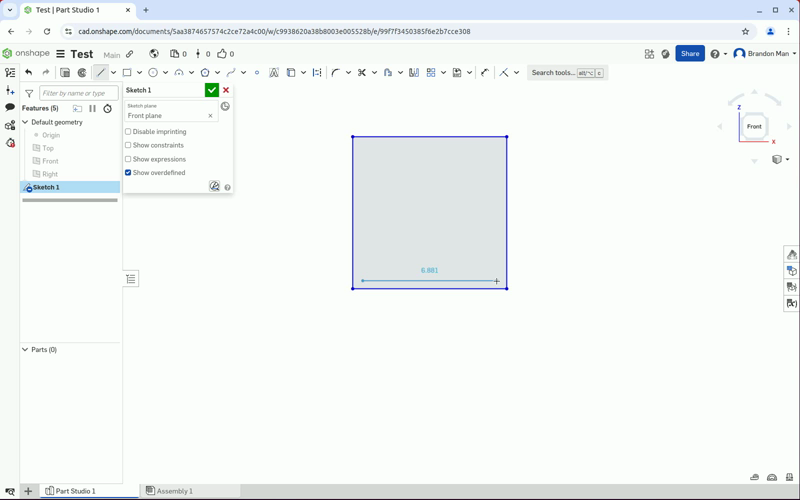
scroll(6)
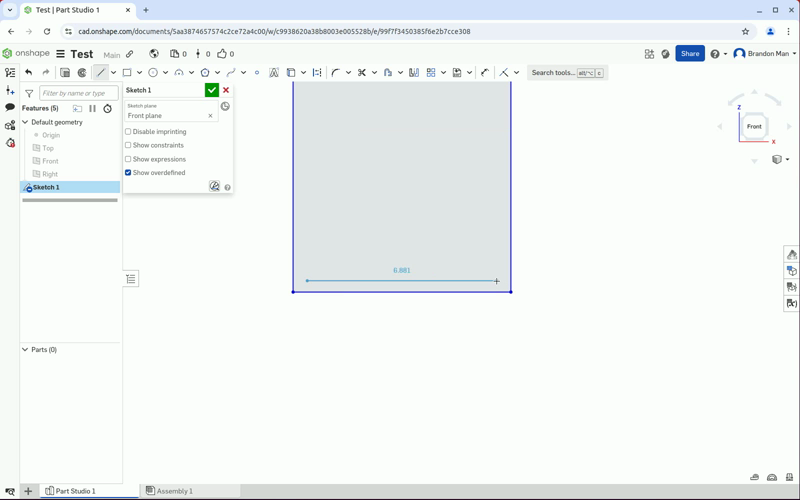
scroll(6)
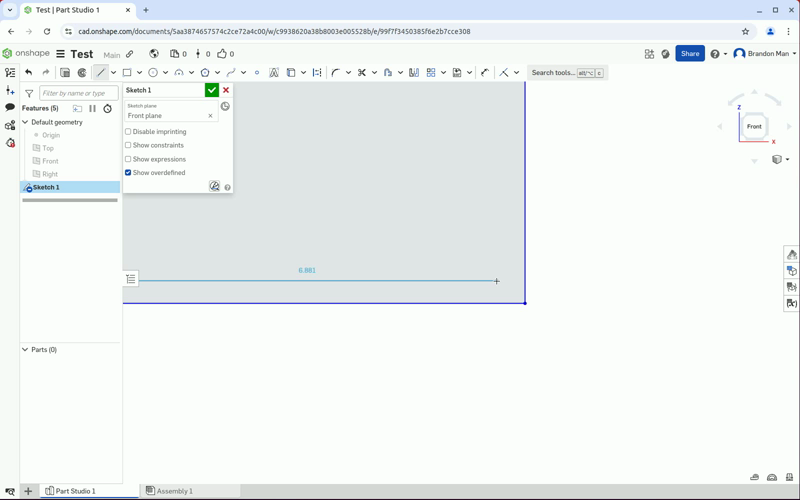
click(496, 280)
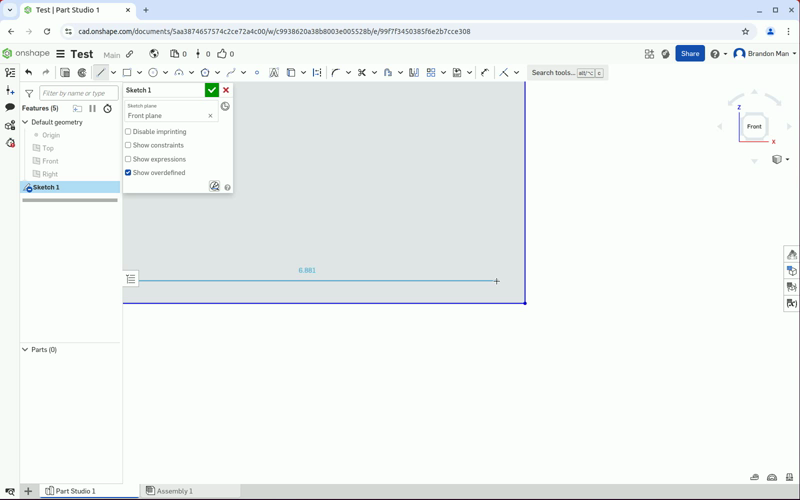
scroll(-6)
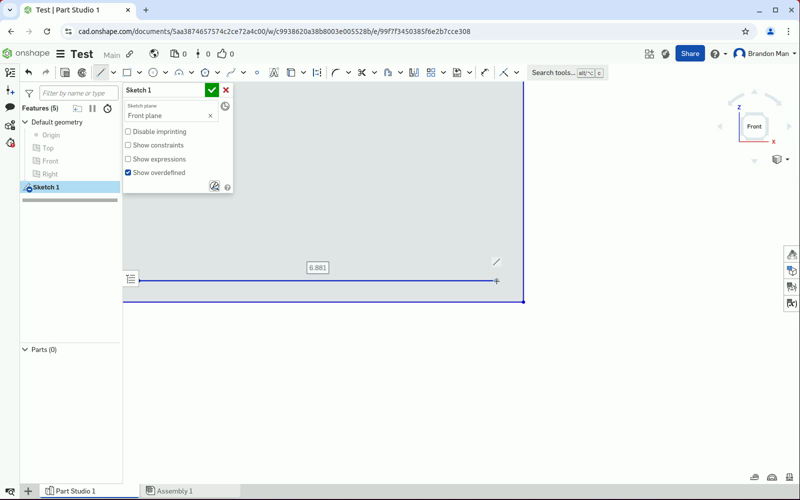
scroll(-6)
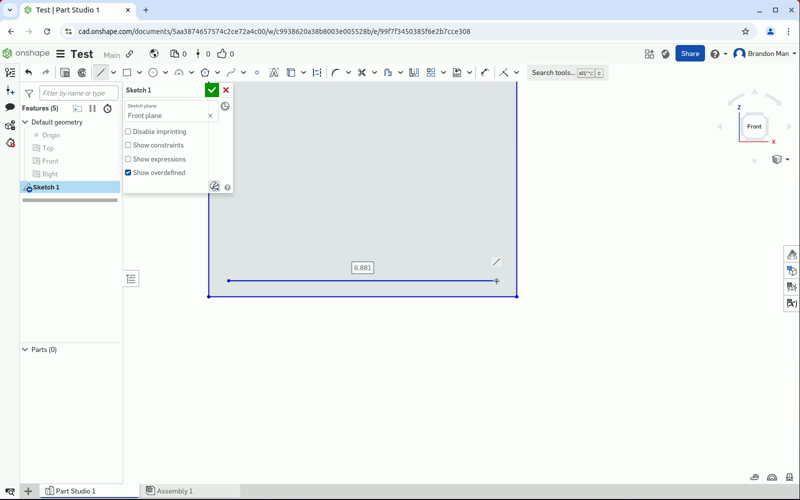
scroll(-6)
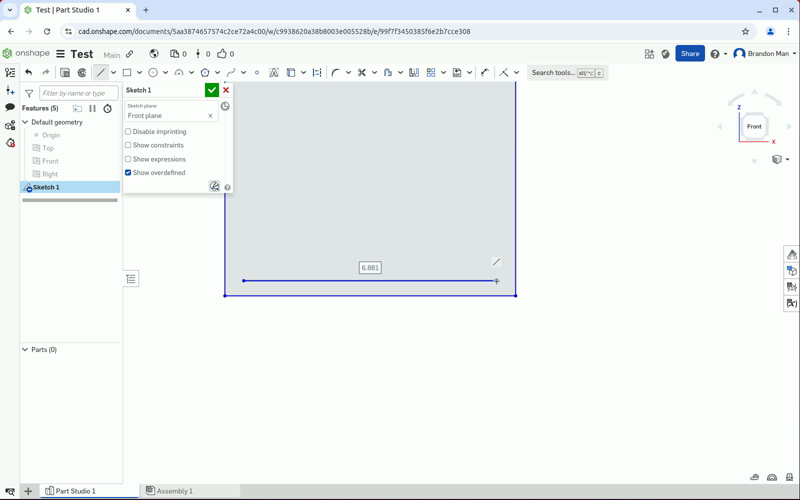
scroll(-6)
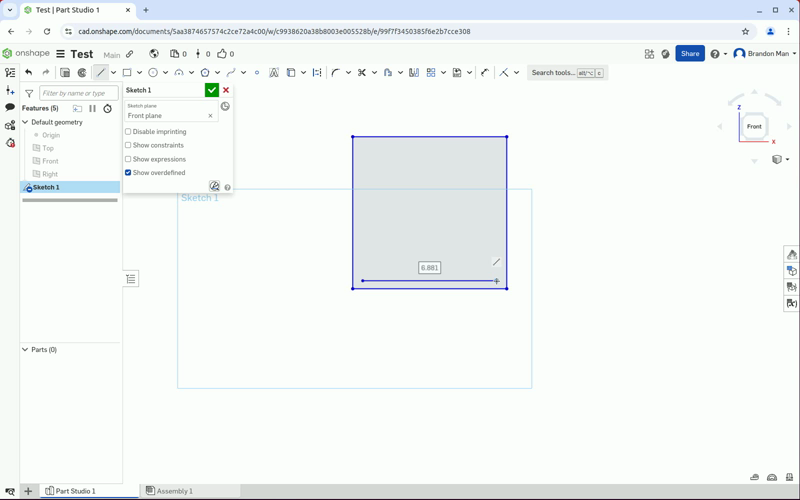
scroll(-6)
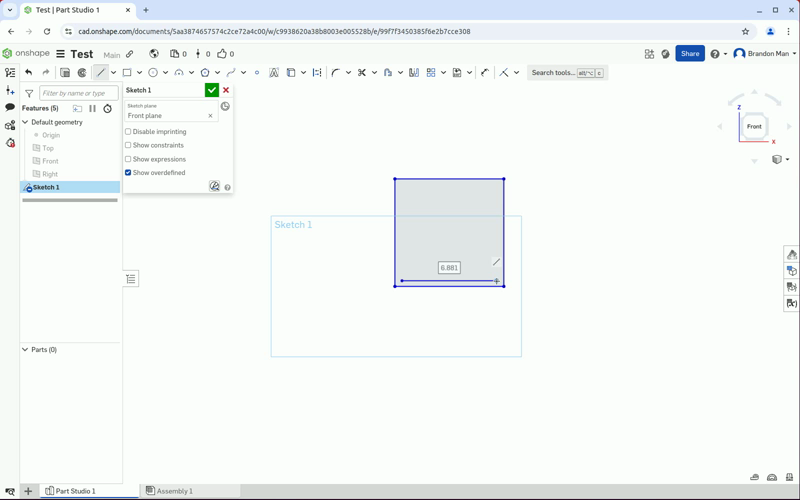
scroll(-6)
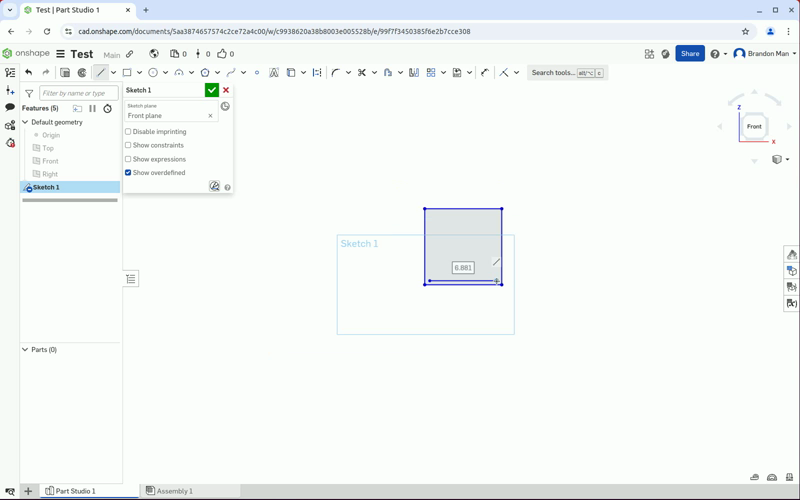
scroll(-6)
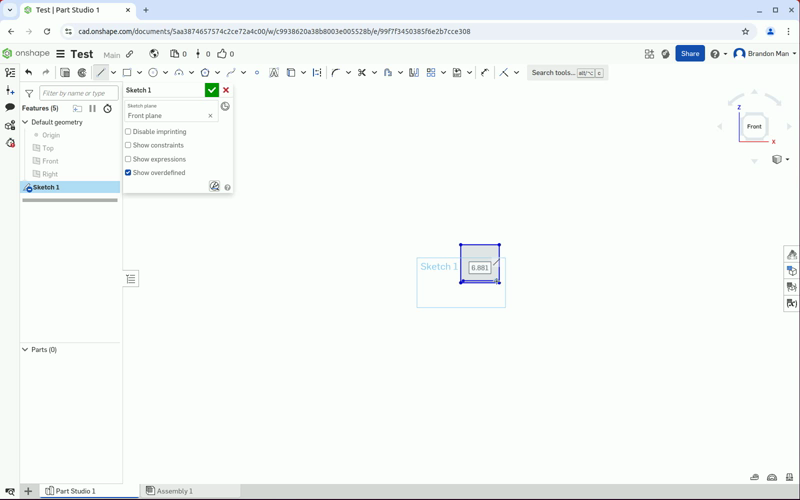
key_up(shift)
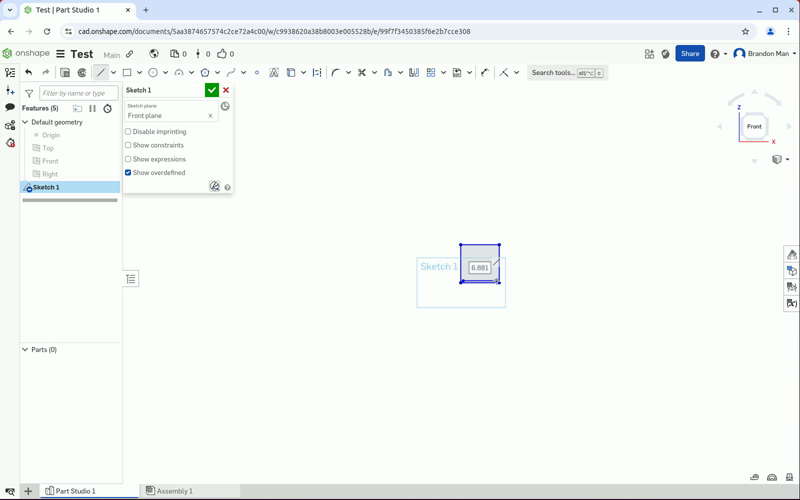
key_down(shift)
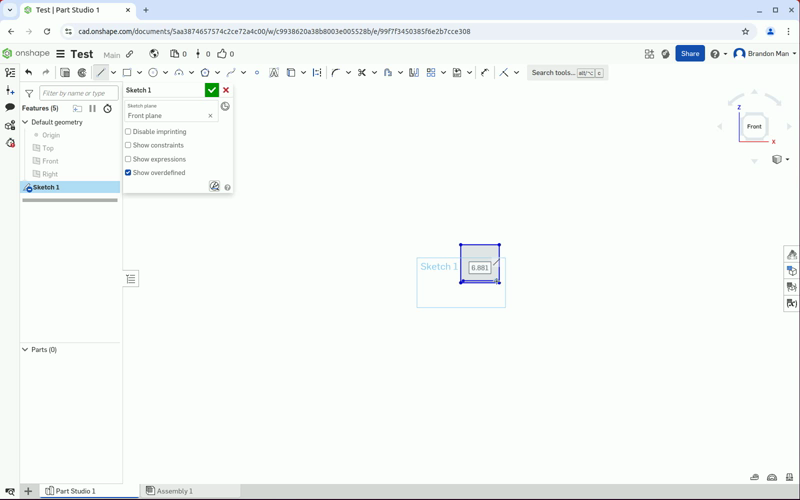
mouse_move(526, 280)
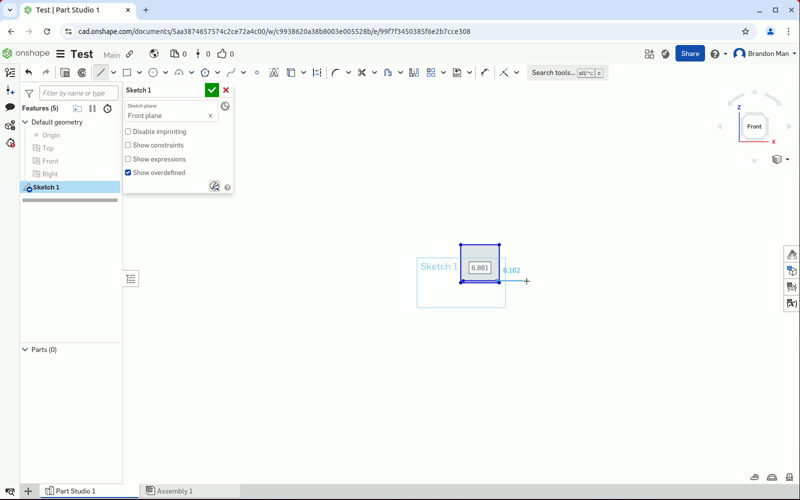
mouse_move(496, 246)
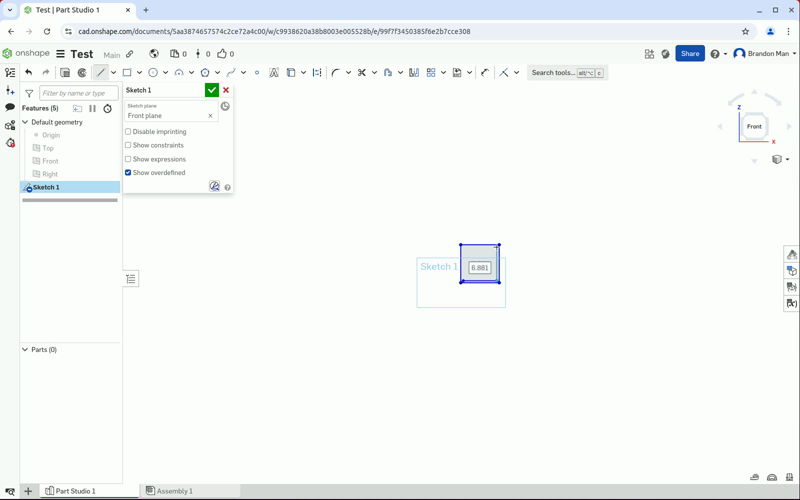
scroll(6)
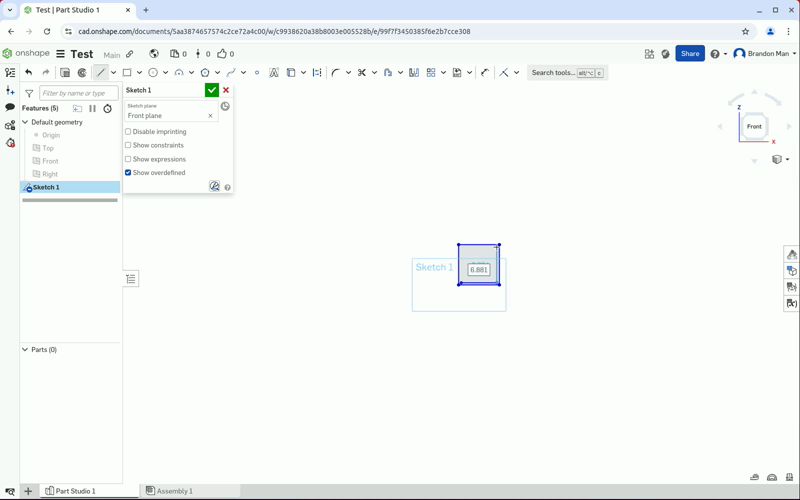
scroll(6)
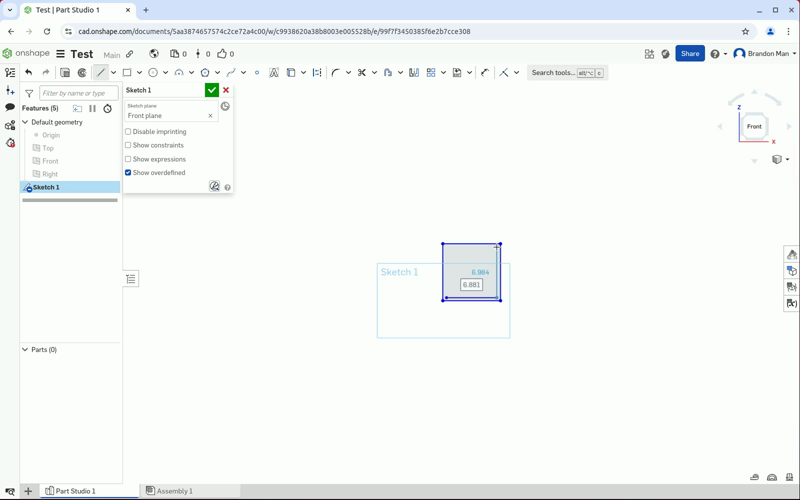
scroll(6)
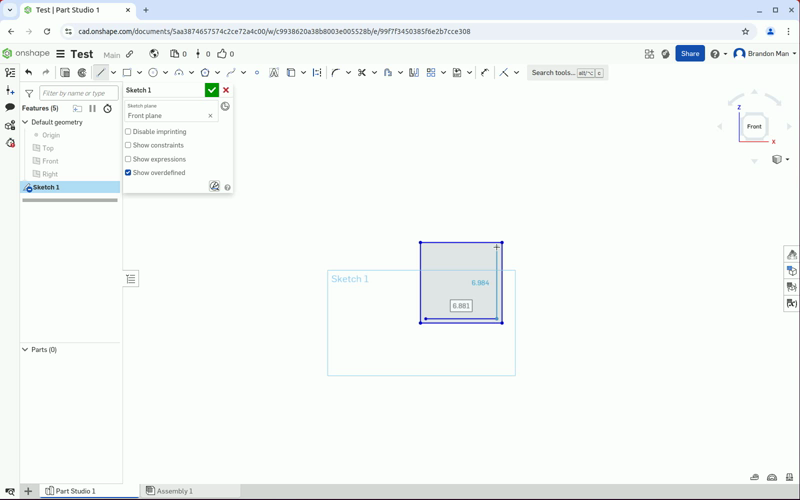
scroll(6)
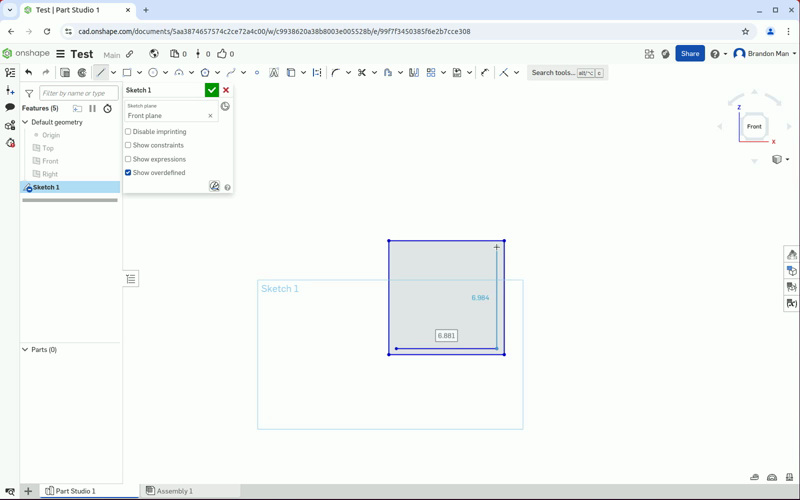
scroll(6)
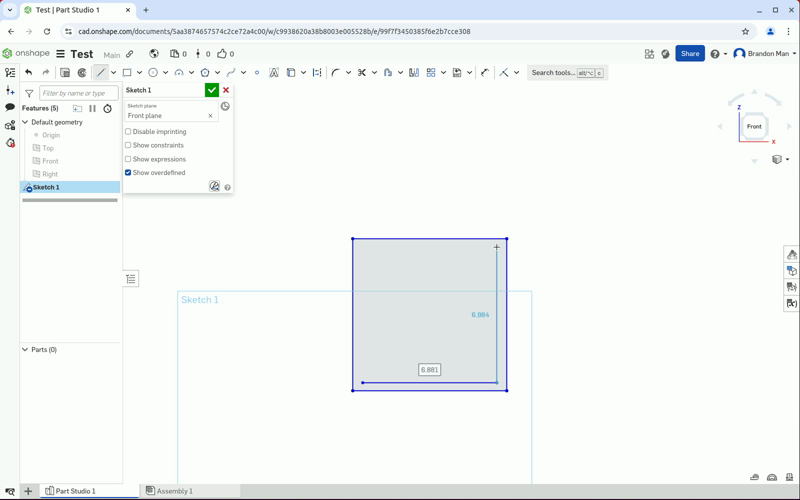
scroll(6)
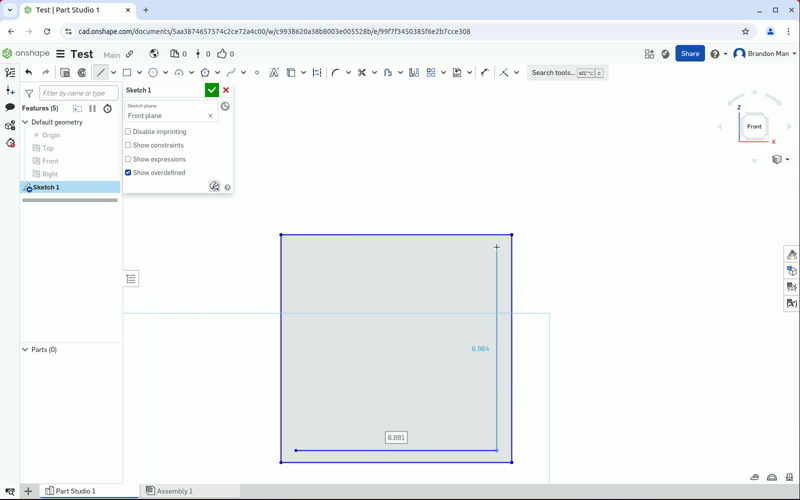
scroll(6)
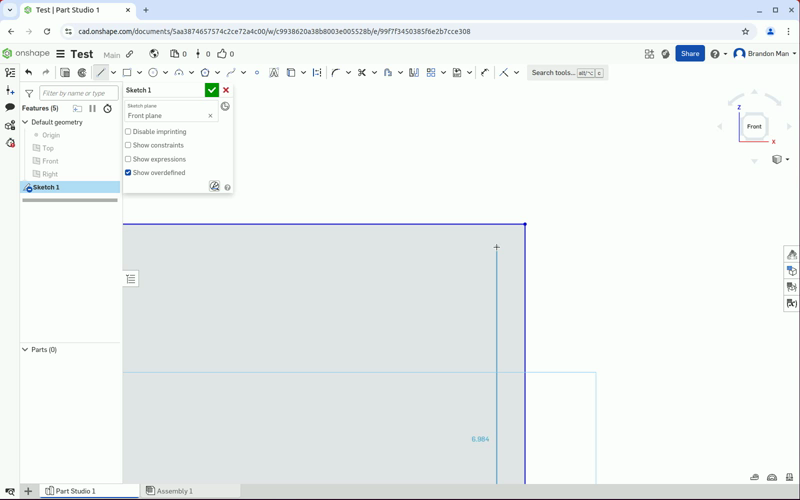
click(496, 246)
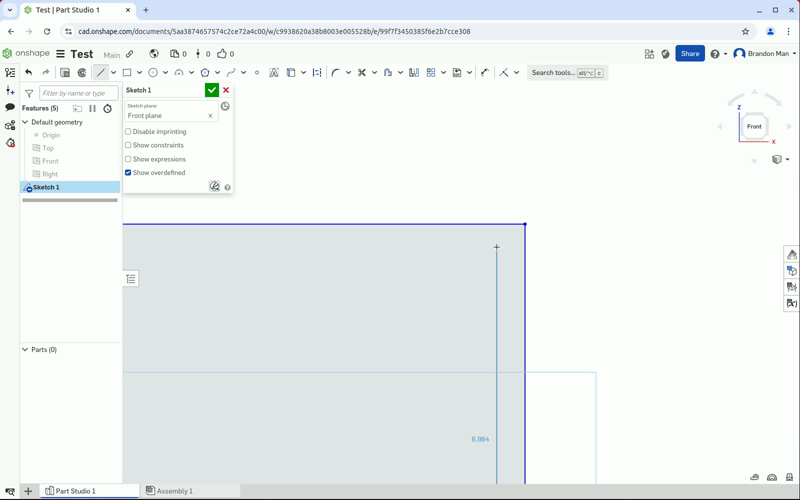
scroll(-6)
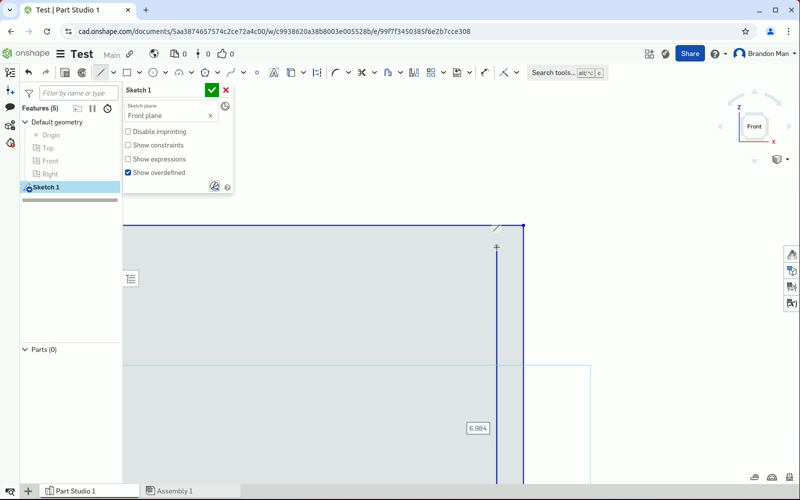
scroll(-6)
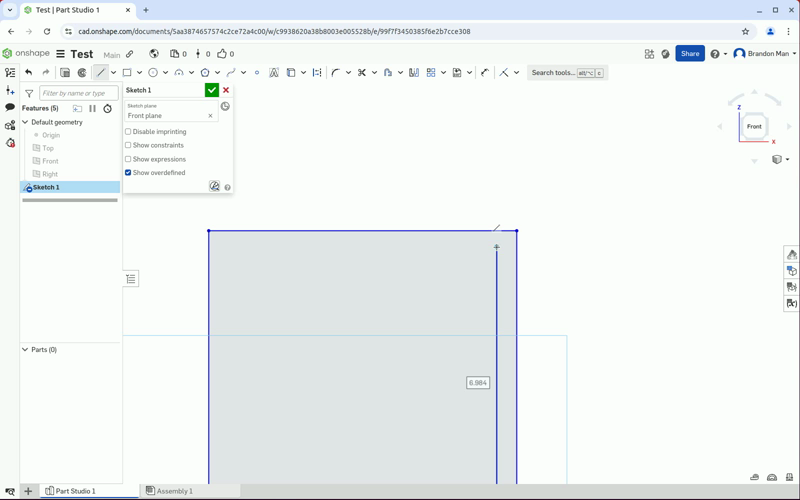
scroll(-6)
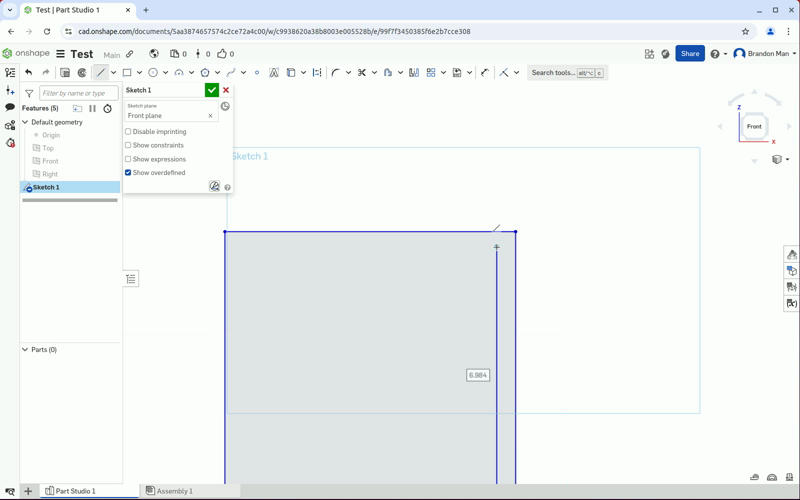
scroll(-6)
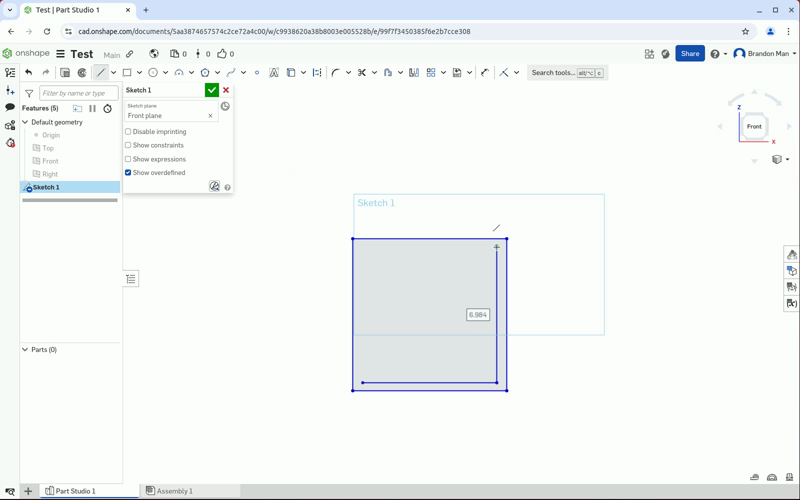
scroll(-6)
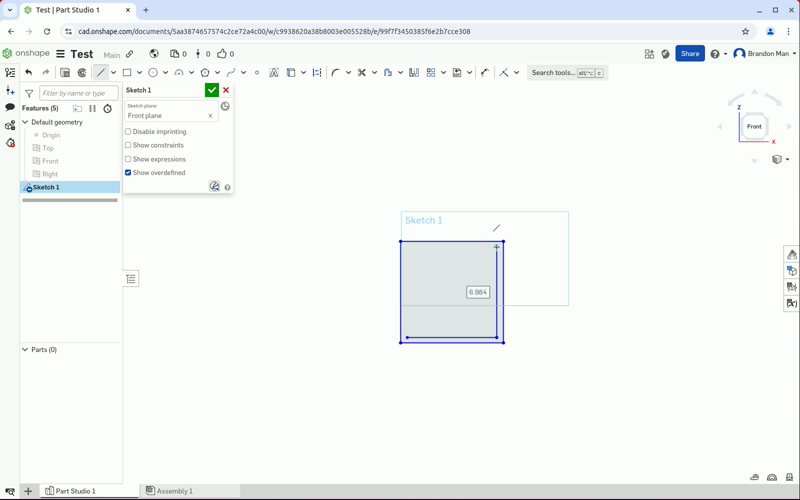
scroll(-6)
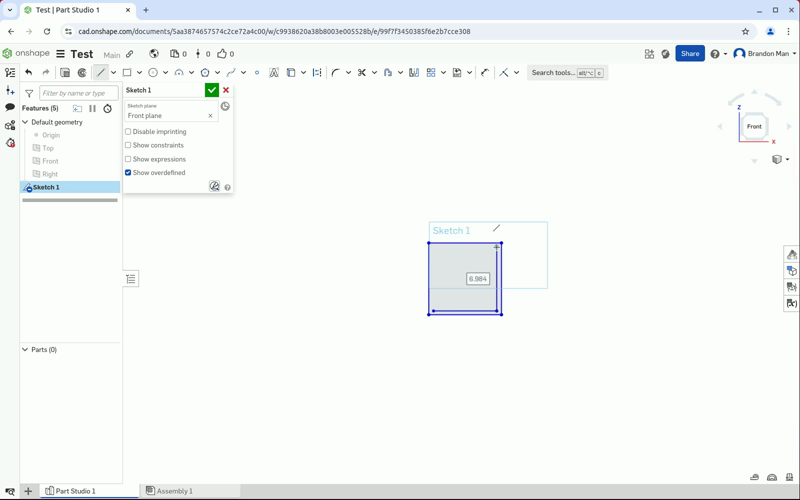
scroll(-6)
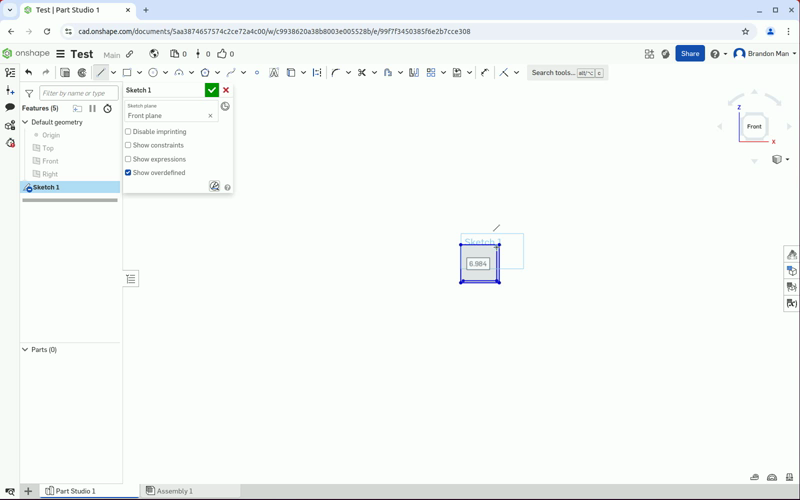
key_up(shift)
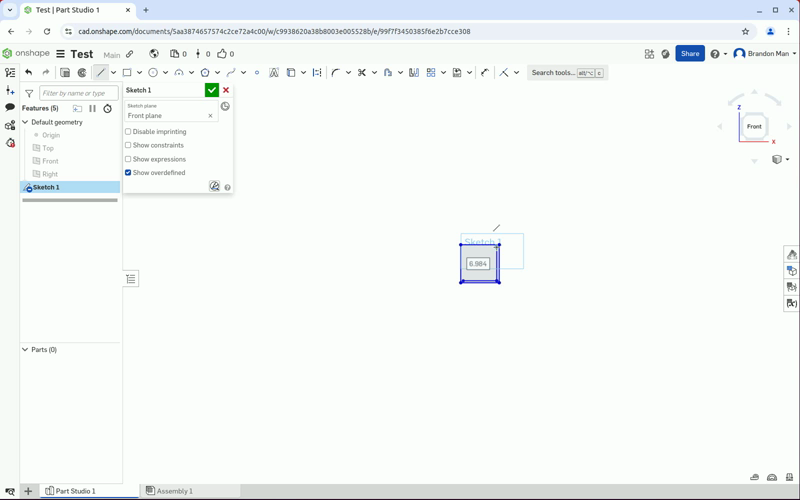
key_down(shift)
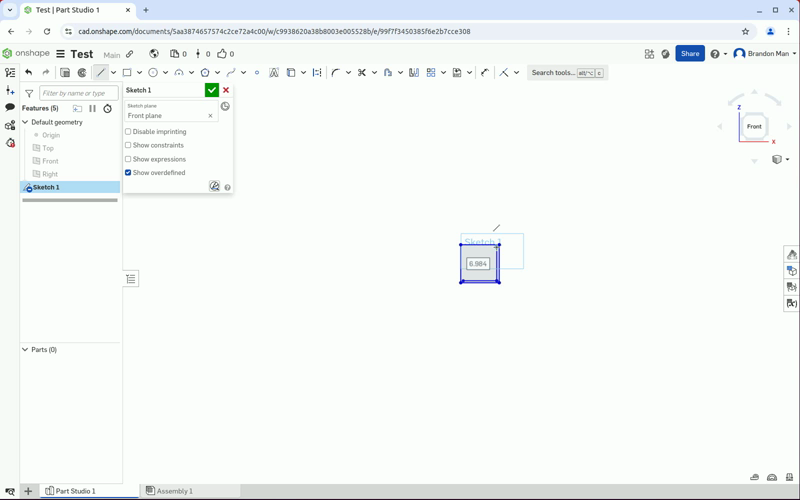
mouse_move(526, 246)
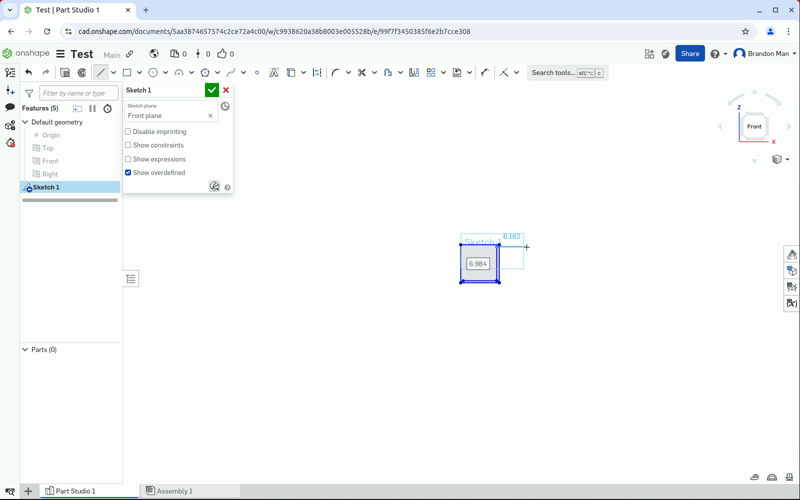
mouse_move(463, 246)
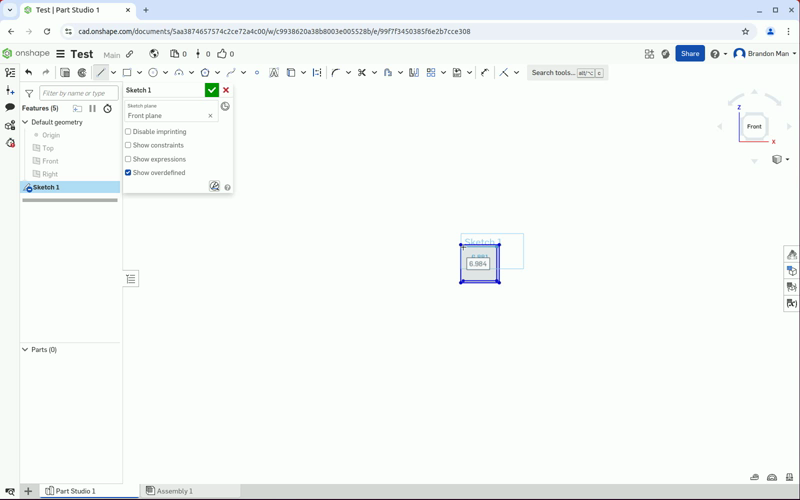
scroll(6)
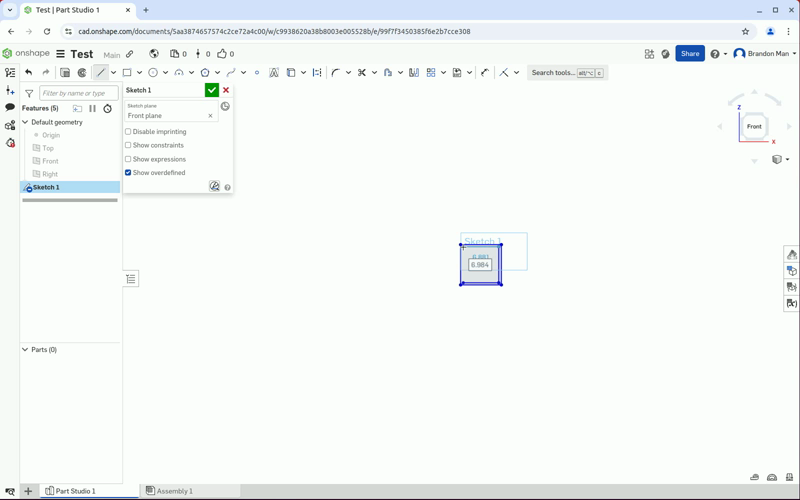
scroll(6)
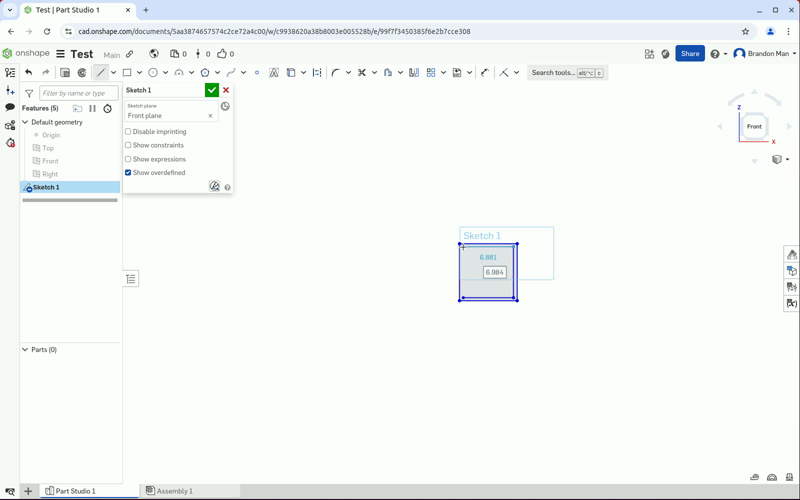
scroll(6)
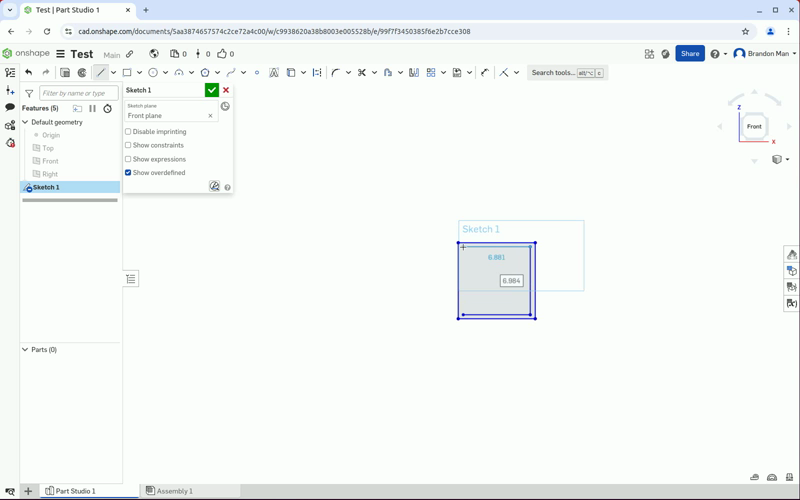
scroll(6)
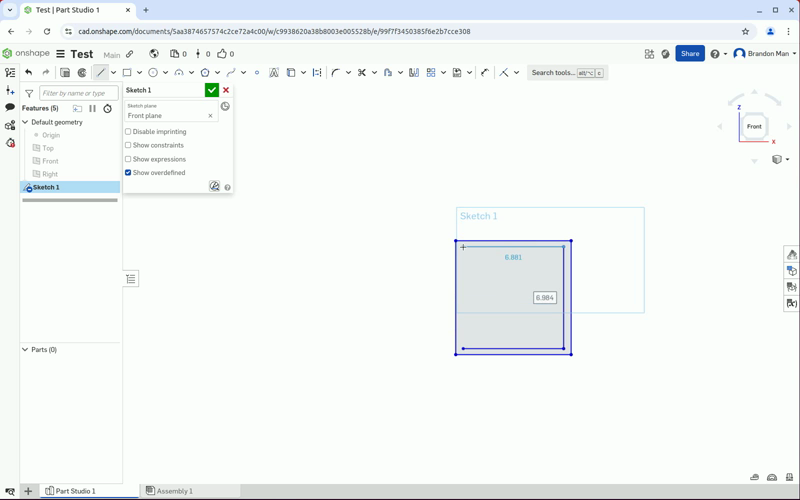
scroll(6)
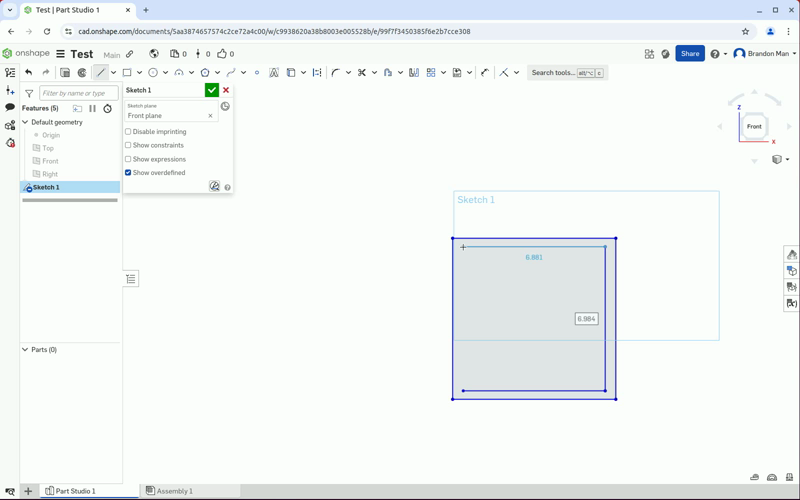
scroll(6)
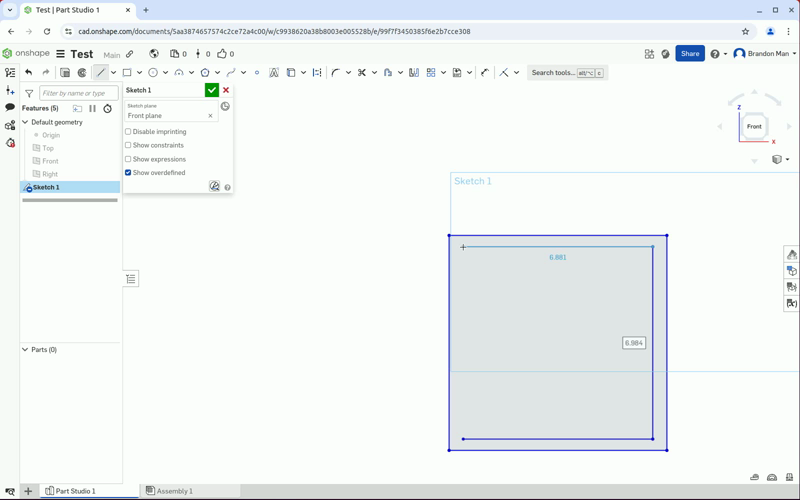
scroll(6)
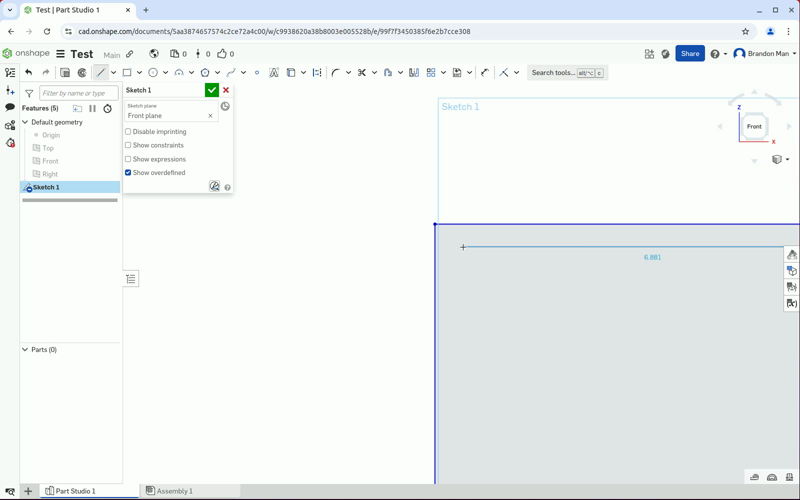
click(463, 246)
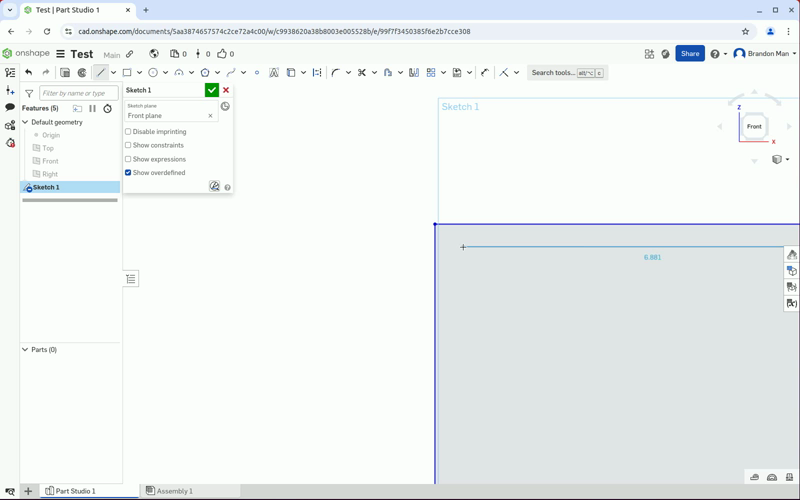
scroll(-6)
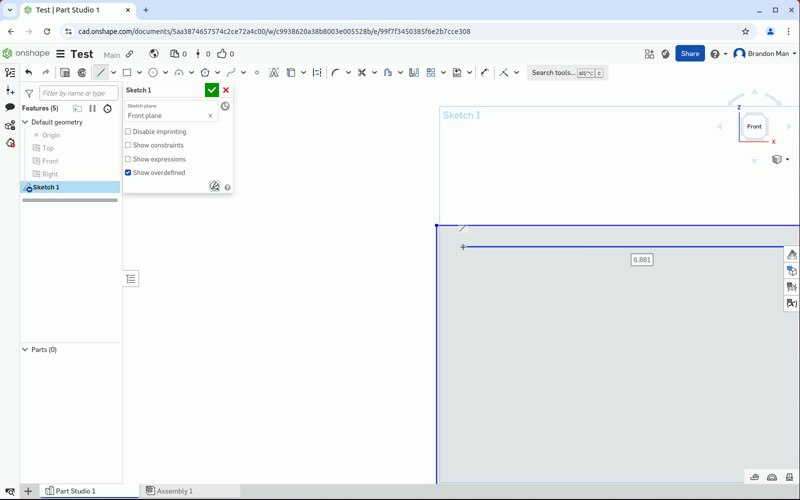
scroll(-6)
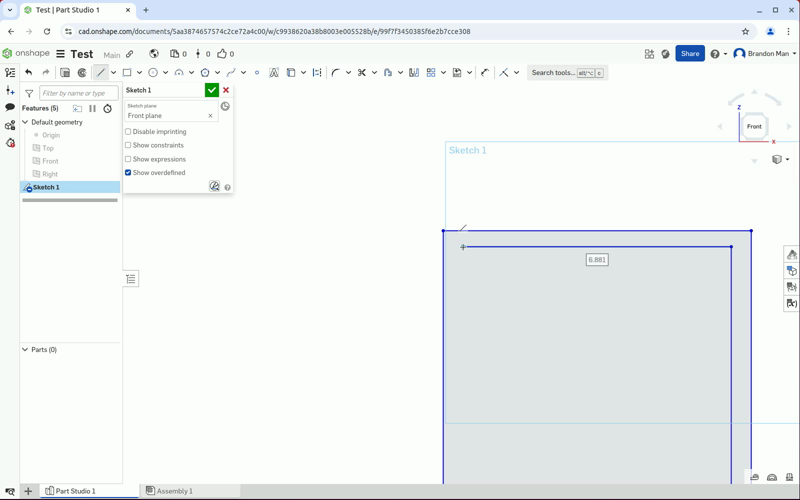
scroll(-6)
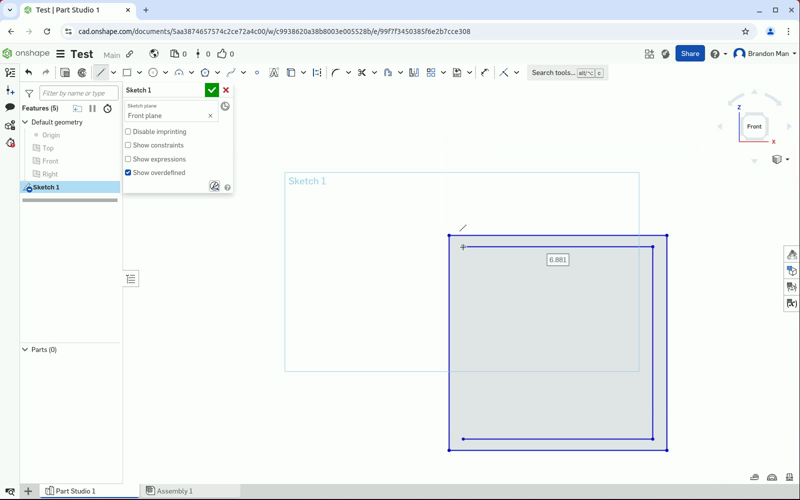
scroll(-6)
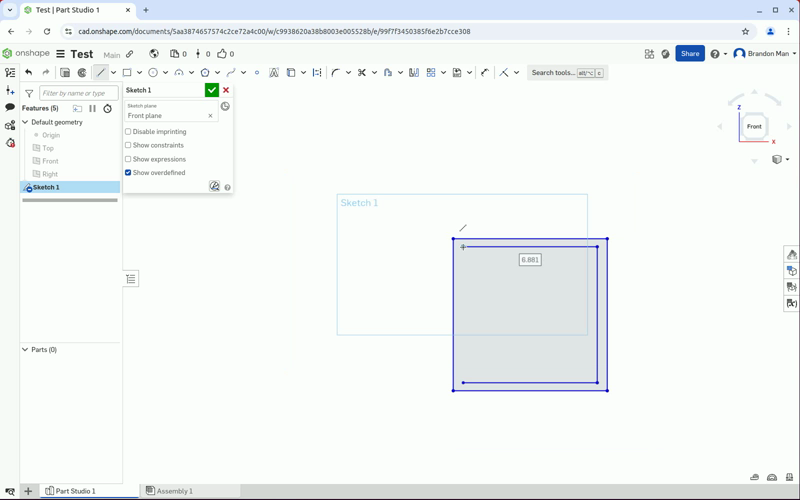
scroll(-6)
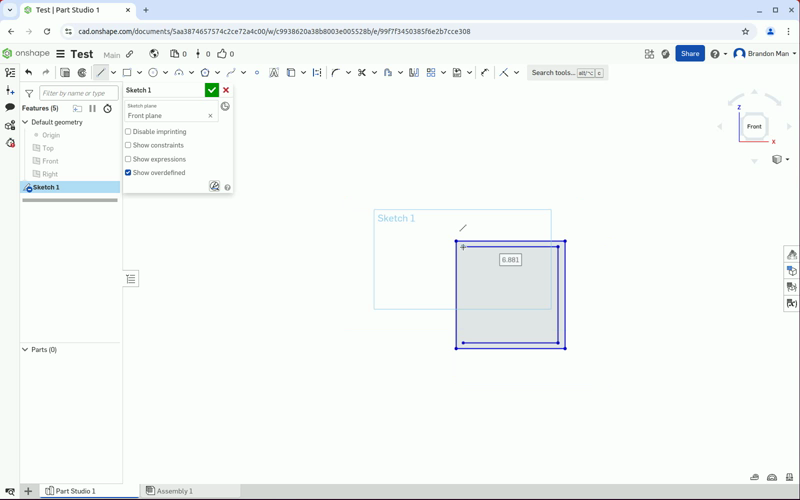
scroll(-6)
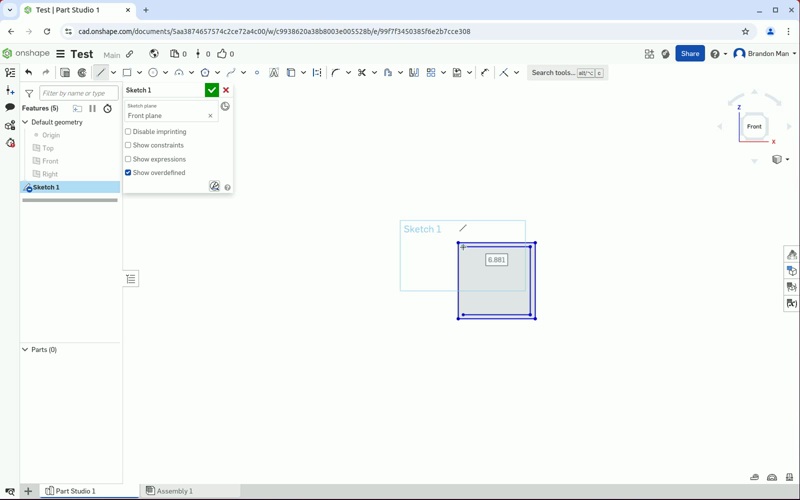
scroll(-6)
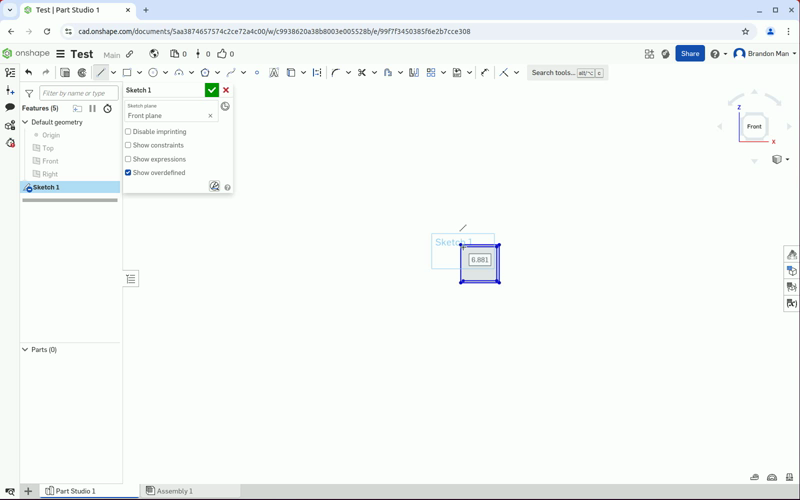
key_up(shift)
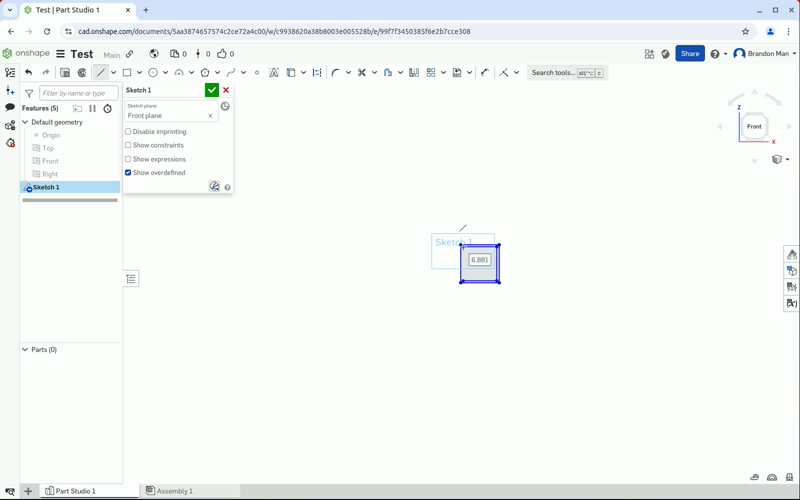
mouse_move(493, 246)
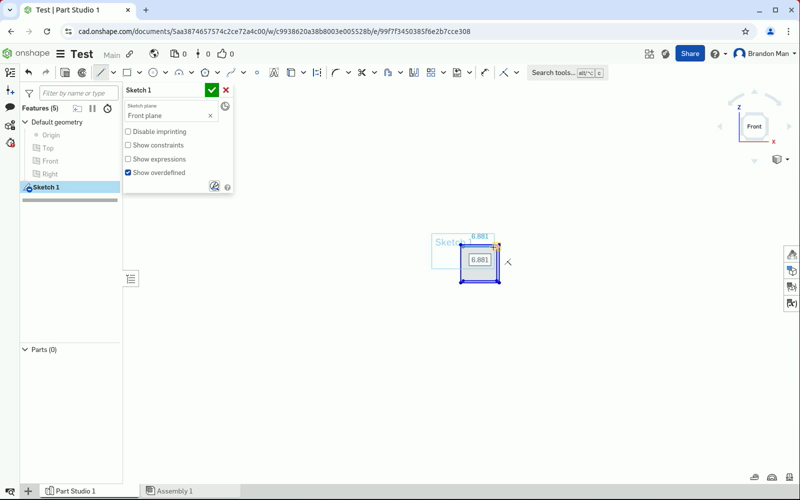
key_down(shift)
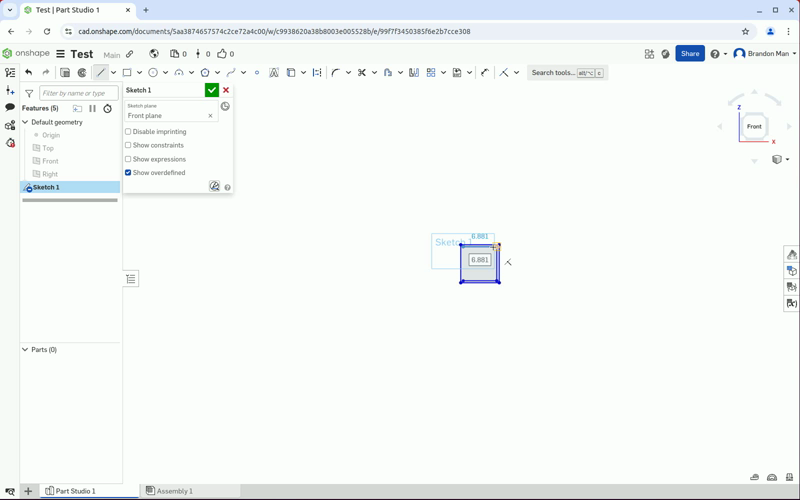
mouse_move(463, 280)
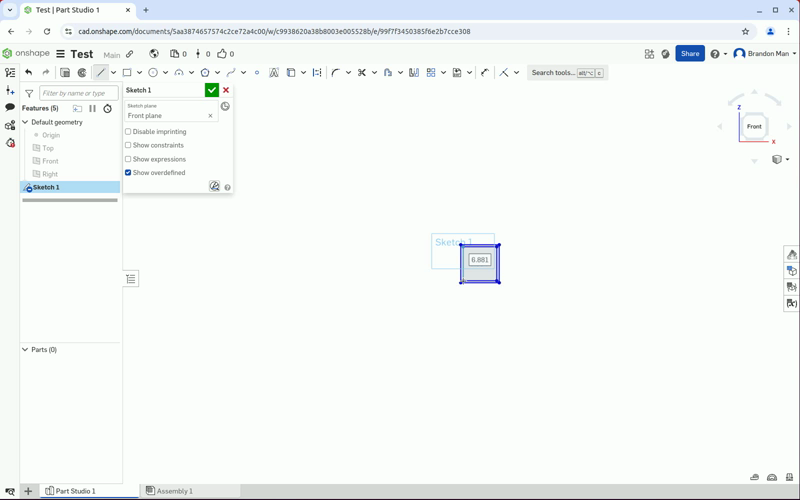
scroll(6)
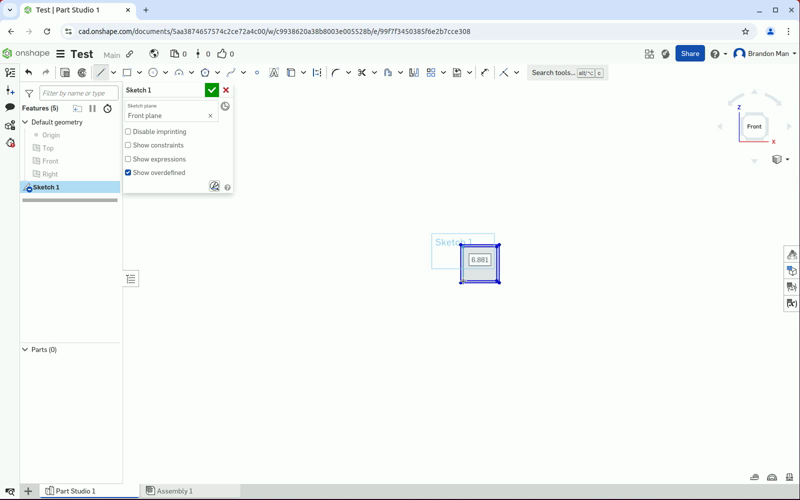
scroll(6)
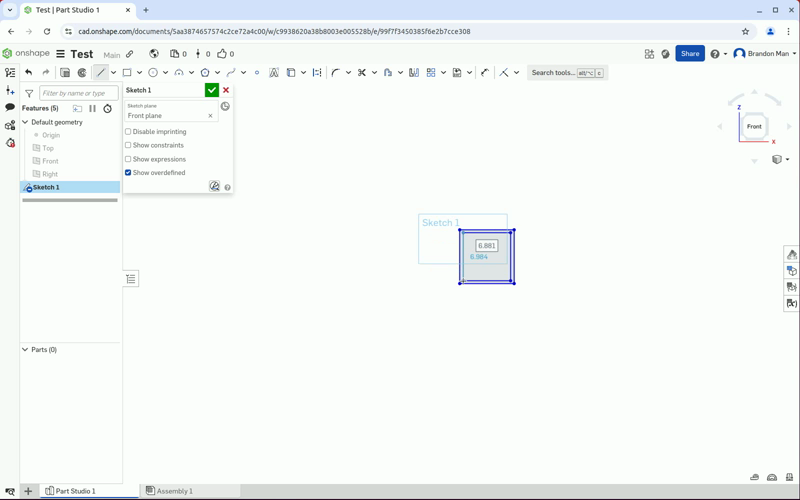
scroll(6)
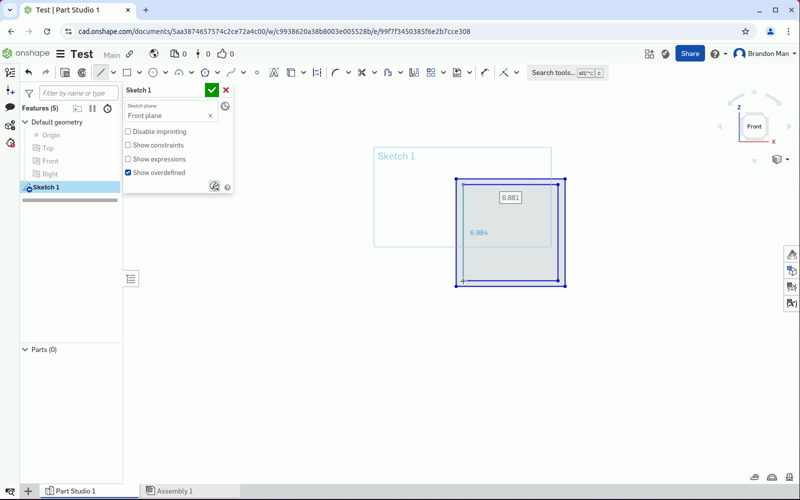
scroll(6)
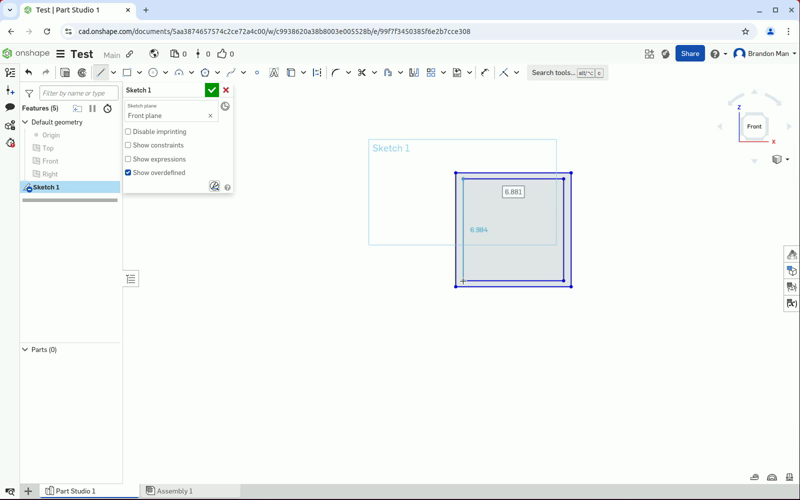
scroll(6)
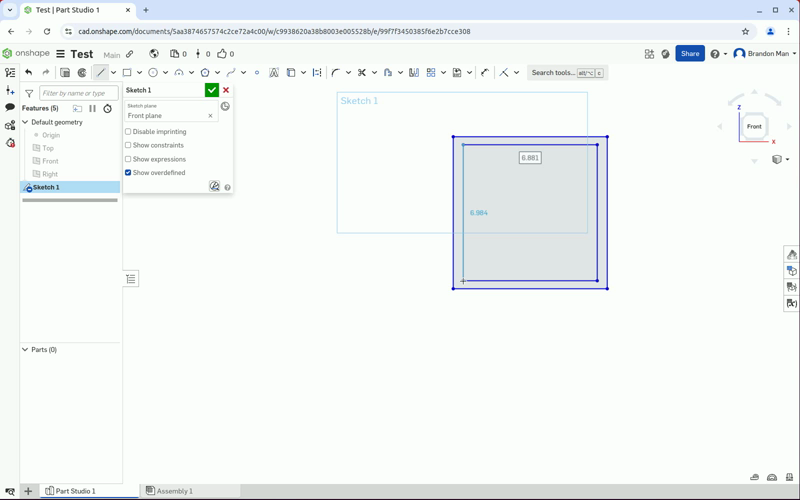
scroll(6)
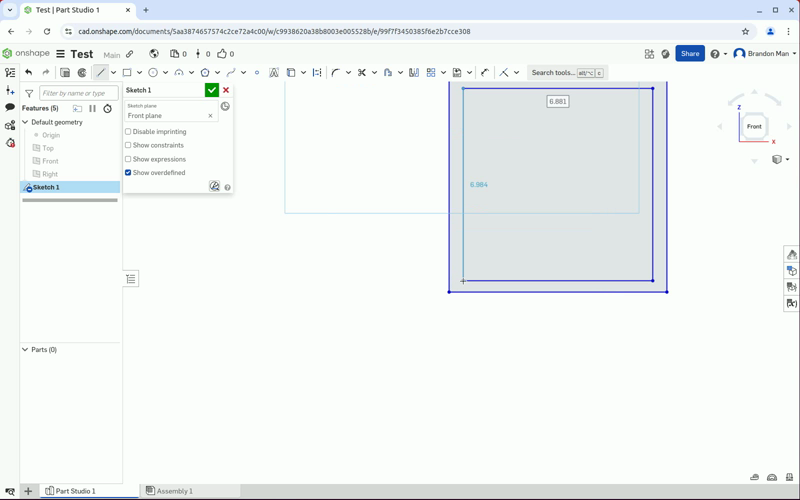
scroll(6)
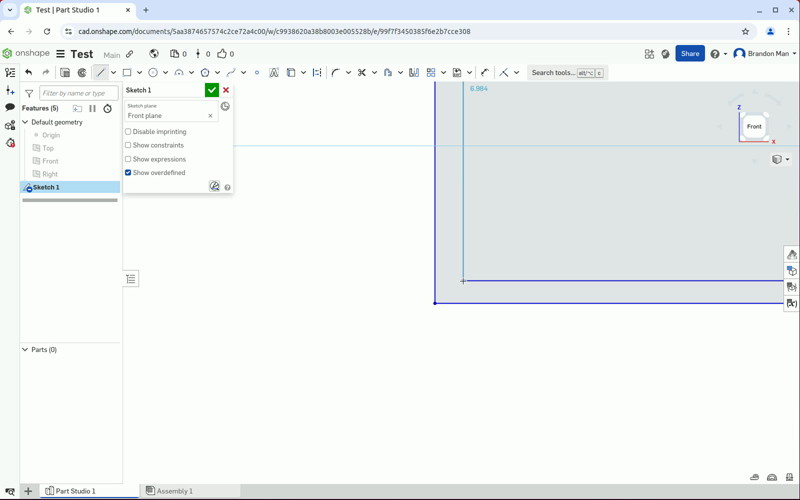
key_up(shift)
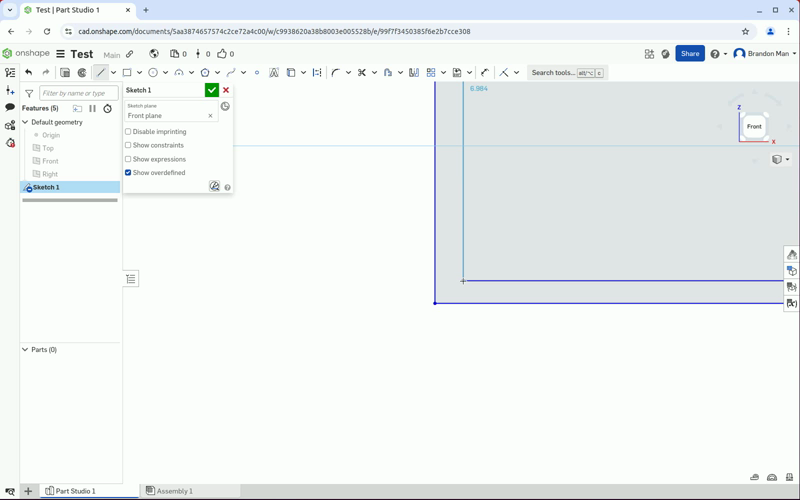
click(463, 280)
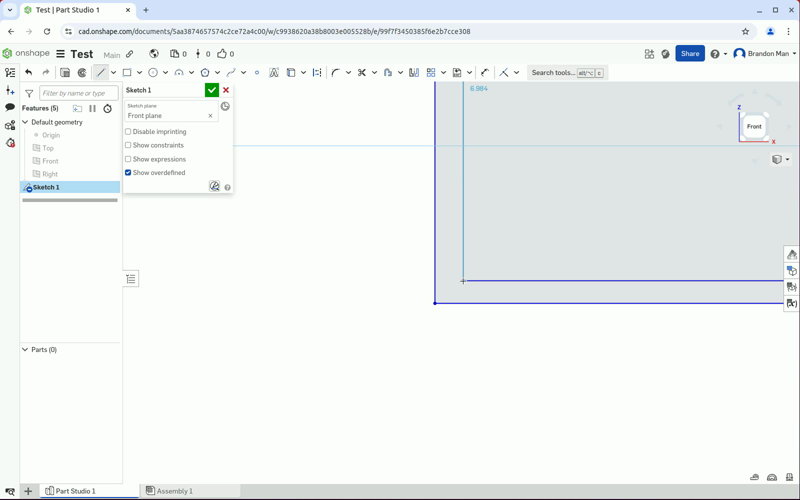
scroll(-6)
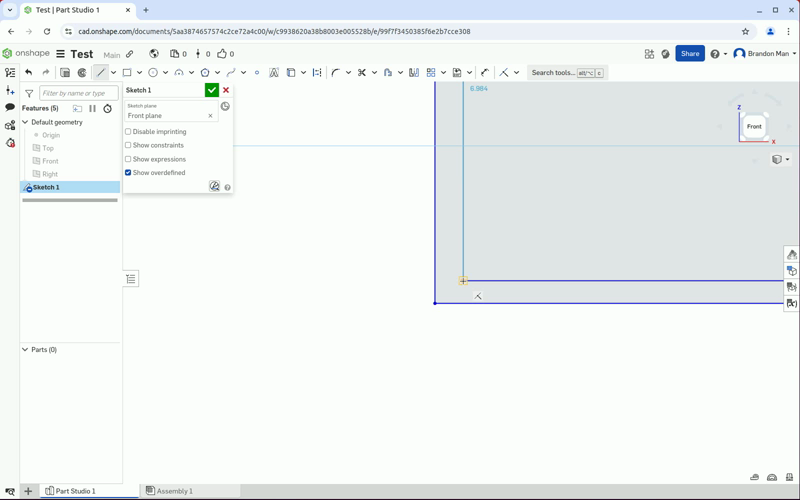
scroll(-6)
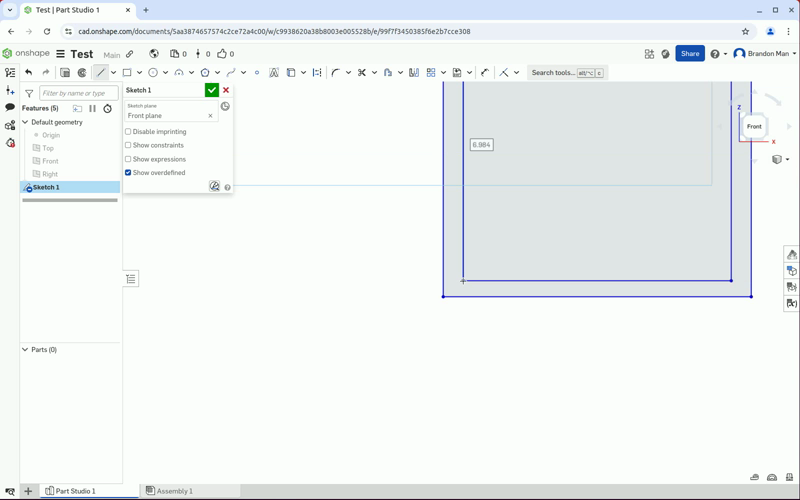
scroll(-6)
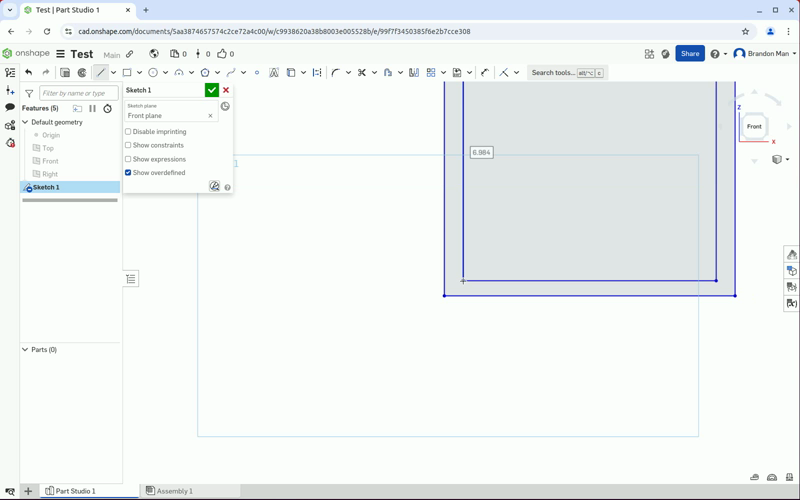
scroll(-6)
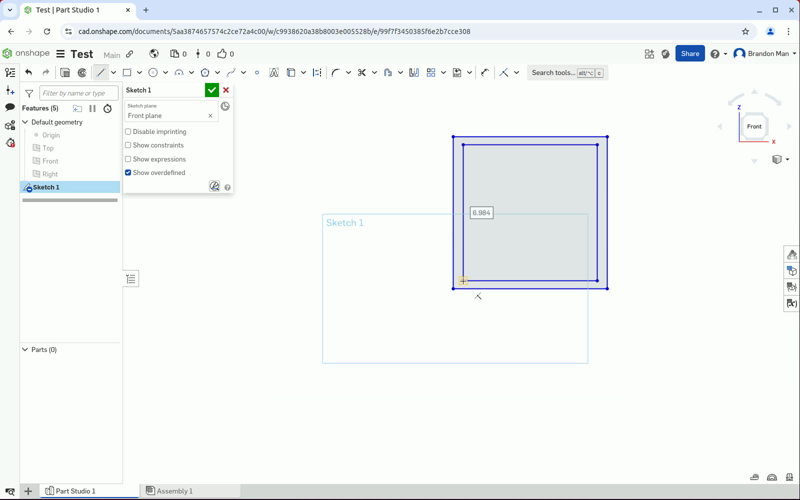
scroll(-6)
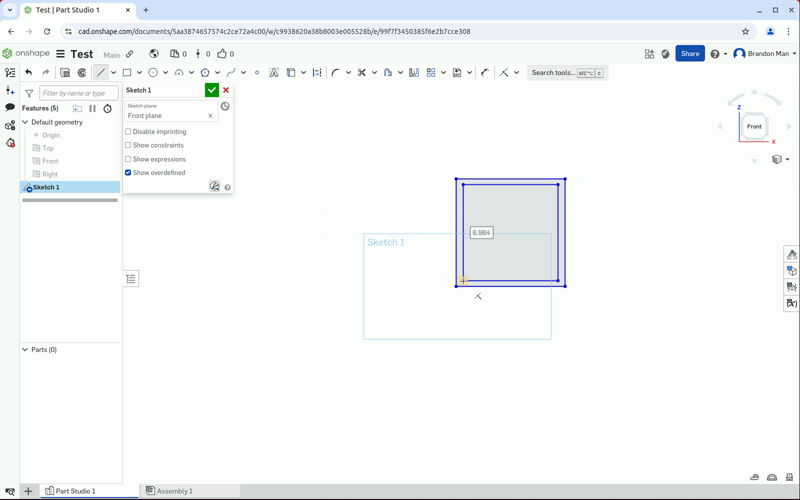
scroll(-6)
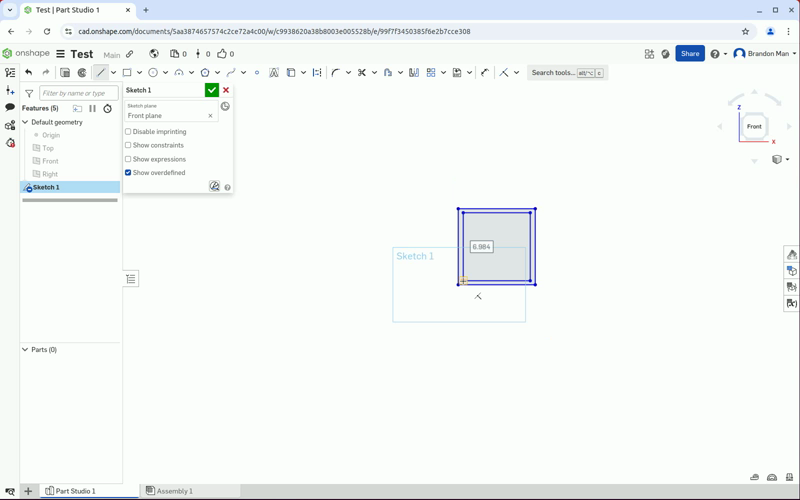
scroll(-6)
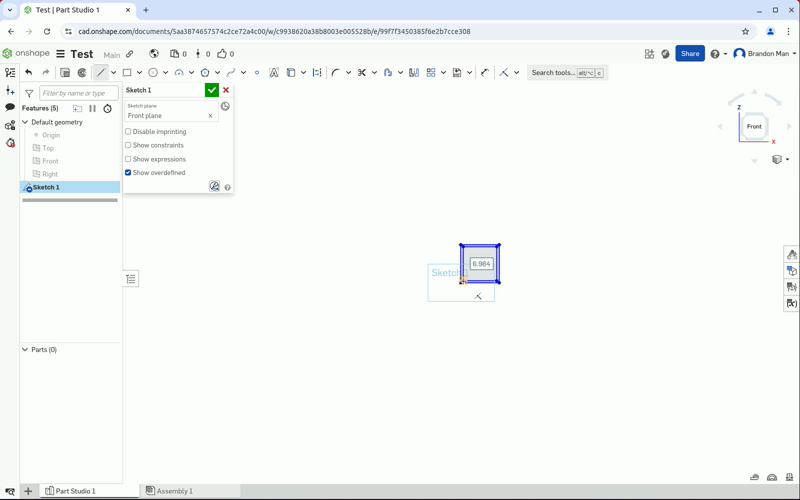
key(esc)
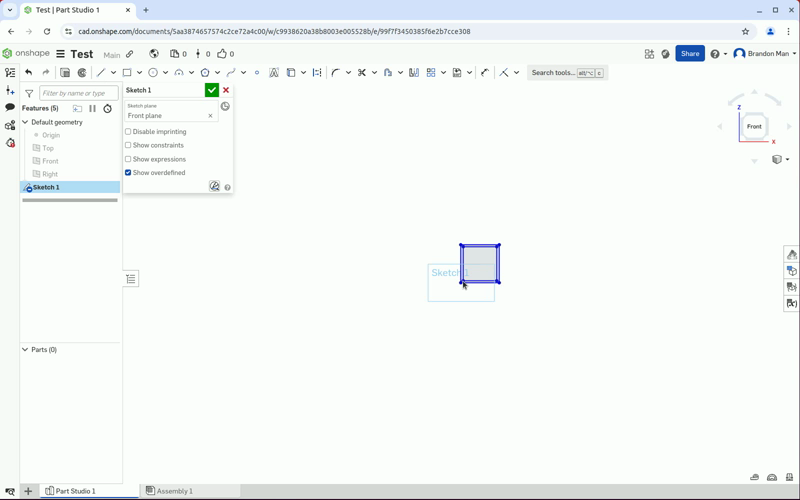
mouse_move(470, 245)
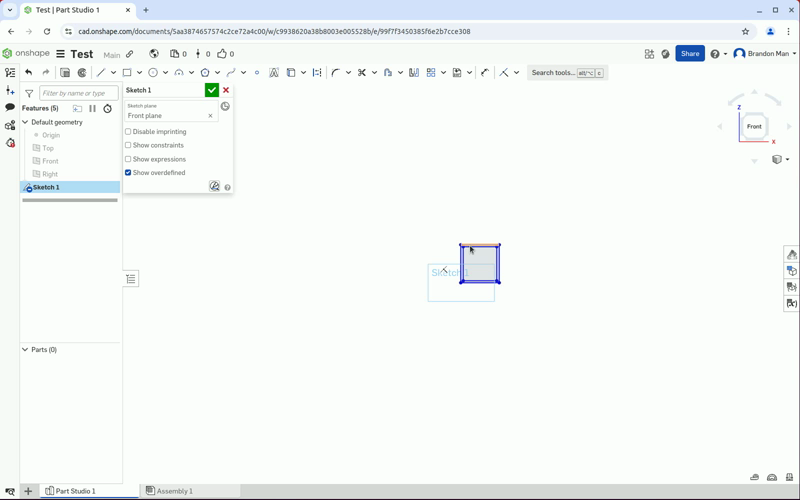
scroll(6)
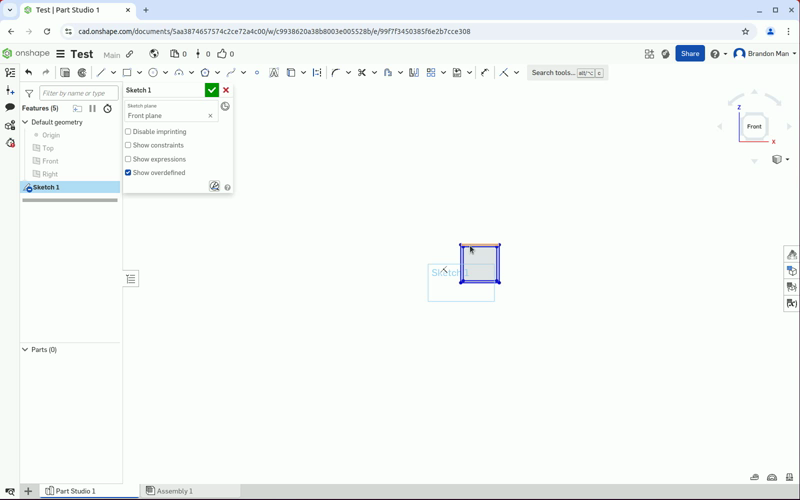
scroll(6)
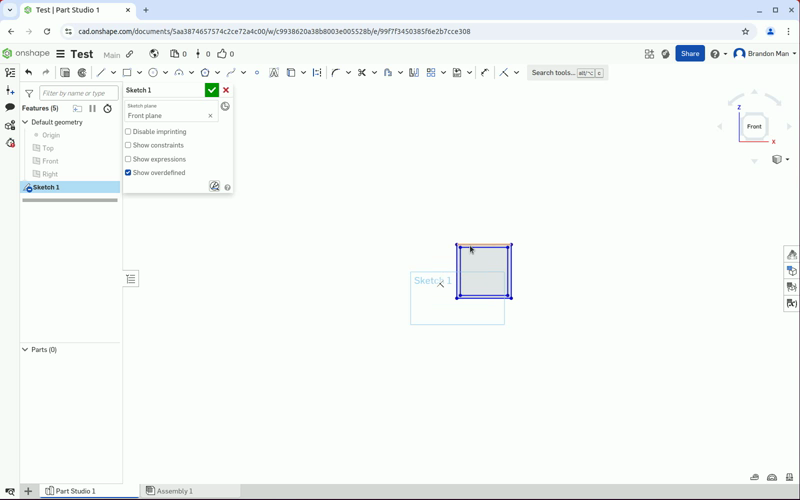
scroll(6)
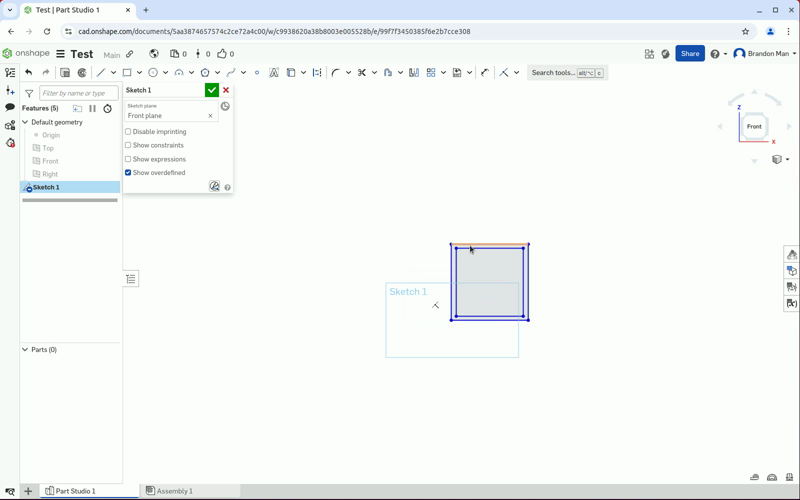
scroll(6)
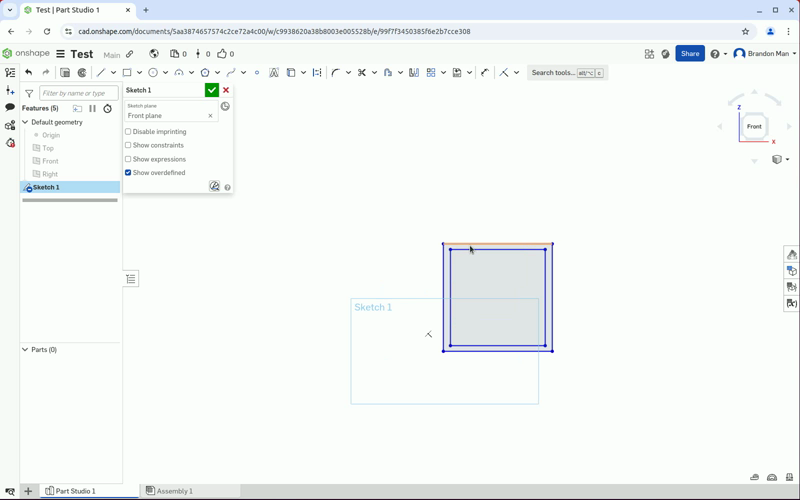
scroll(6)
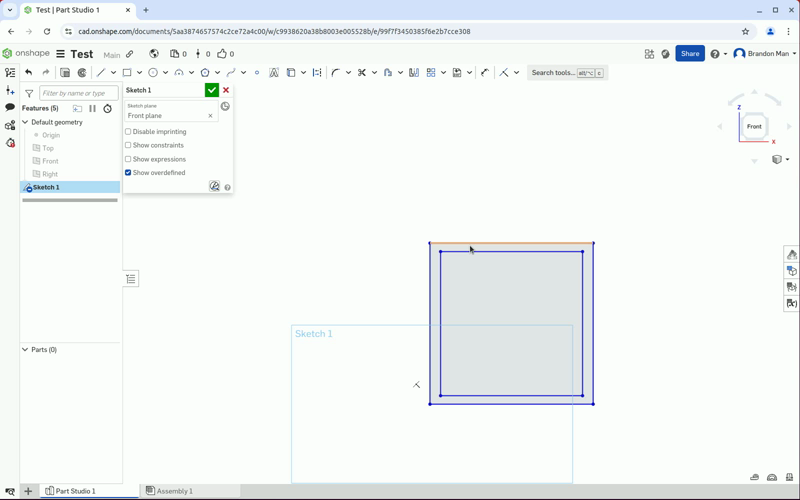
scroll(6)
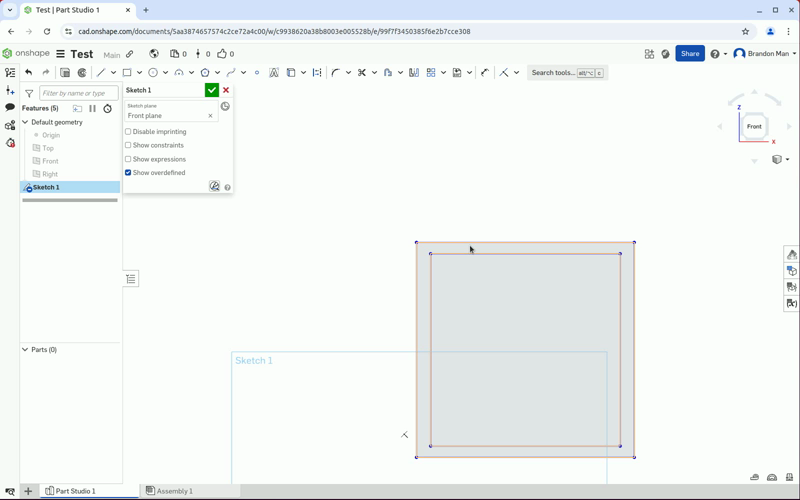
scroll(6)
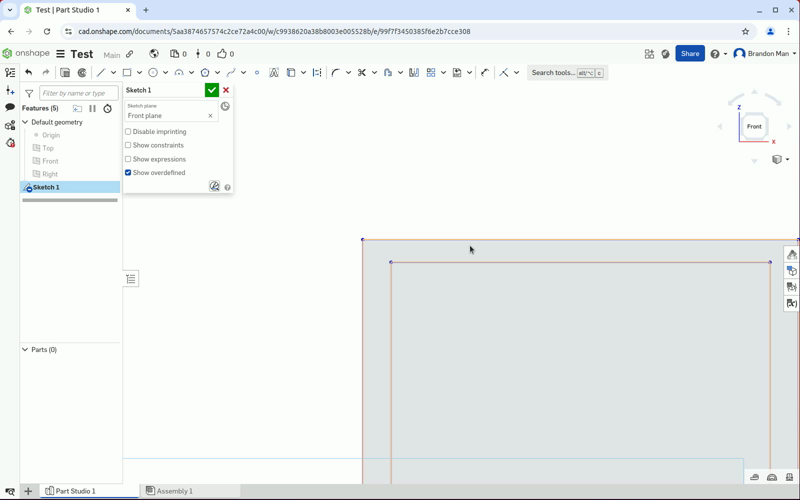
click(470, 245)
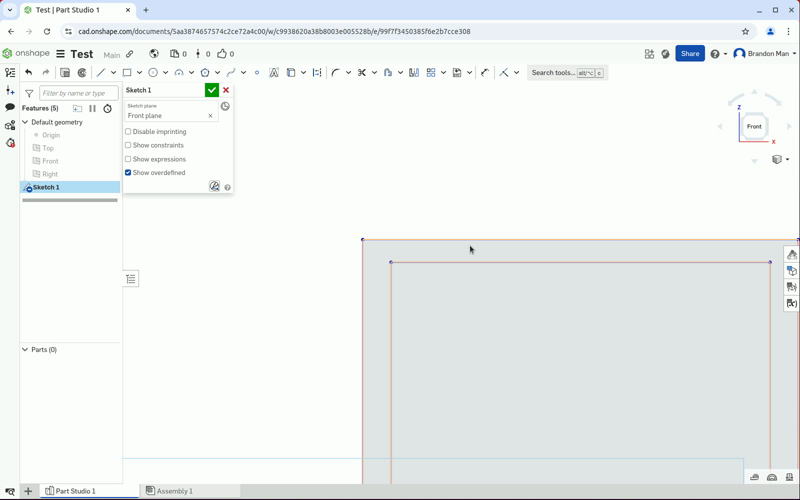
scroll(-6)
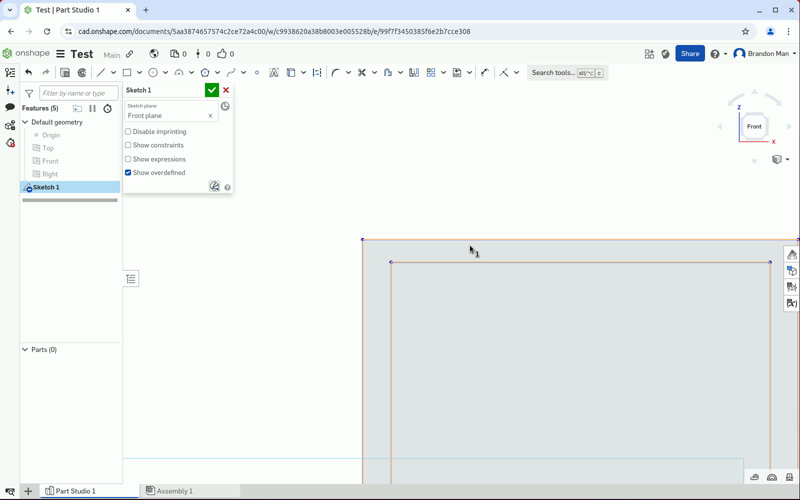
scroll(-6)
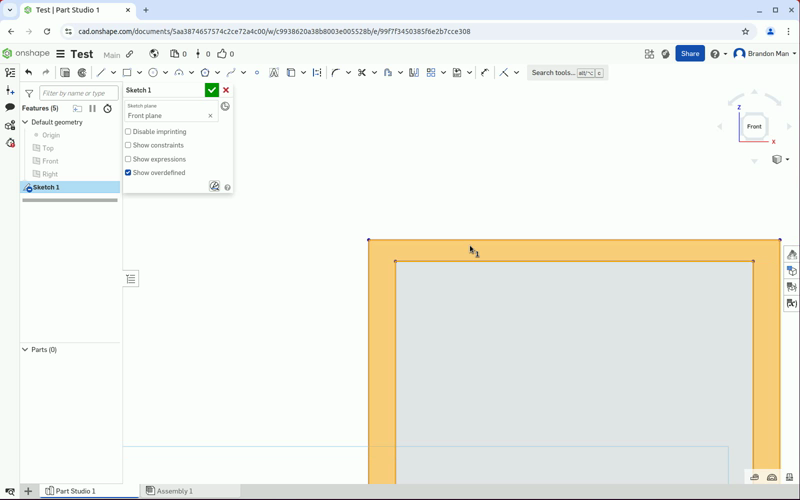
scroll(-6)
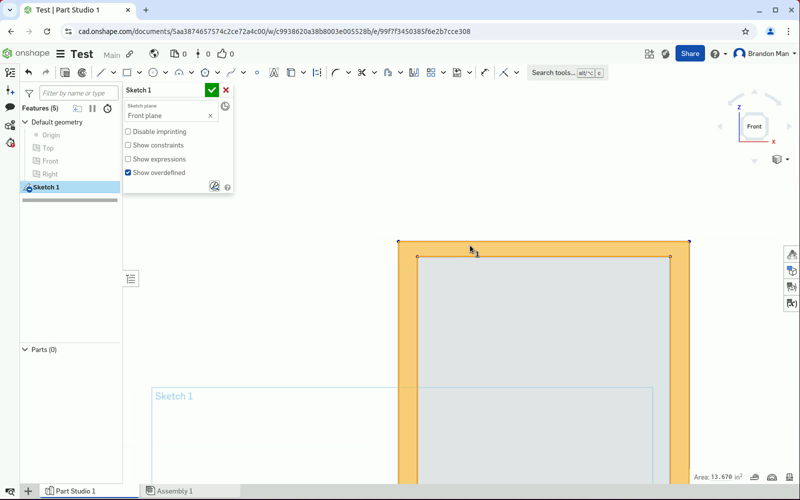
scroll(-6)
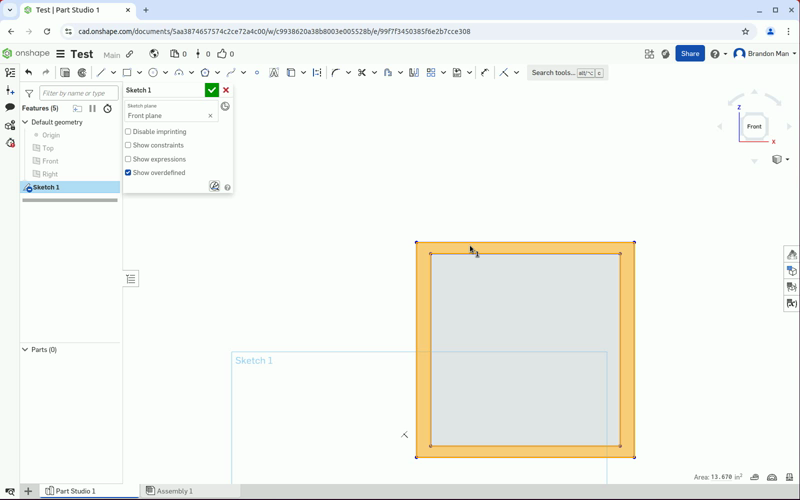
scroll(-6)
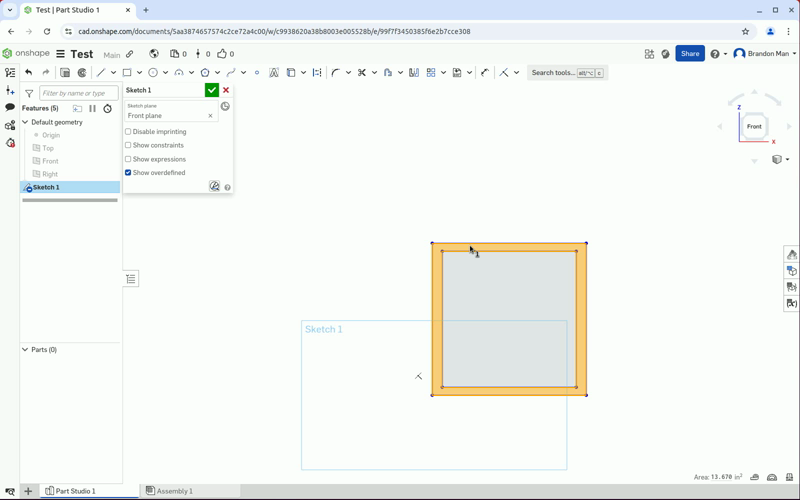
scroll(-6)
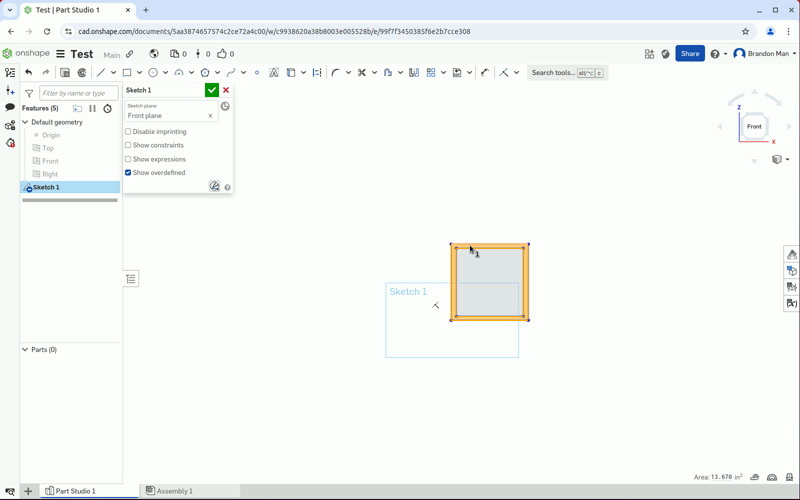
scroll(-6)
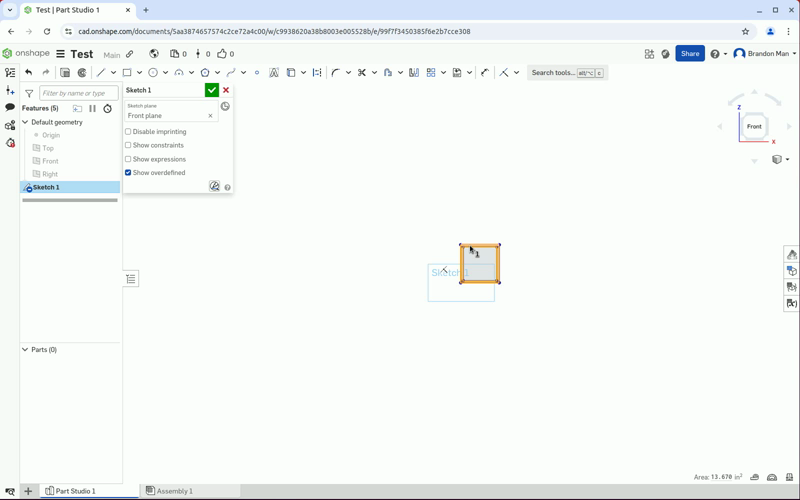
mouse_move(73, 352)
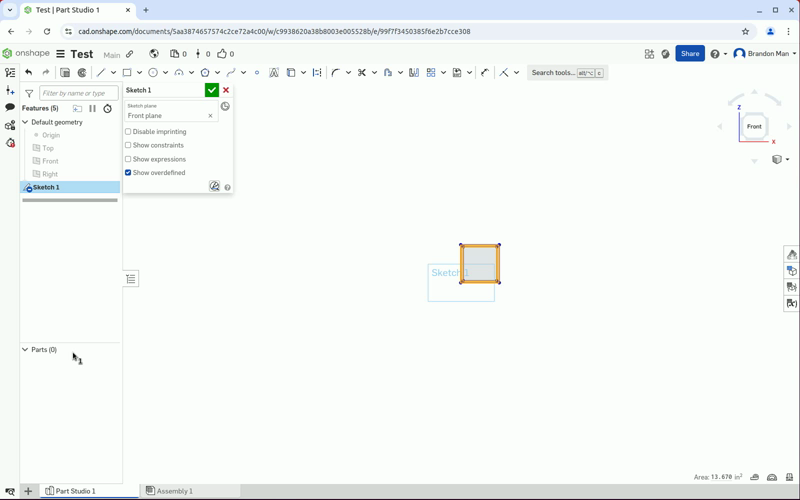
key(shift+y)
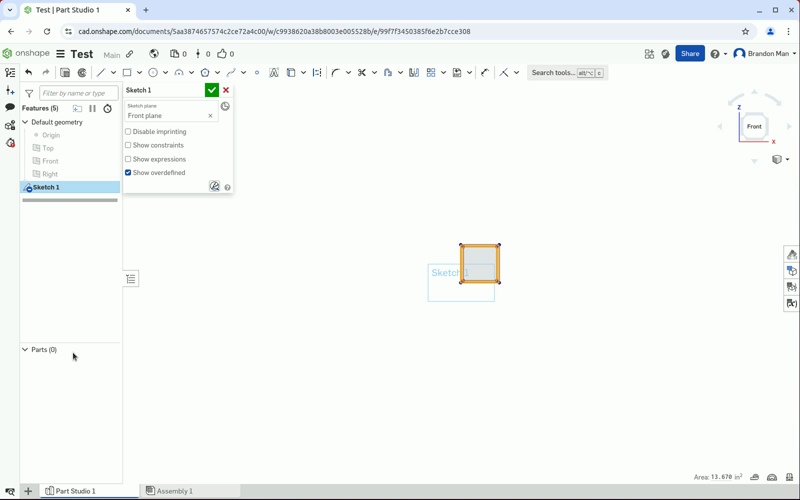
key(shift+e)
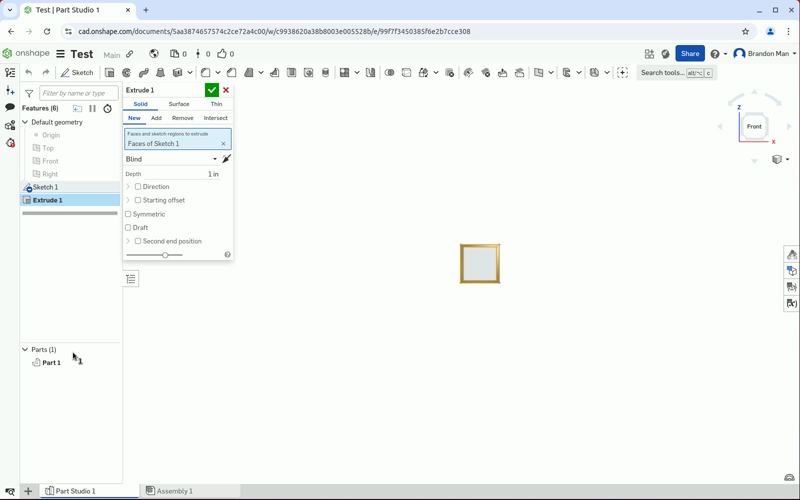
mouse_move(143, 106)
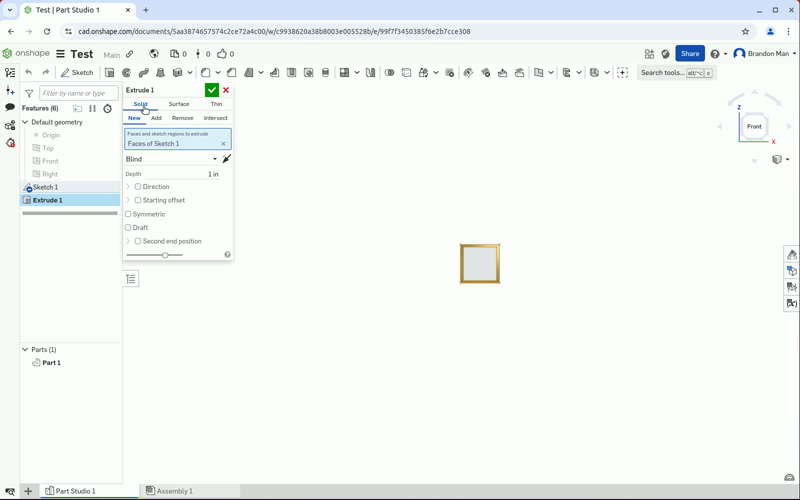
click(143, 106)
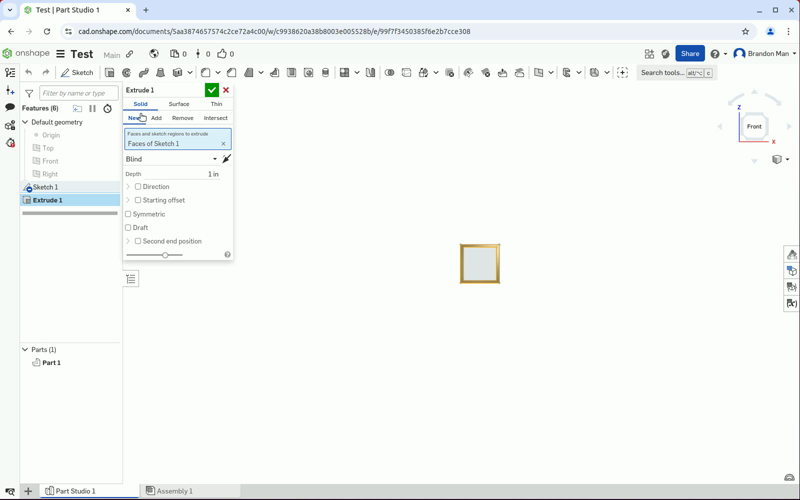
mouse_move(137, 120)
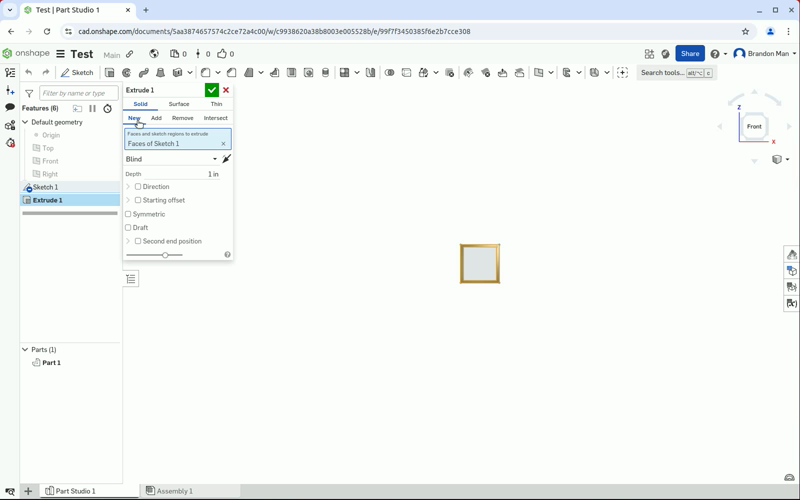
click(137, 120)
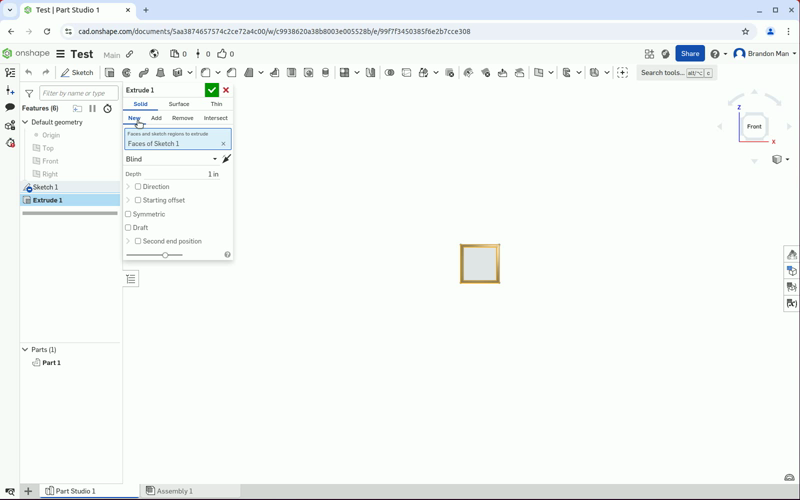
key(tab, 4)
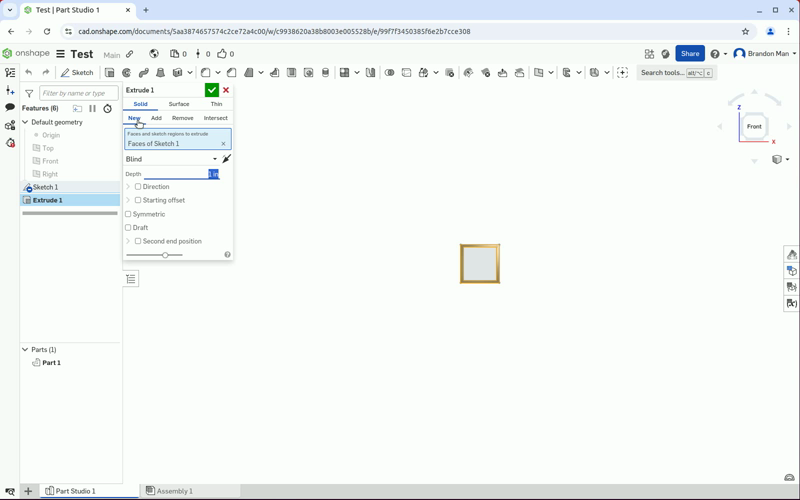
text(15.405)
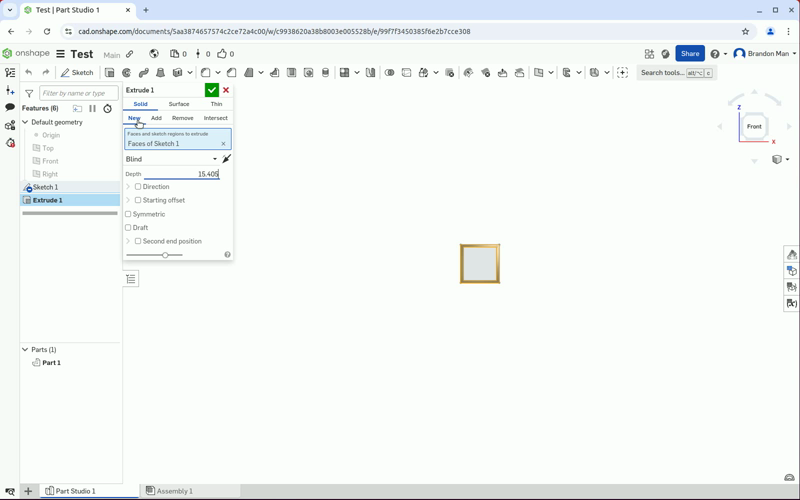
key(enter)
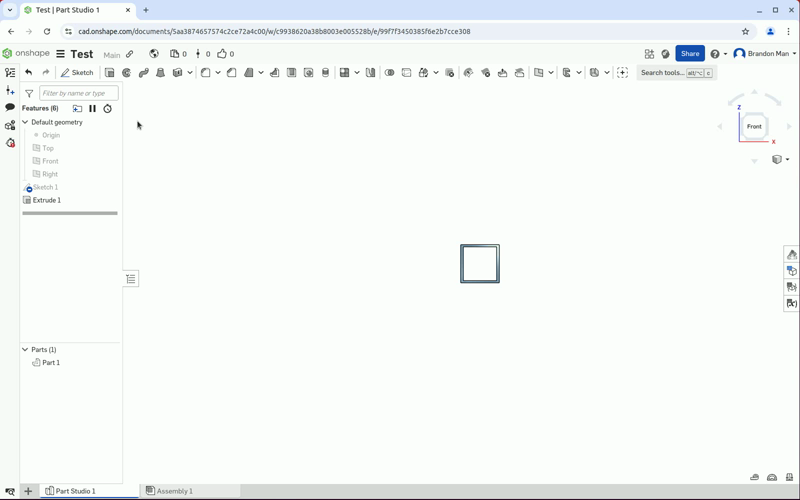
key(shift+h)
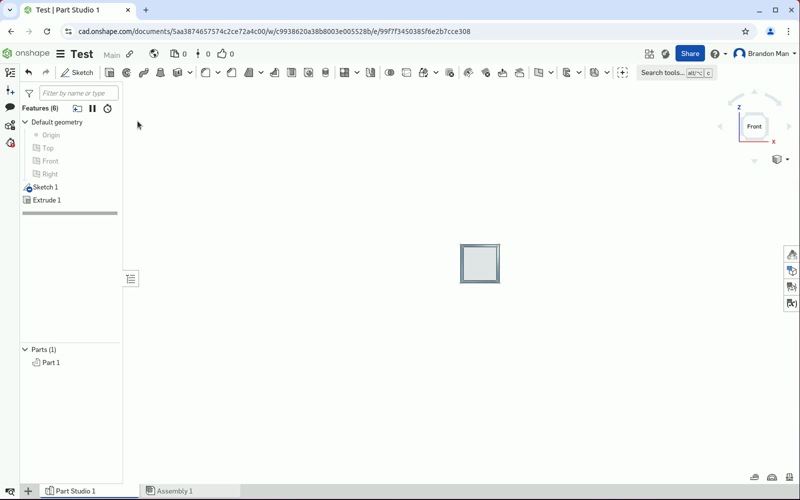
key(shift+h)
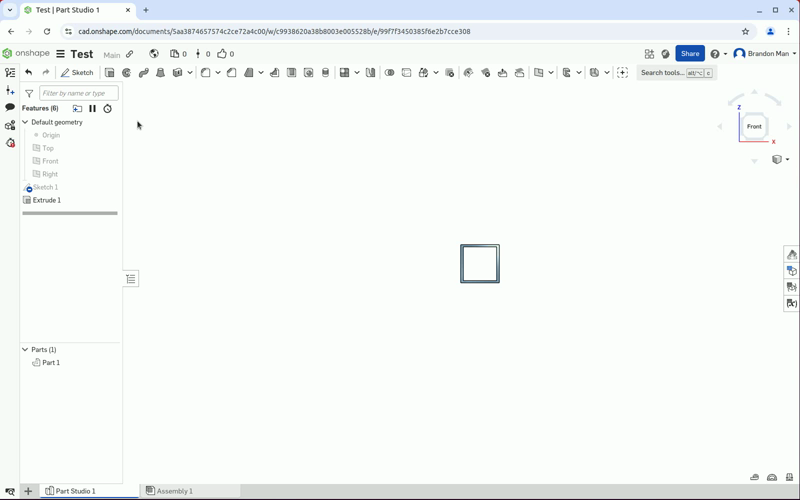
mouse_move(73, 189)
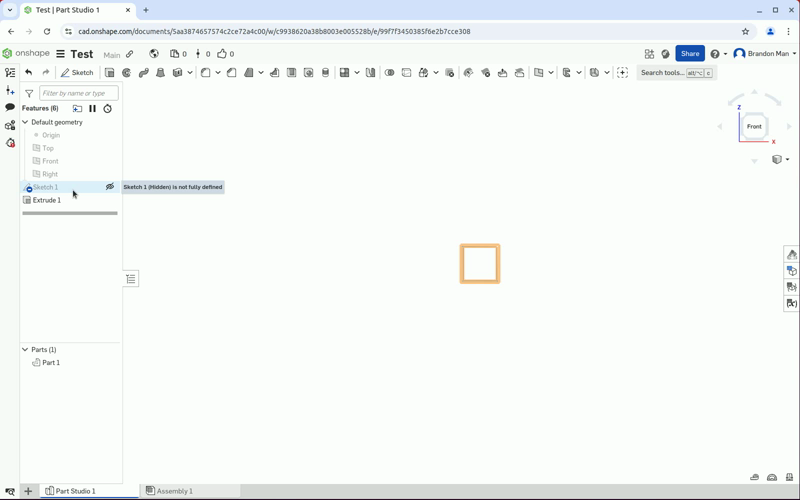
click(73, 189)
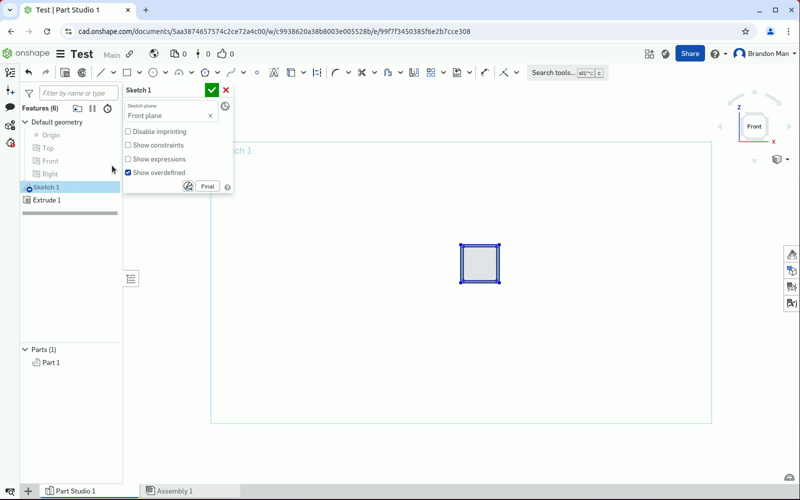
mouse_move(229, 92)
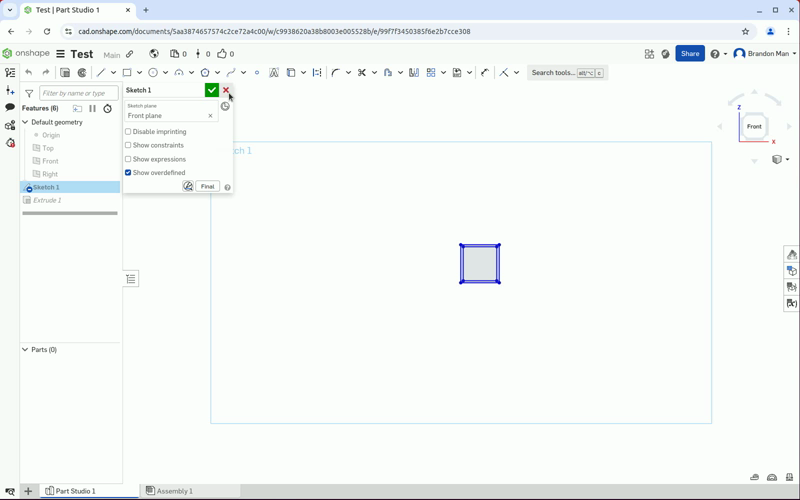
click(229, 92)
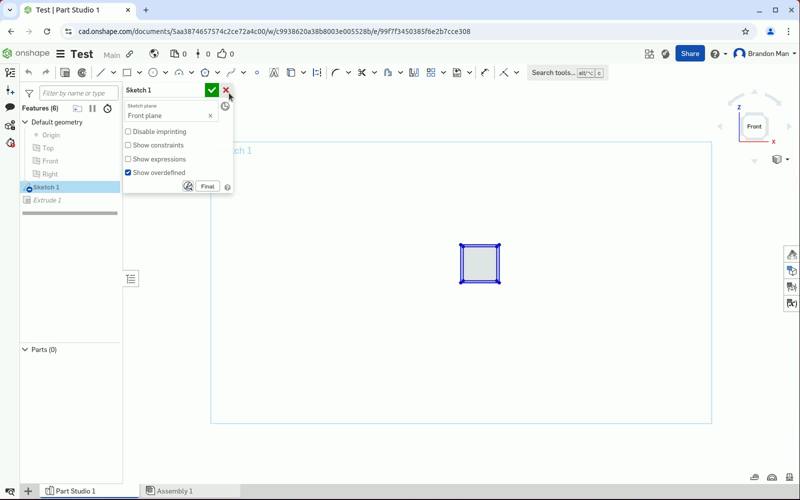
key(shift+s)
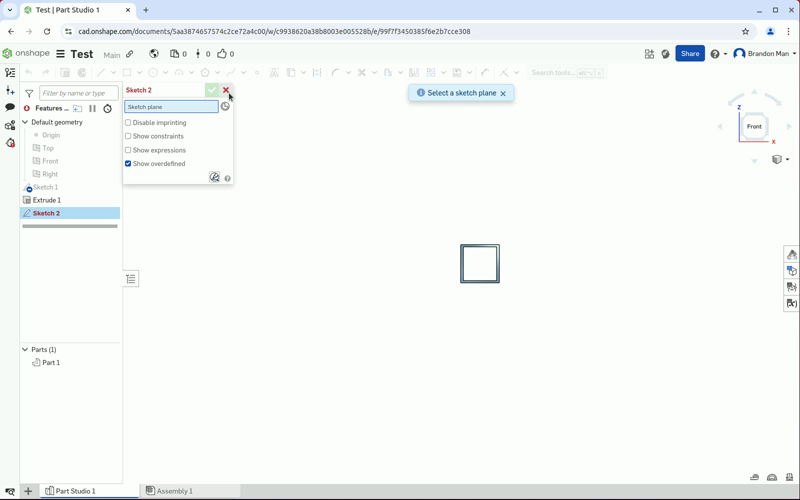
mouse_move(73, 163)
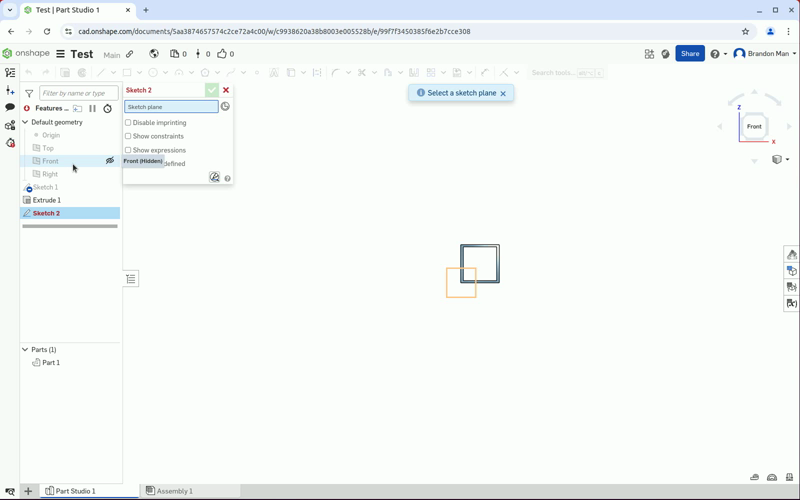
click(73, 163)
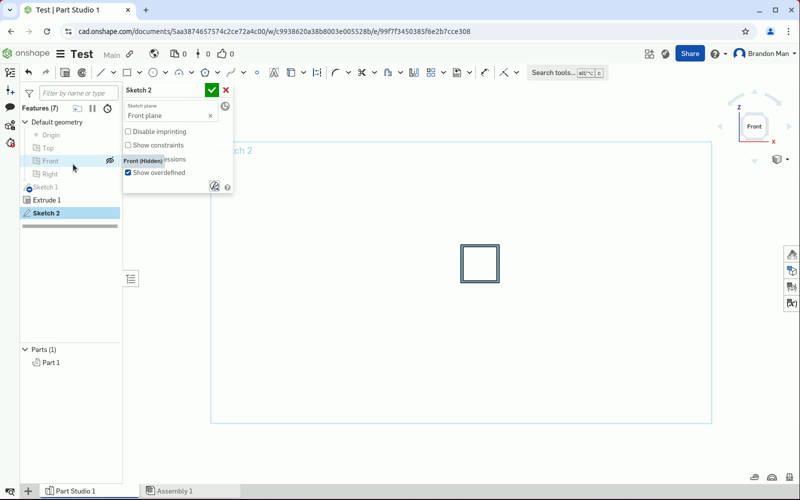
mouse_move(73, 352)
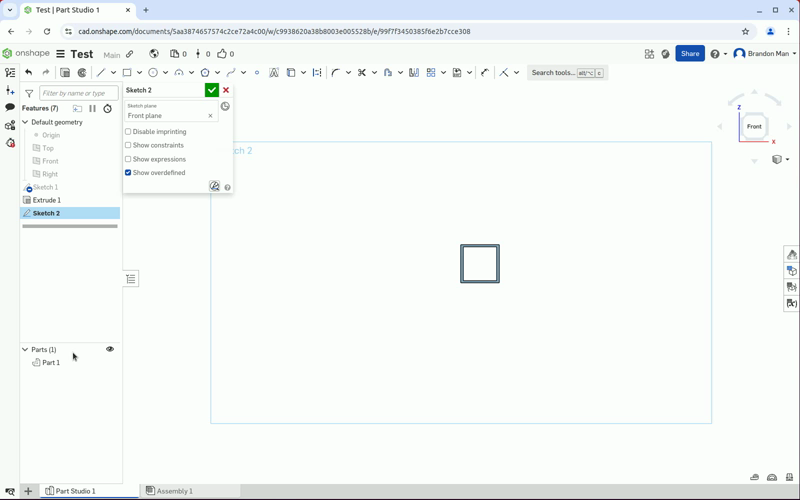
key(y)
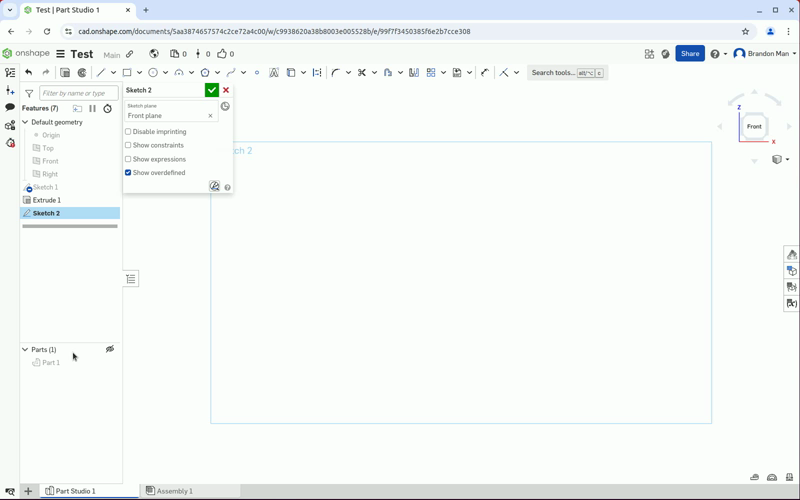
key(l)
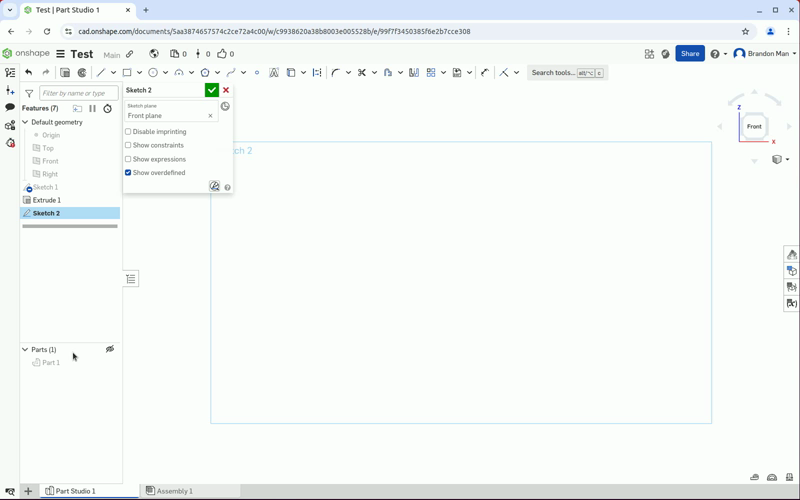
key_down(shift)
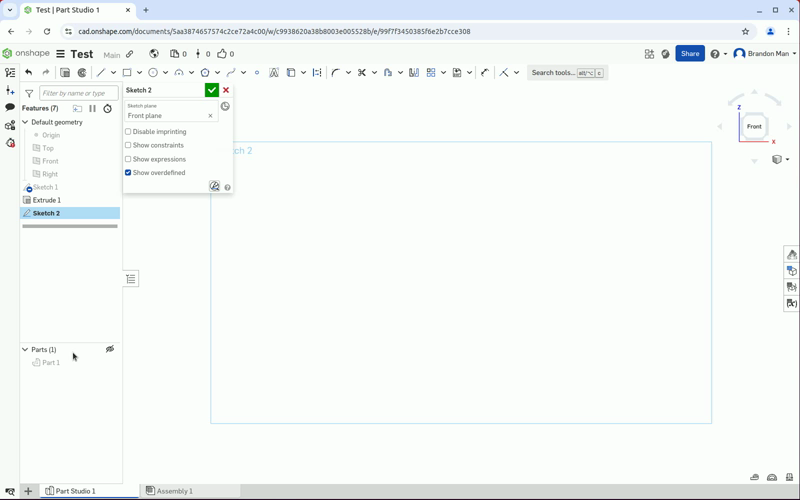
mouse_move(535, 282)
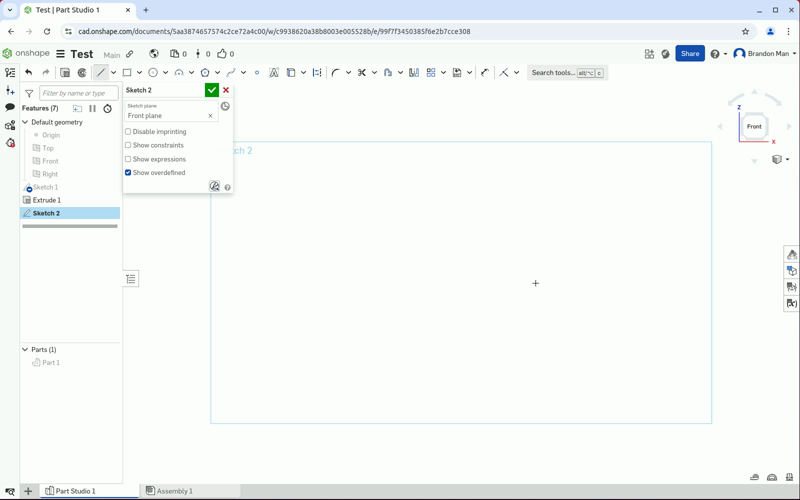
click(535, 282)
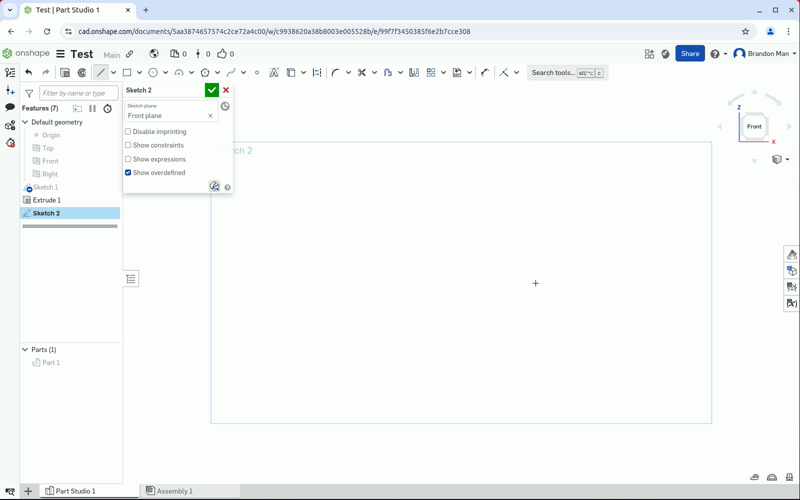
key_up(shift)
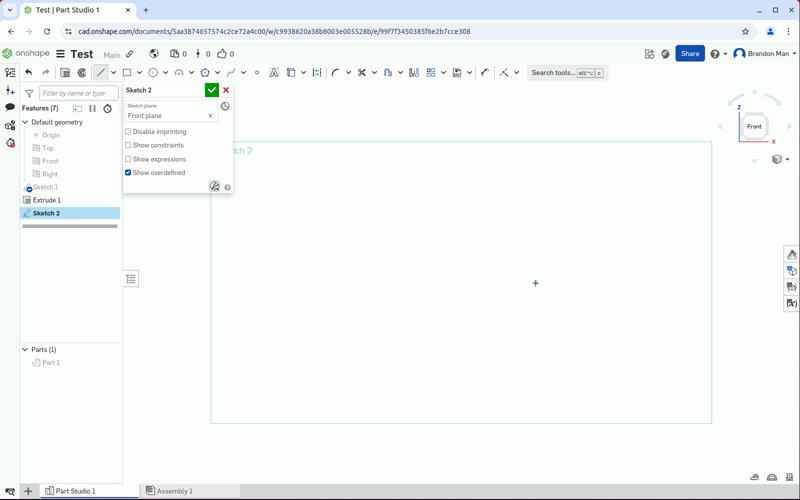
key_down(shift)
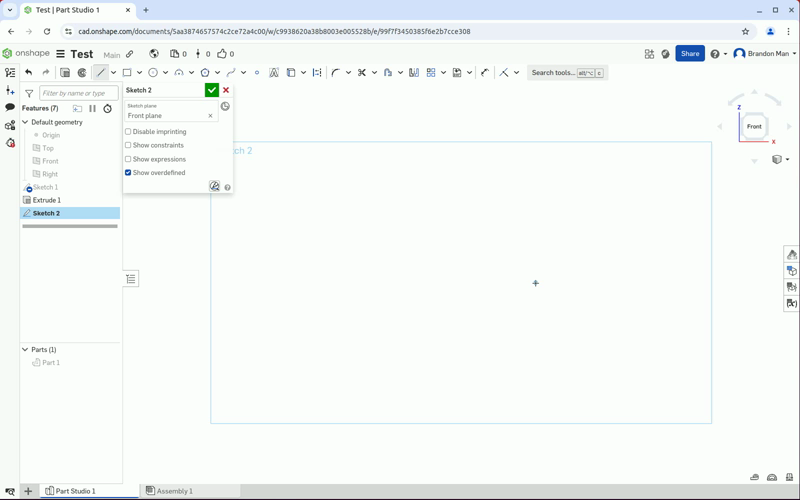
mouse_move(565, 282)
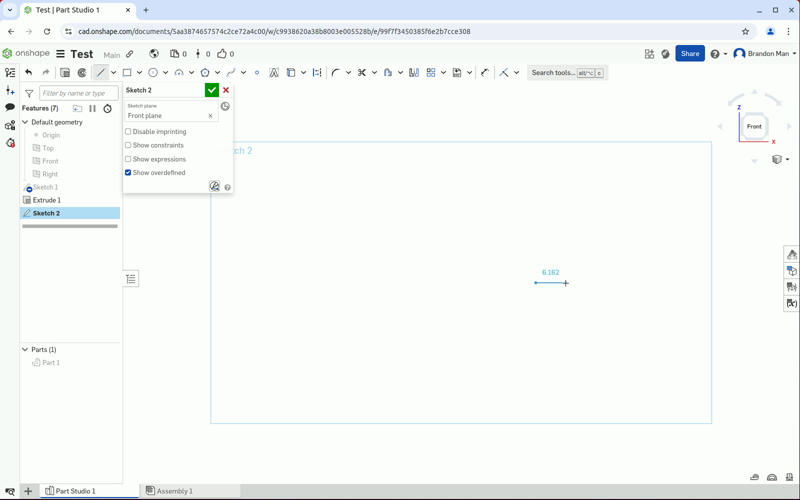
mouse_move(574, 282)
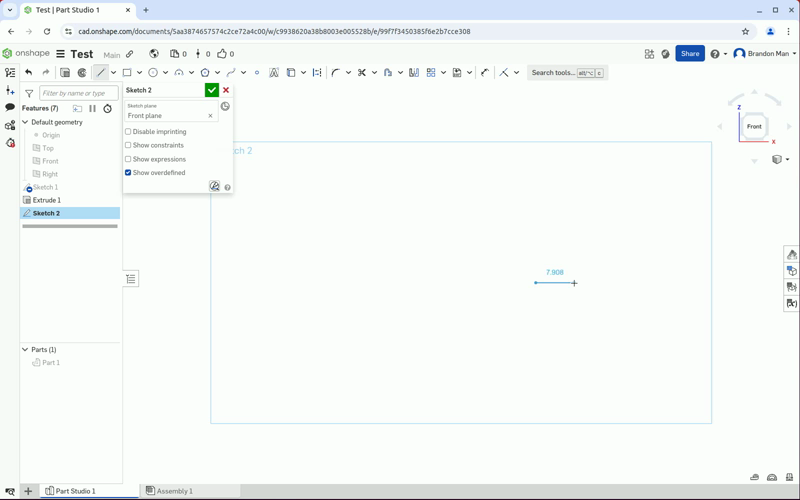
click(574, 282)
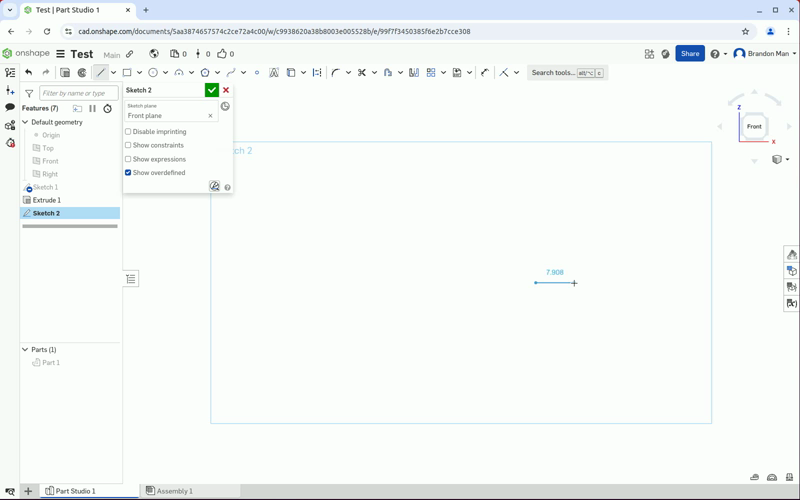
key_up(shift)
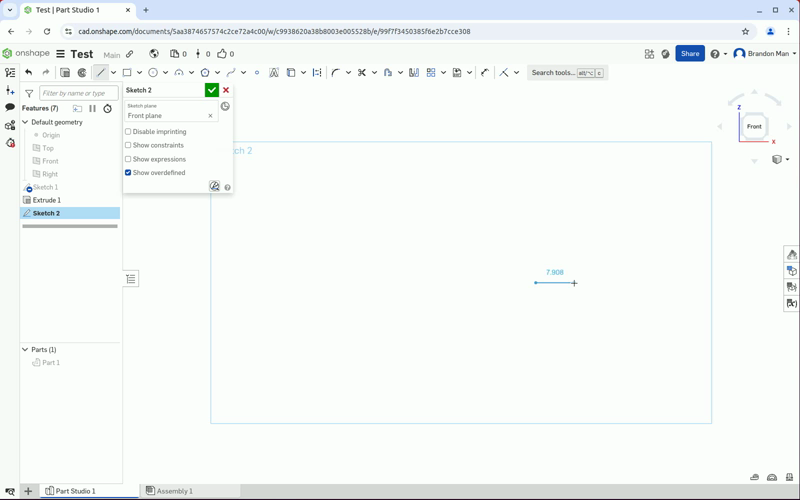
key_down(shift)
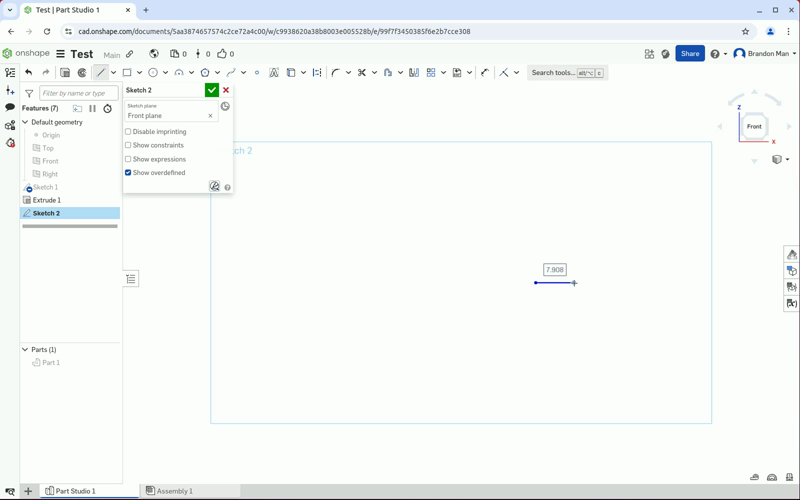
mouse_move(589, 282)
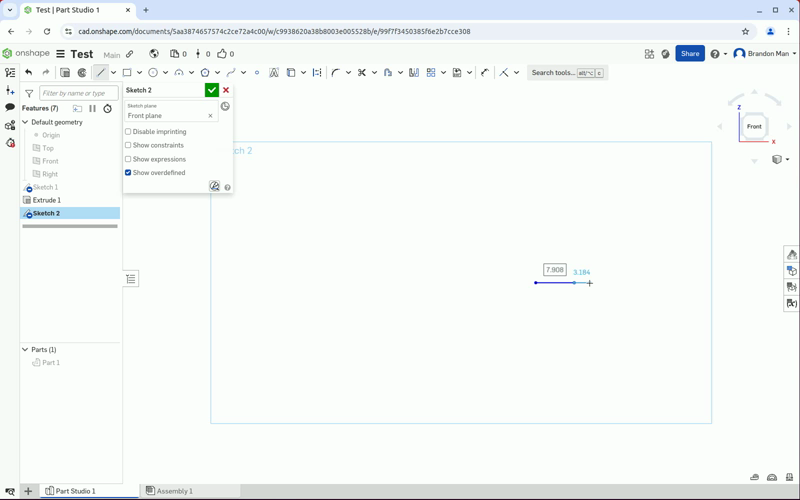
mouse_move(574, 244)
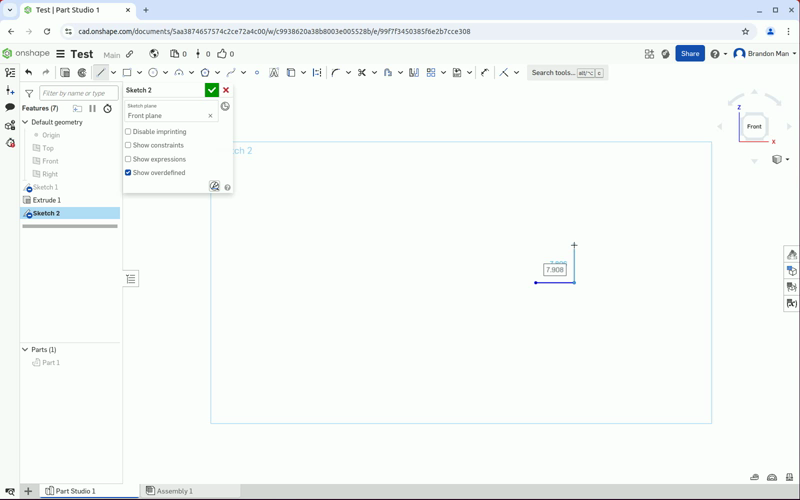
click(574, 244)
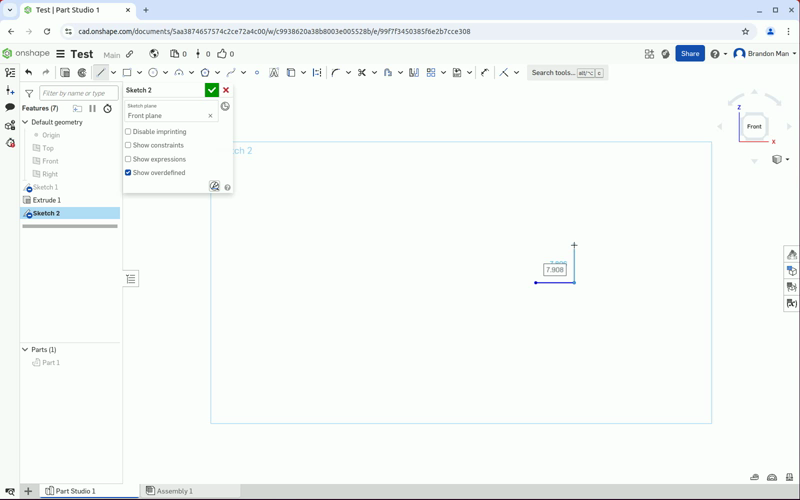
key_up(shift)
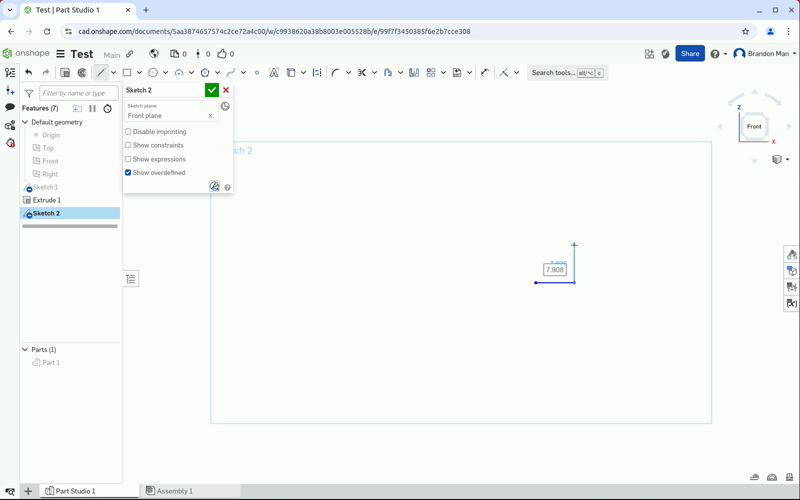
key_down(shift)
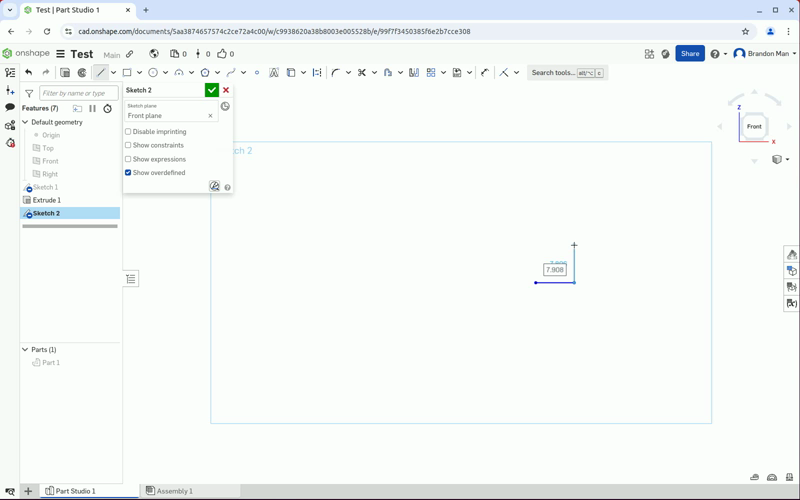
mouse_move(589, 244)
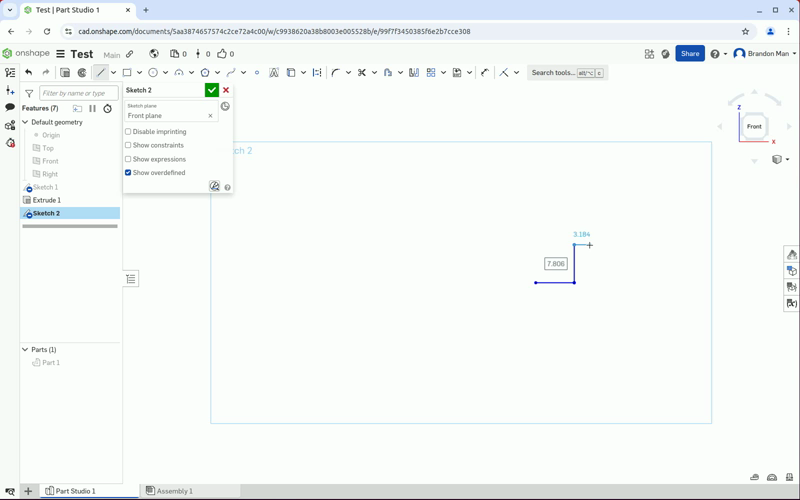
mouse_move(535, 244)
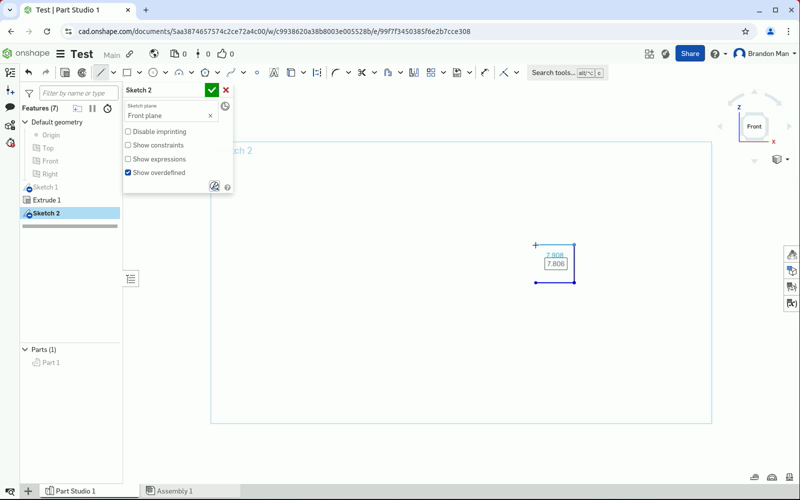
click(535, 244)
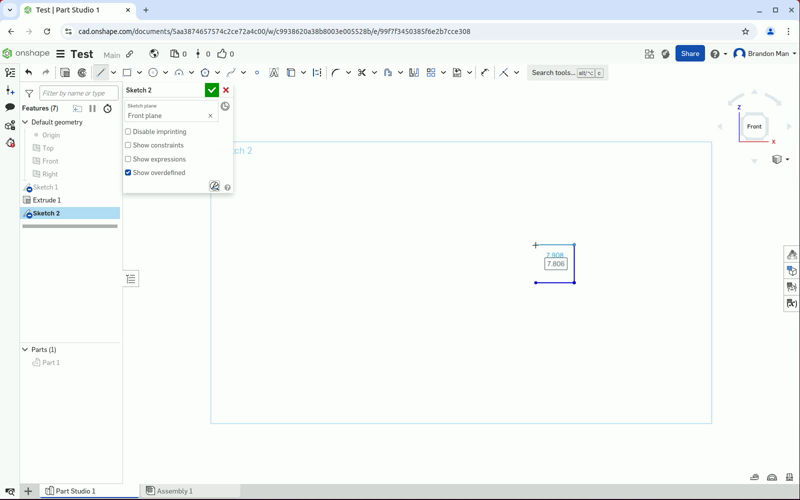
key_up(shift)
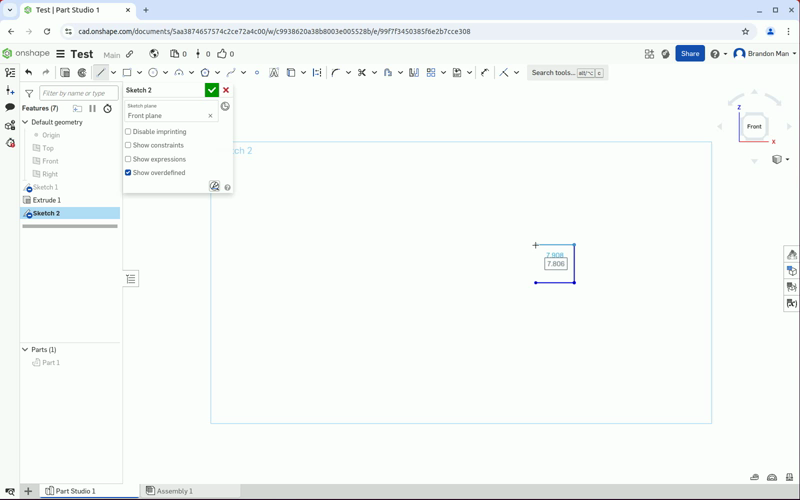
mouse_move(565, 244)
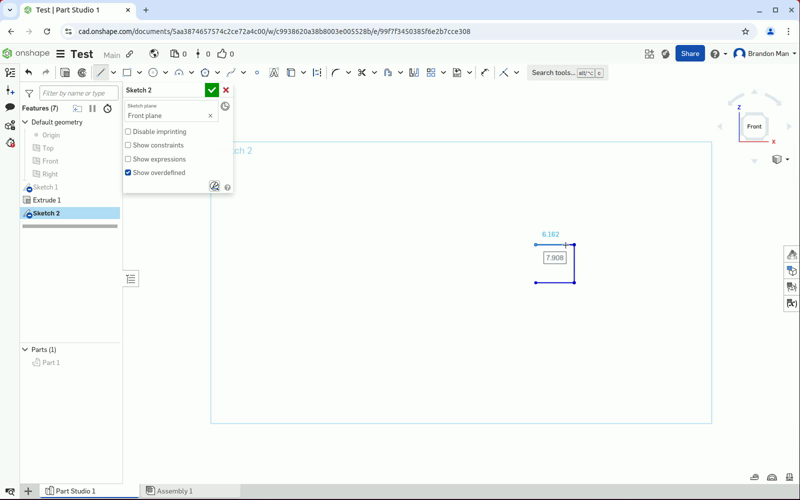
key_down(shift)
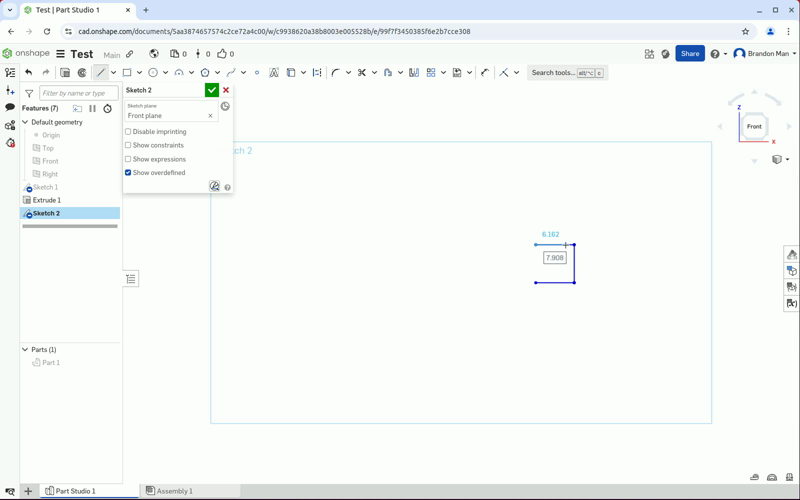
mouse_move(535, 282)
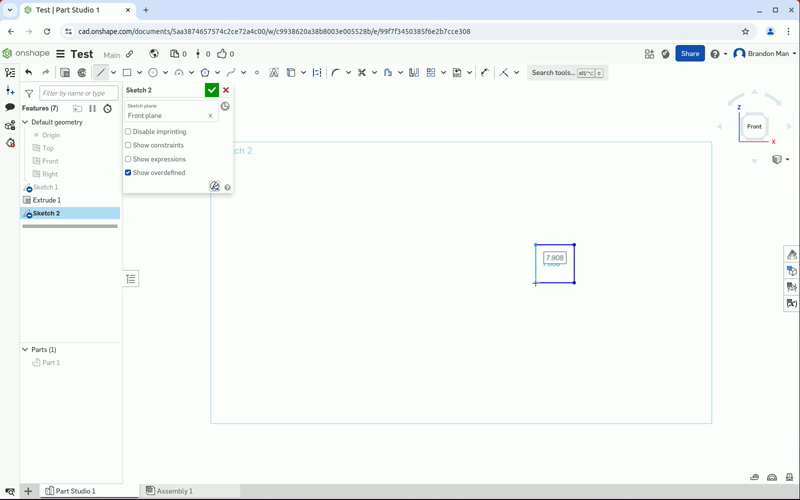
key_up(shift)
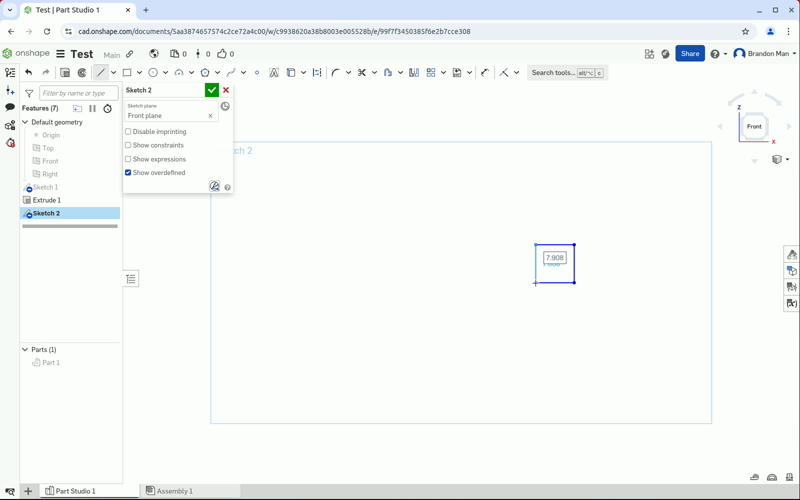
click(535, 282)
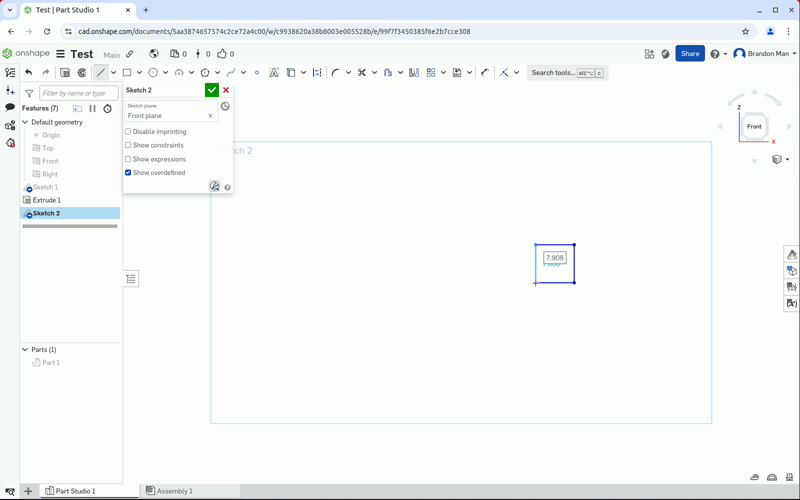
key(esc)
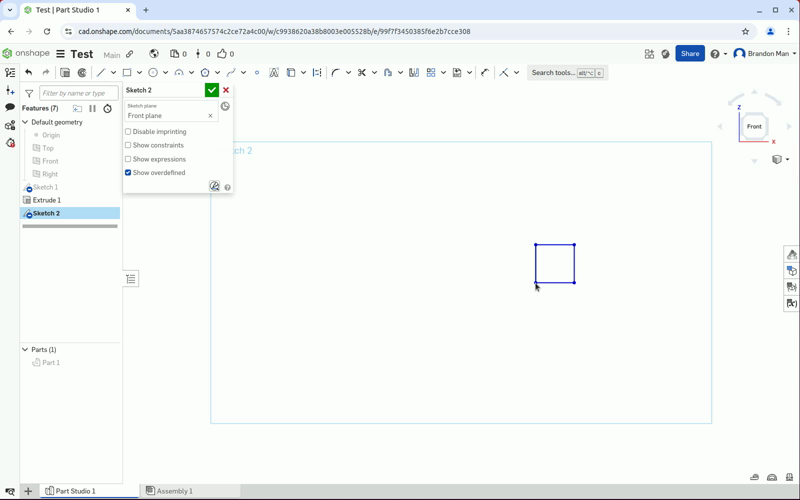
key(l)
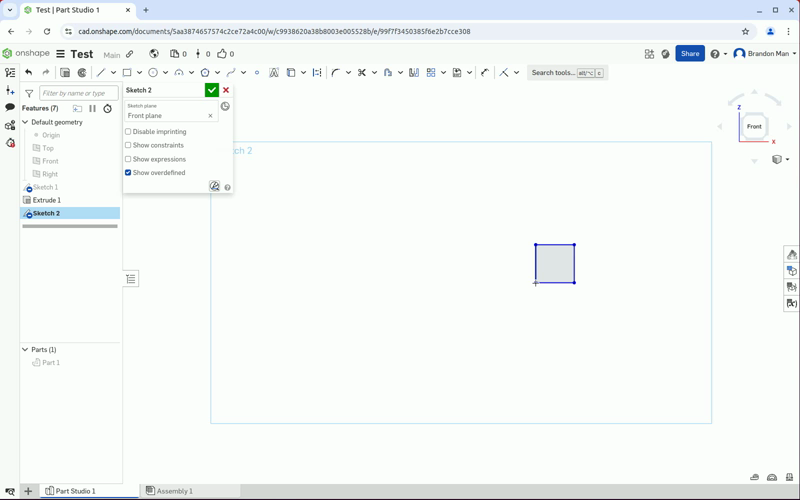
key_down(shift)
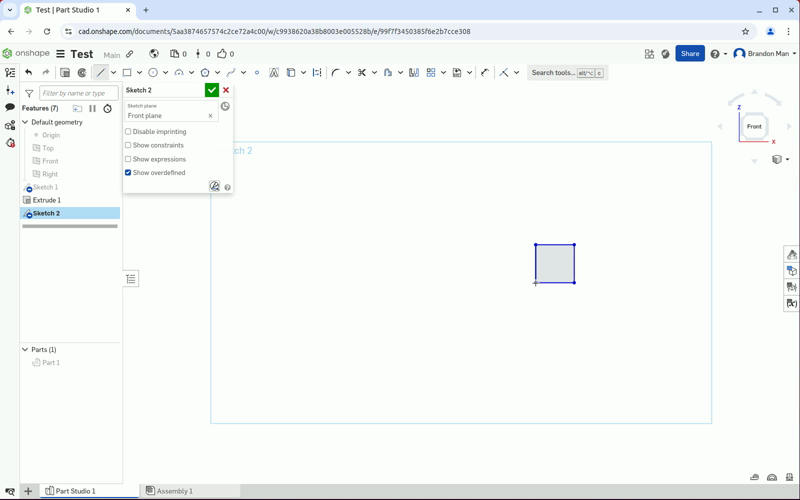
mouse_move(538, 280)
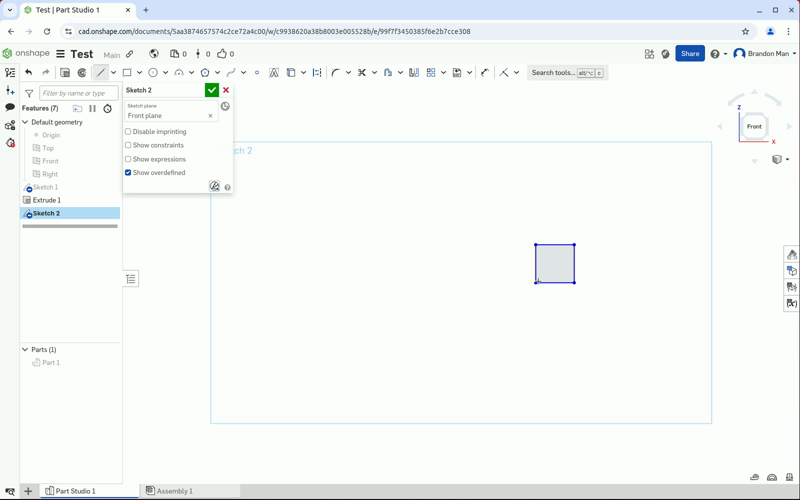
scroll(6)
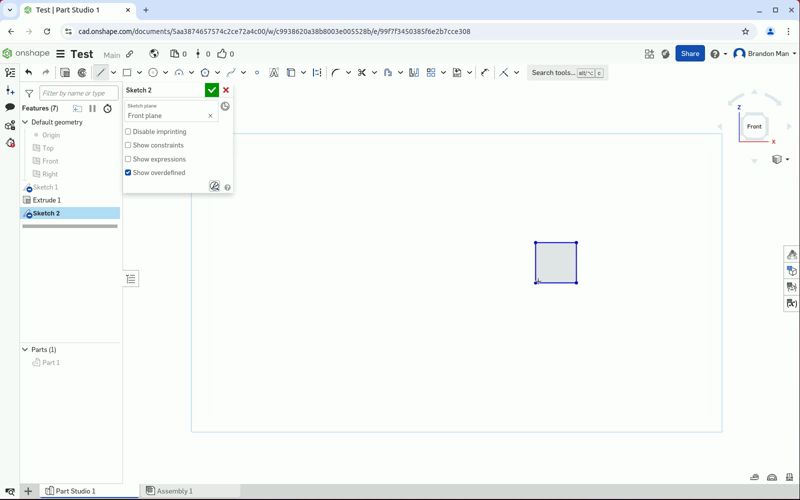
scroll(6)
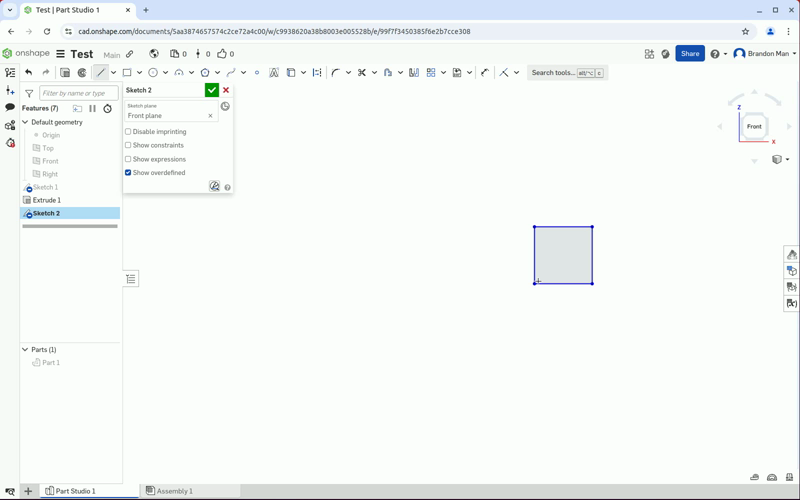
scroll(6)
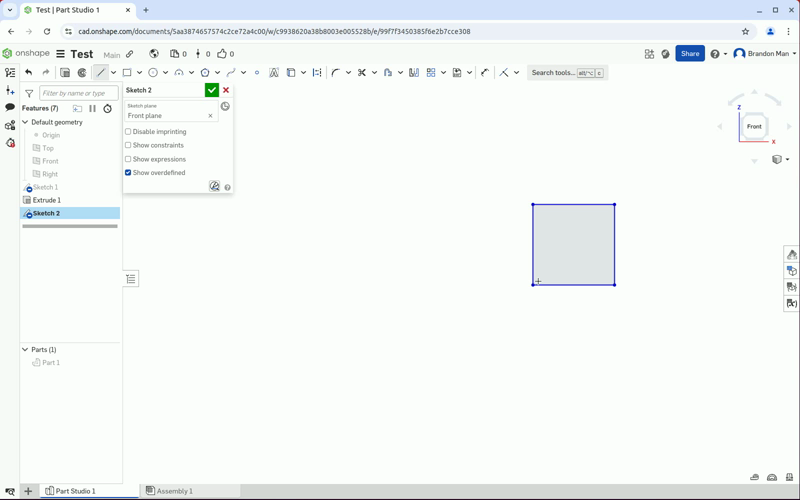
scroll(6)
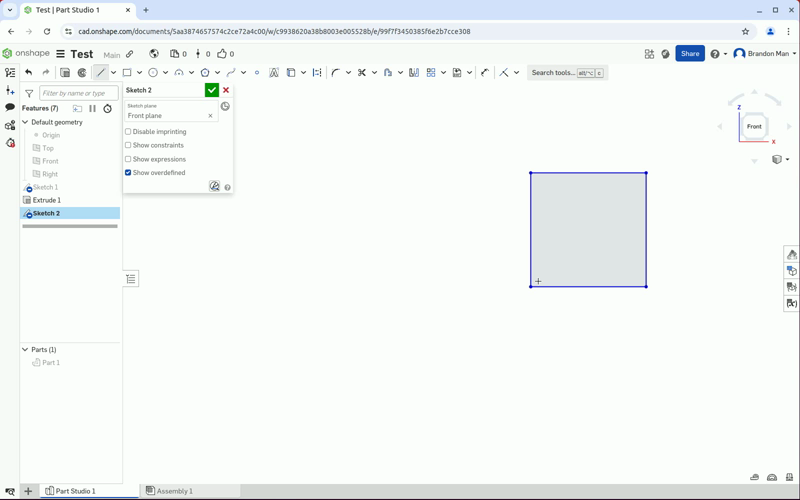
scroll(6)
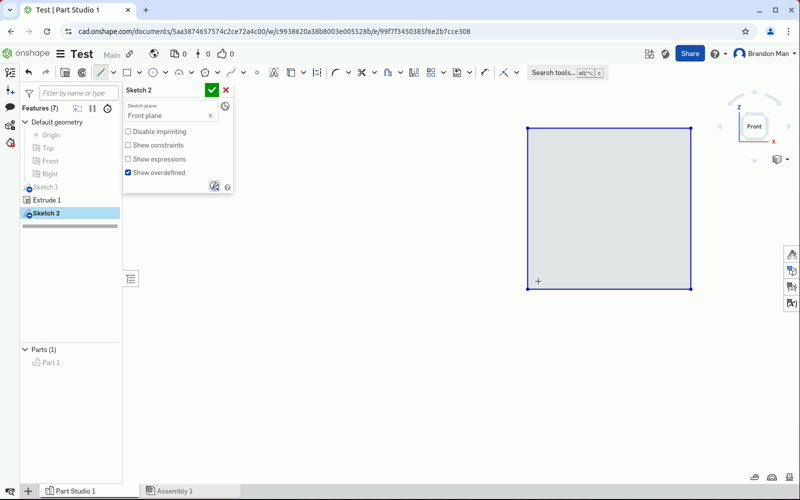
scroll(6)
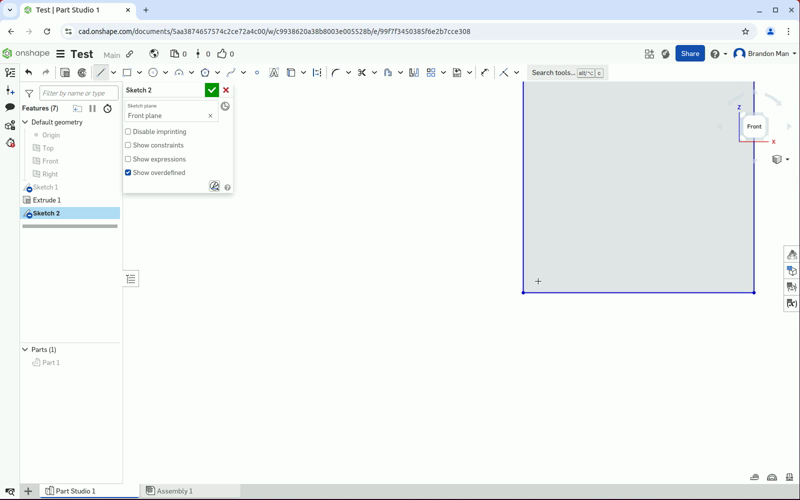
scroll(6)
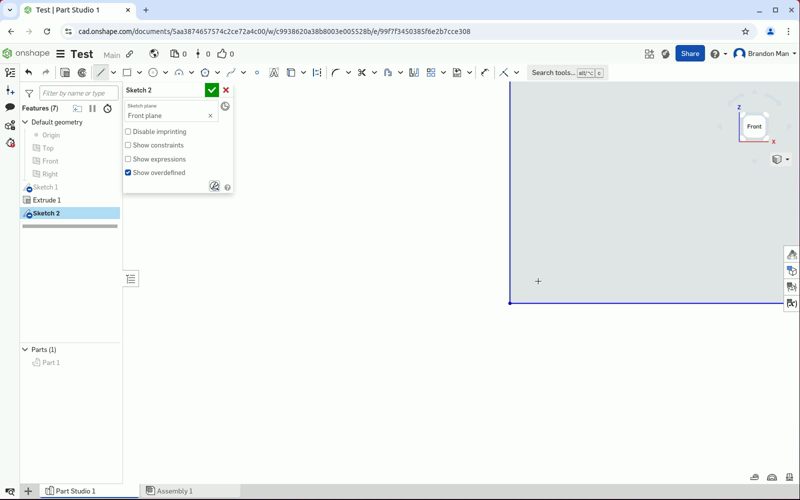
click(538, 280)
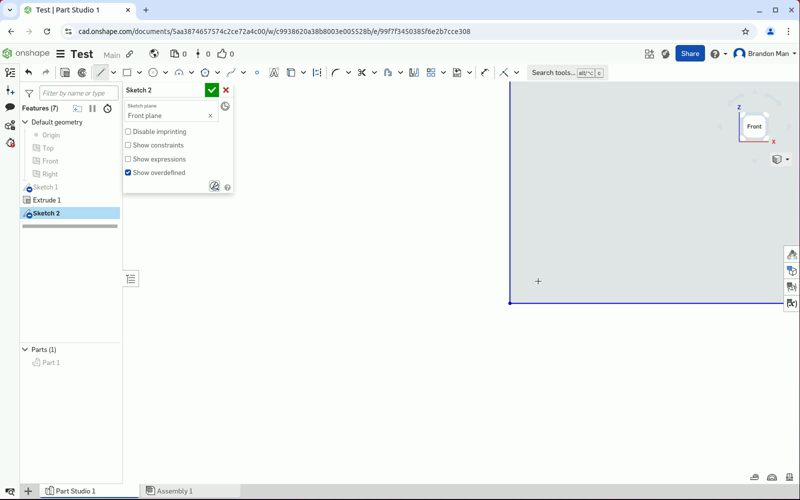
scroll(-6)
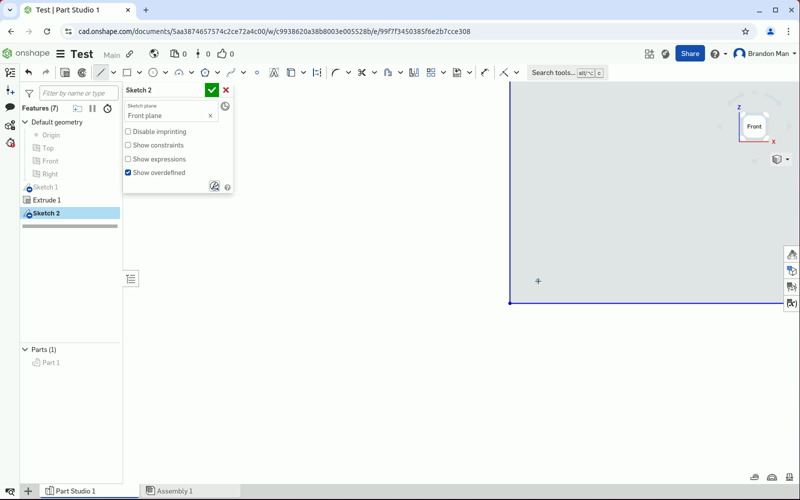
scroll(-6)
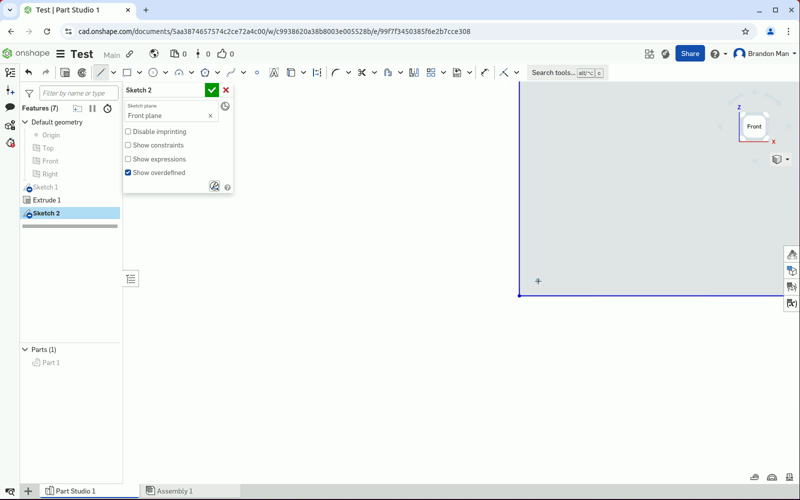
scroll(-6)
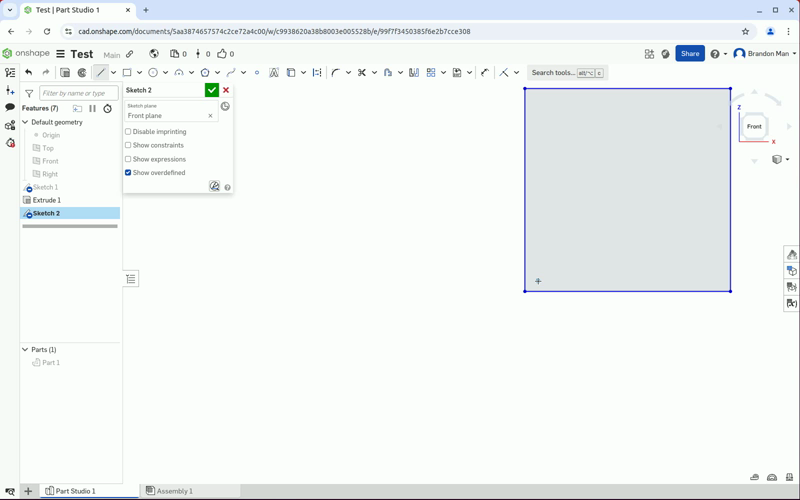
scroll(-6)
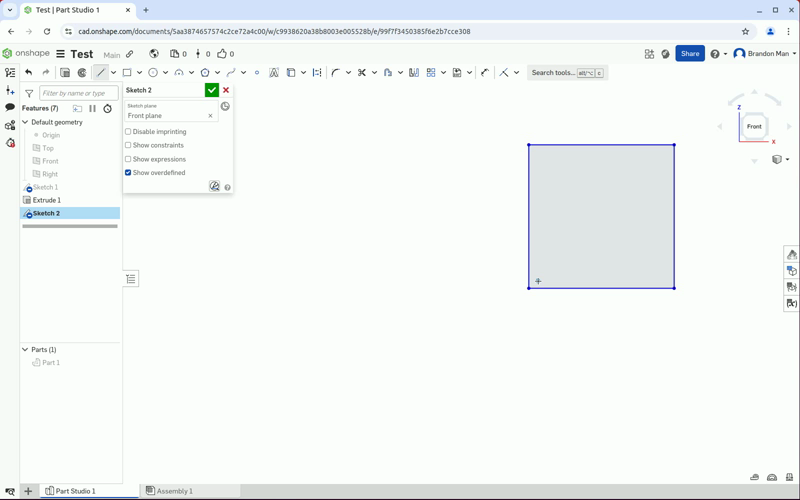
scroll(-6)
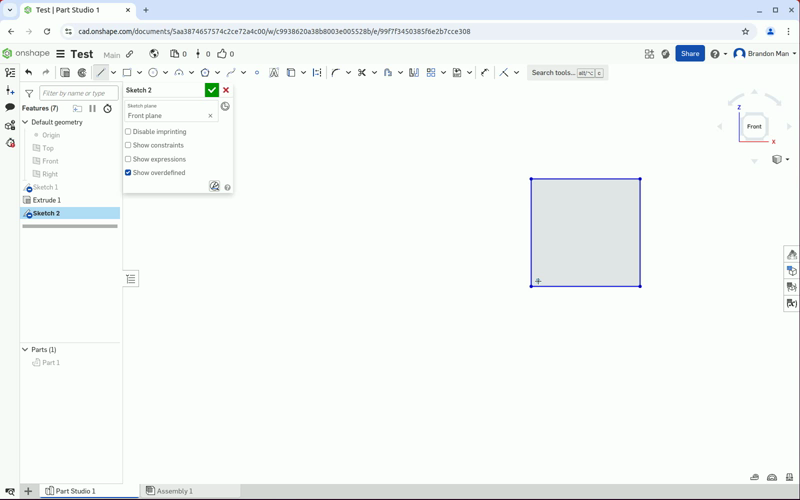
scroll(-6)
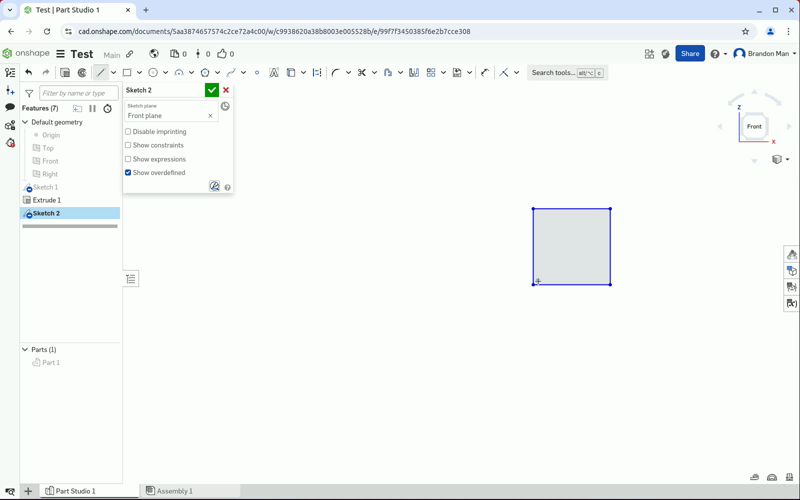
scroll(-6)
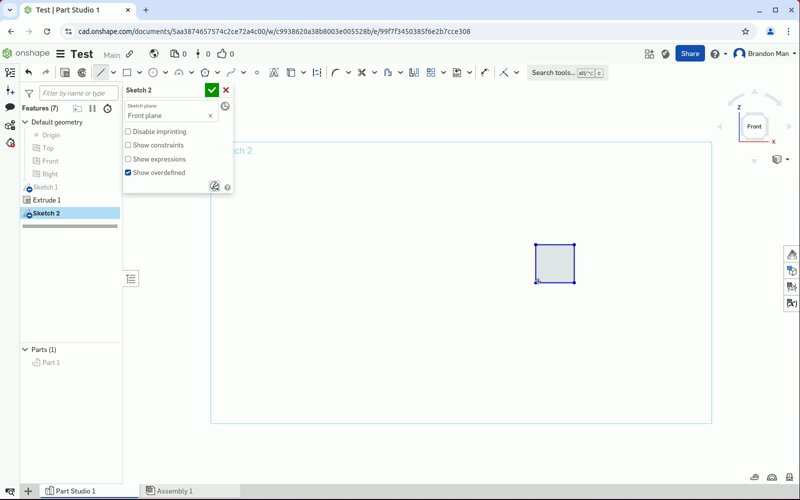
key_up(shift)
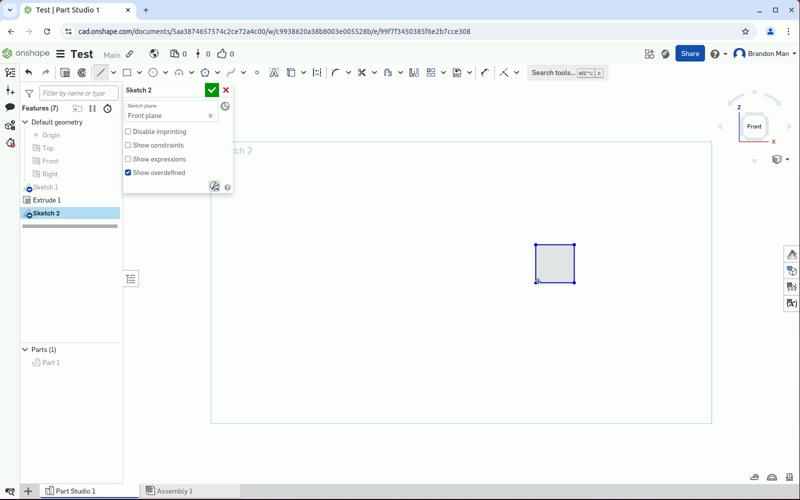
key_down(shift)
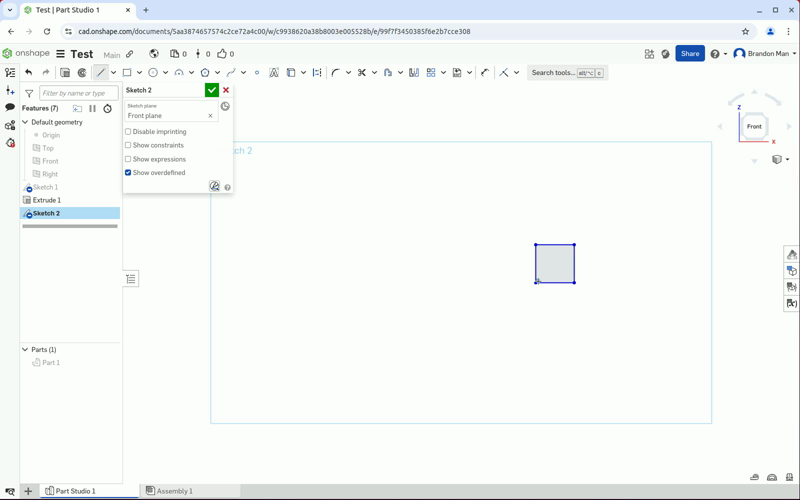
mouse_move(568, 280)
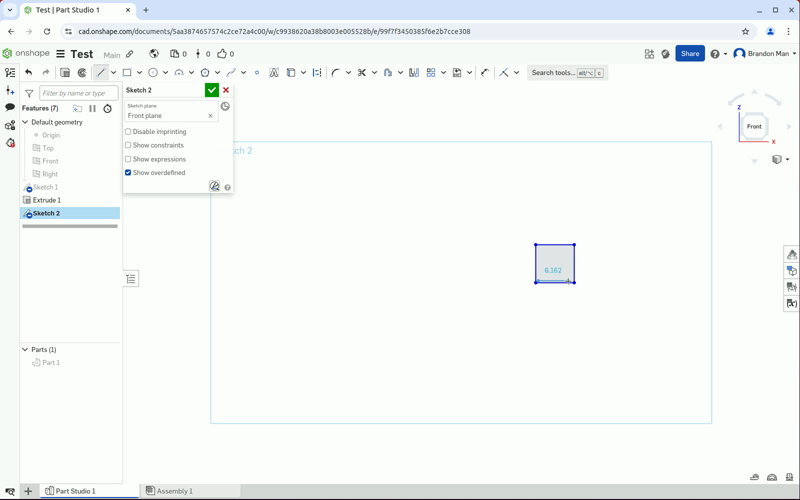
mouse_move(571, 280)
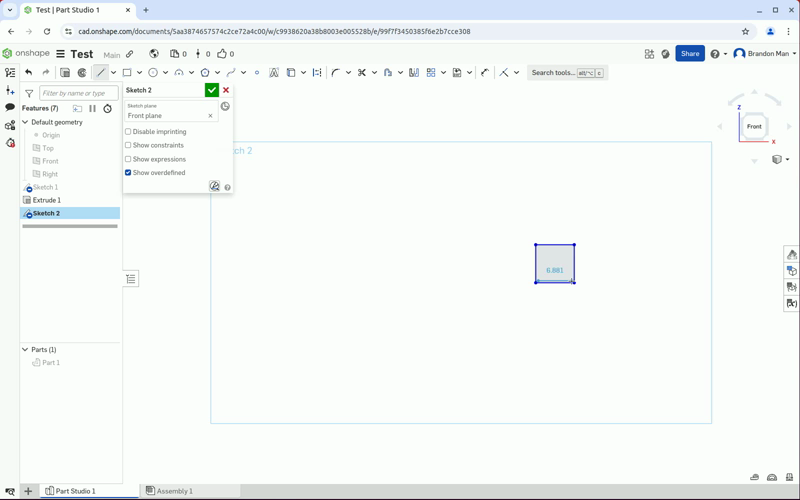
scroll(6)
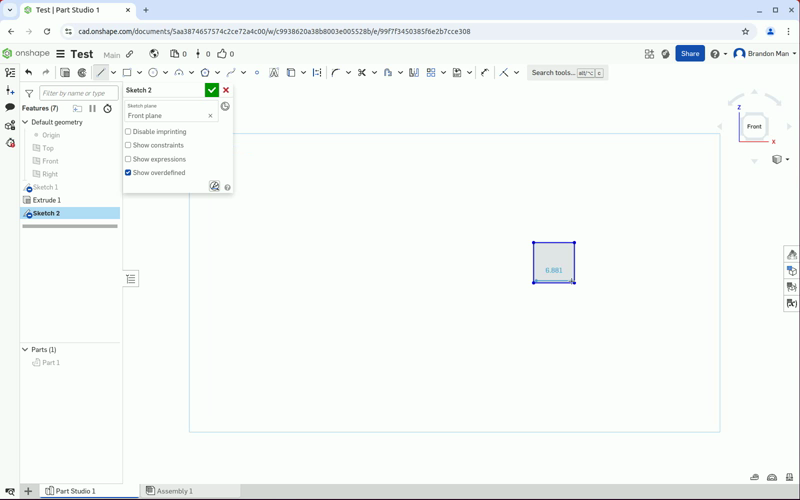
scroll(6)
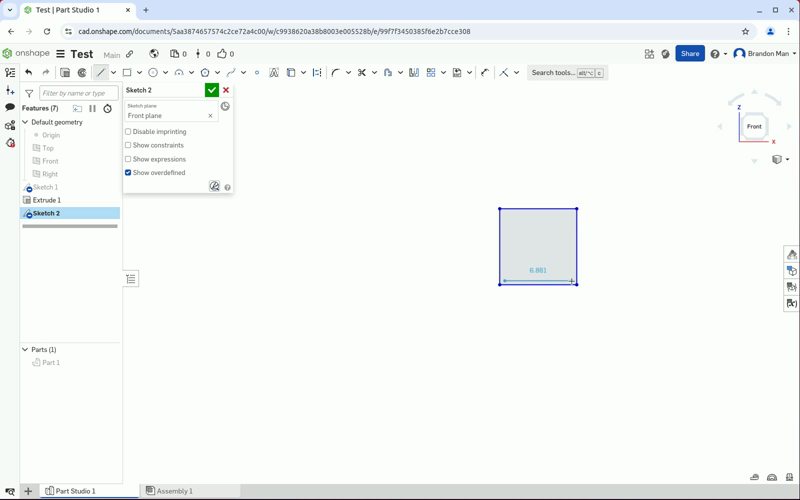
scroll(6)
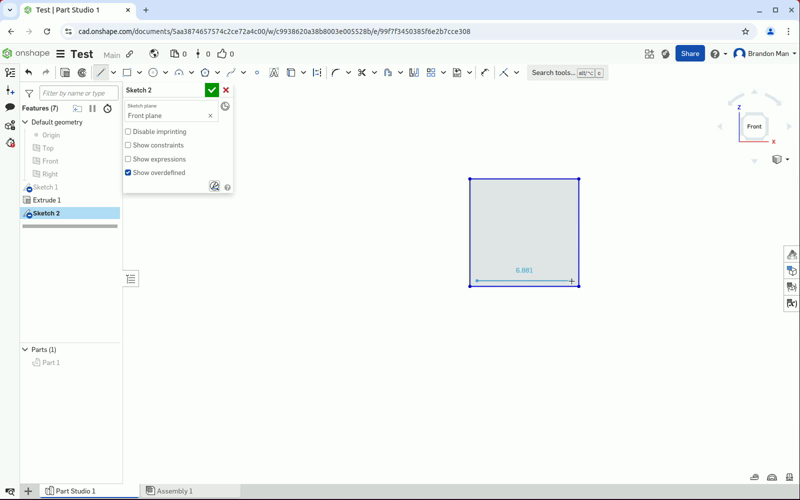
scroll(6)
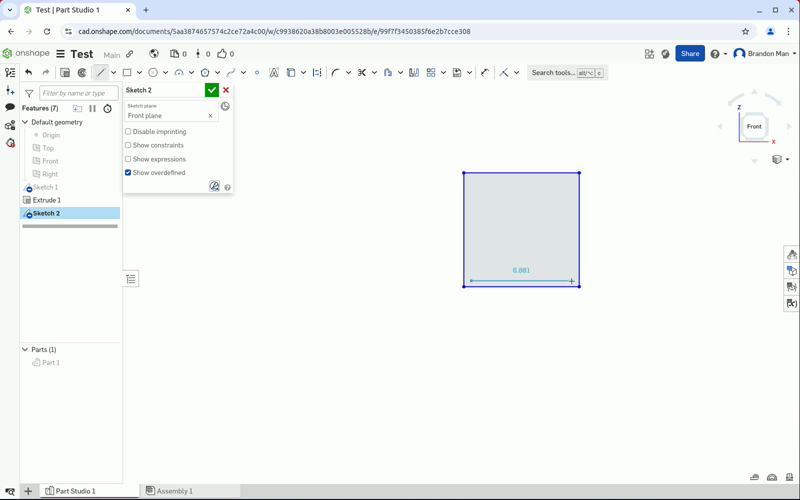
scroll(6)
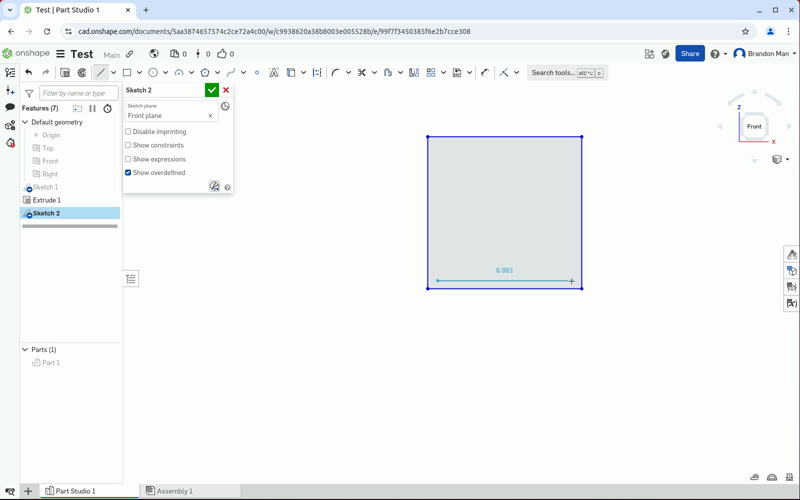
scroll(6)
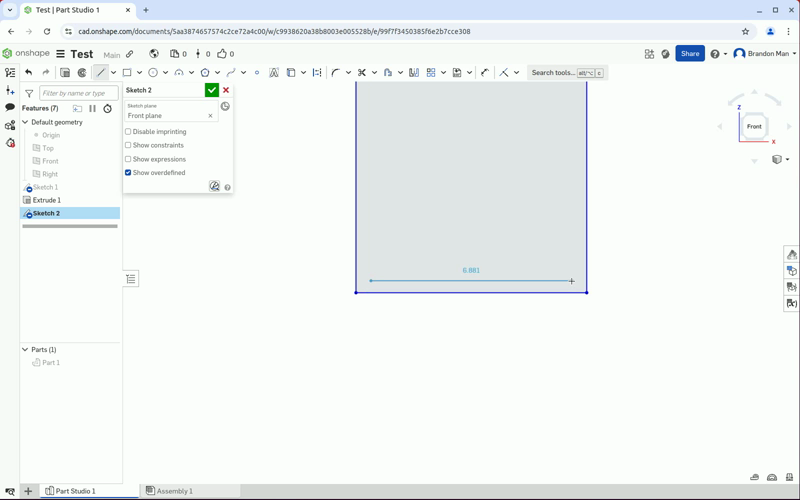
scroll(6)
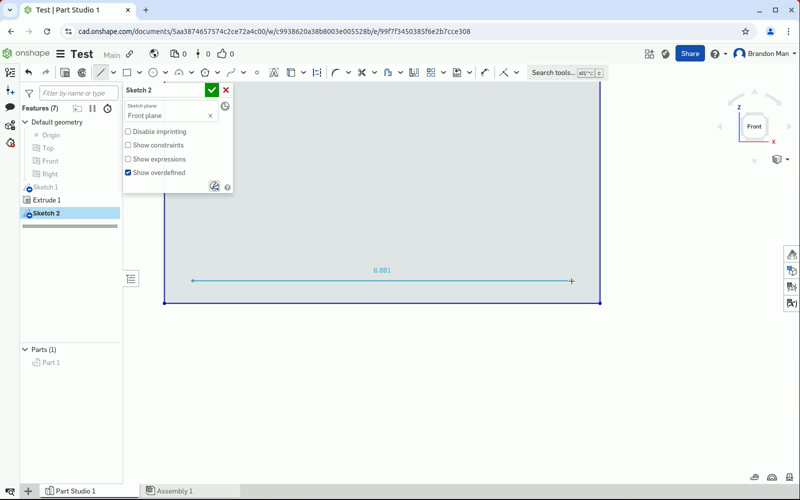
click(571, 280)
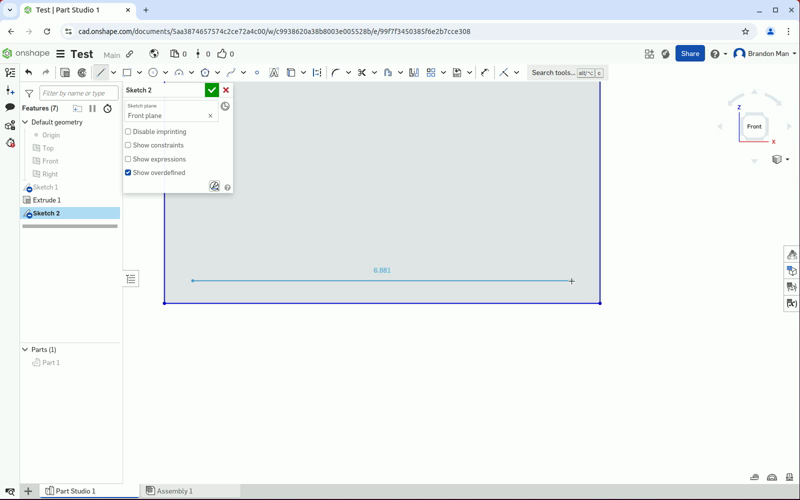
scroll(-6)
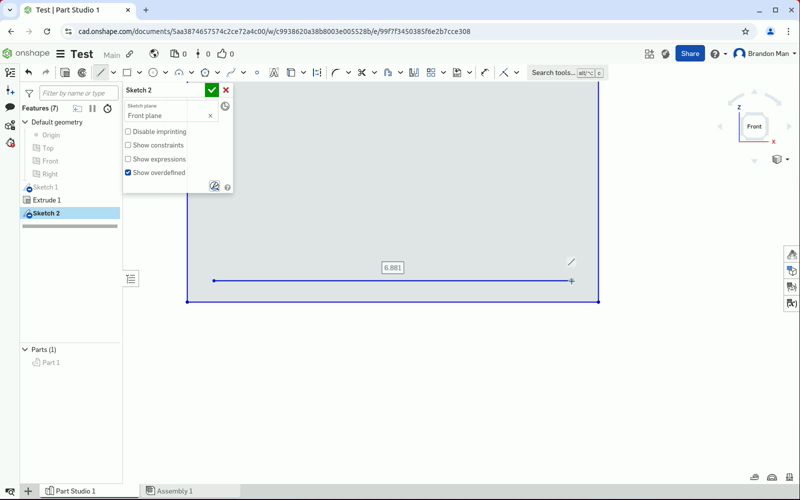
scroll(-6)
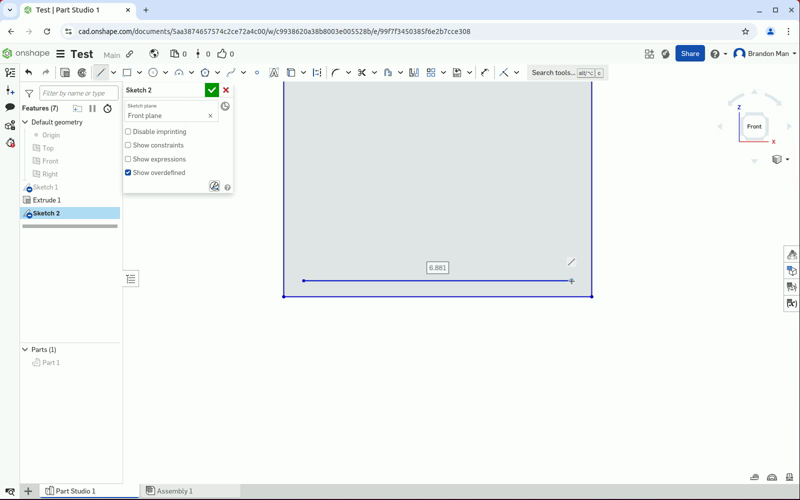
scroll(-6)
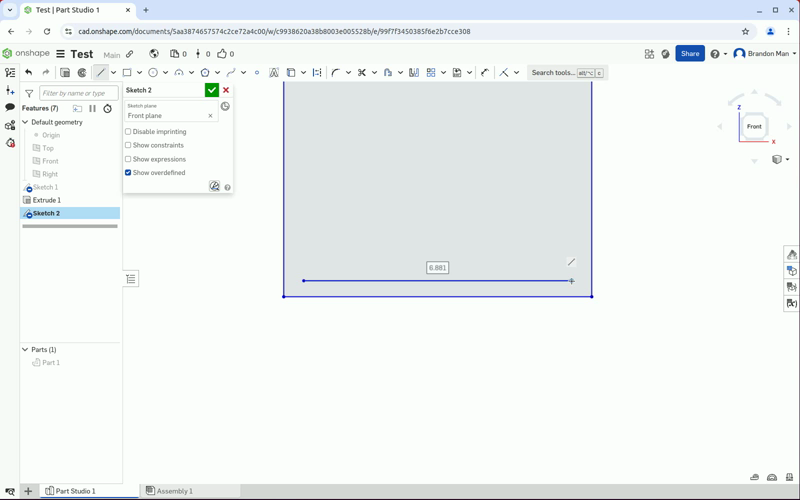
scroll(-6)
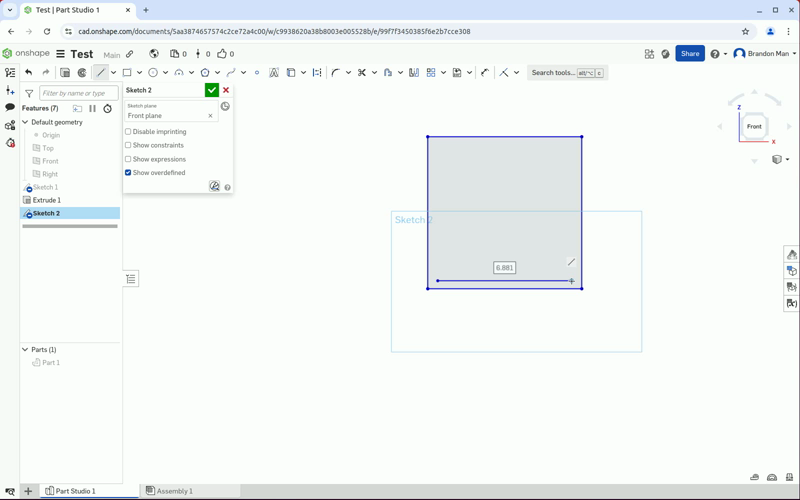
scroll(-6)
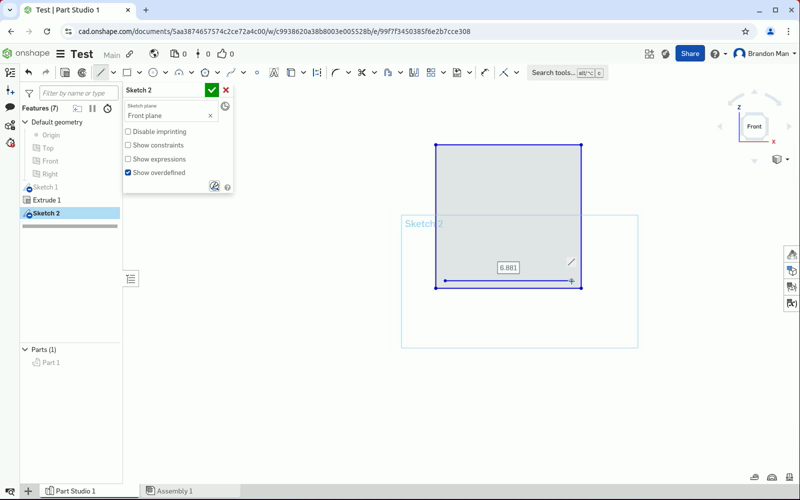
scroll(-6)
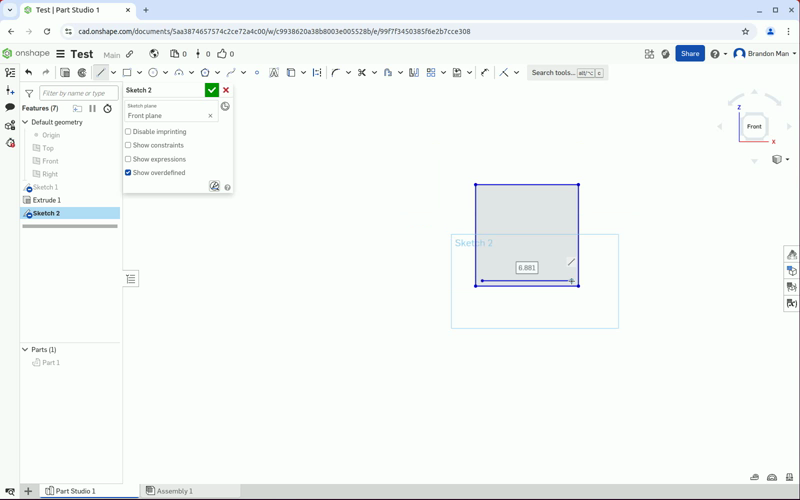
scroll(-6)
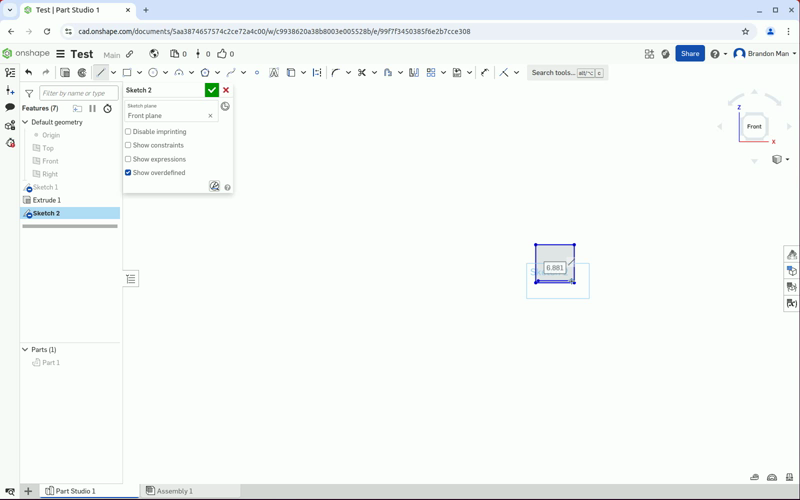
key_up(shift)
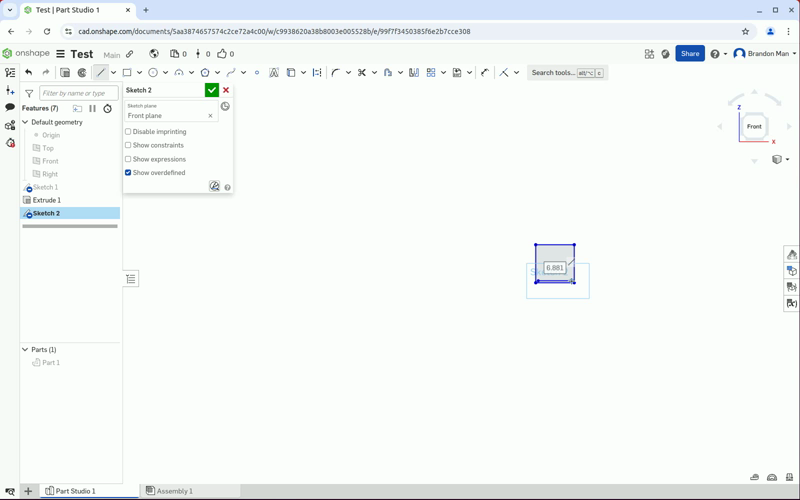
key_down(shift)
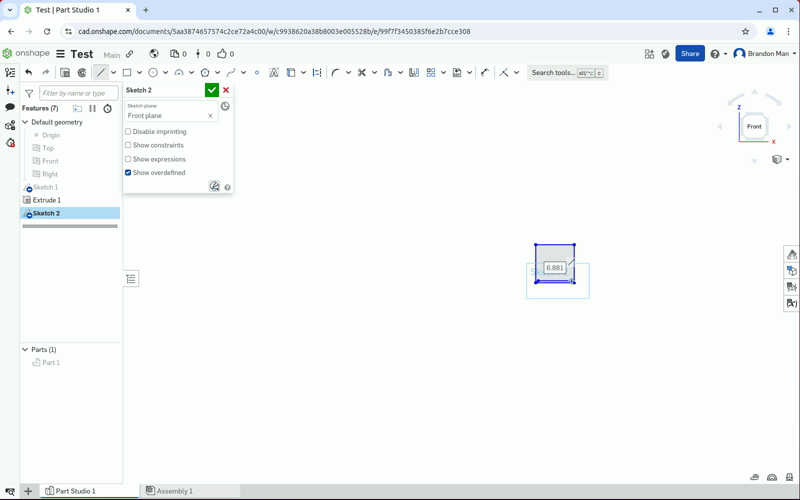
mouse_move(589, 280)
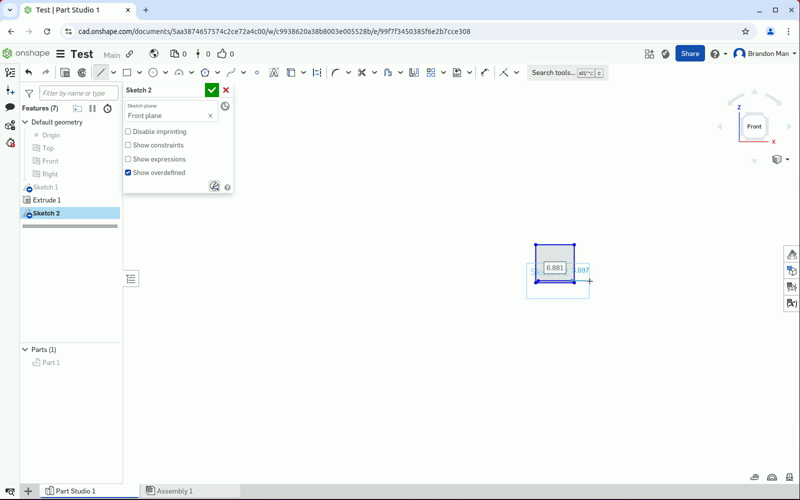
mouse_move(571, 246)
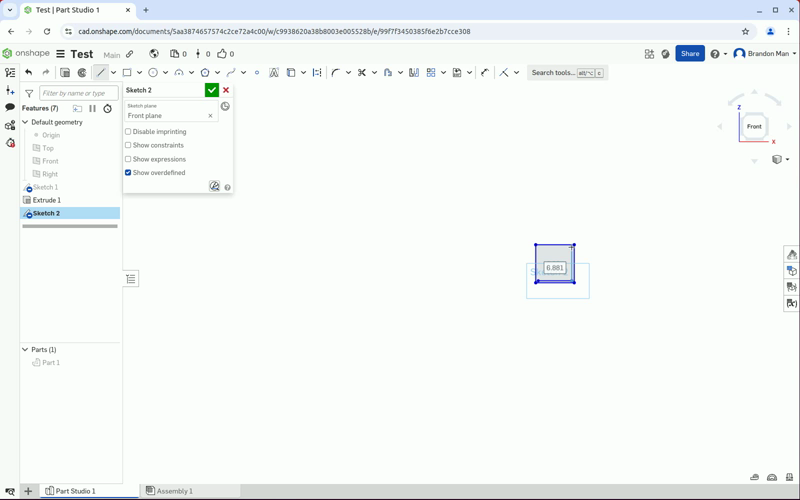
scroll(6)
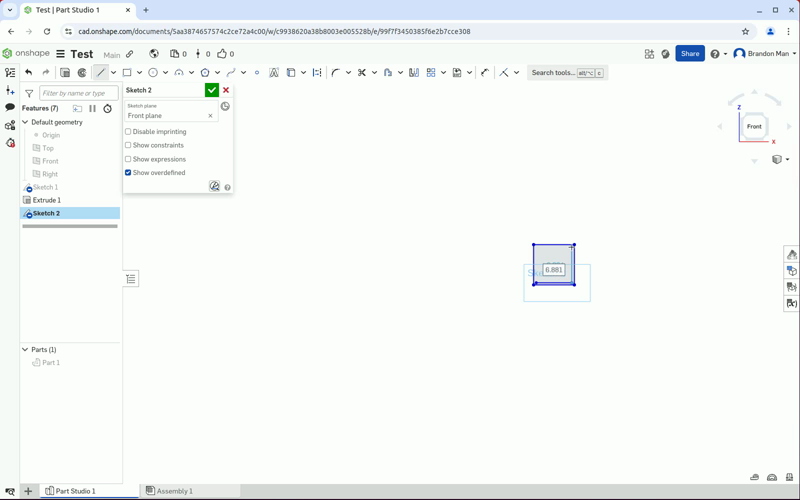
scroll(6)
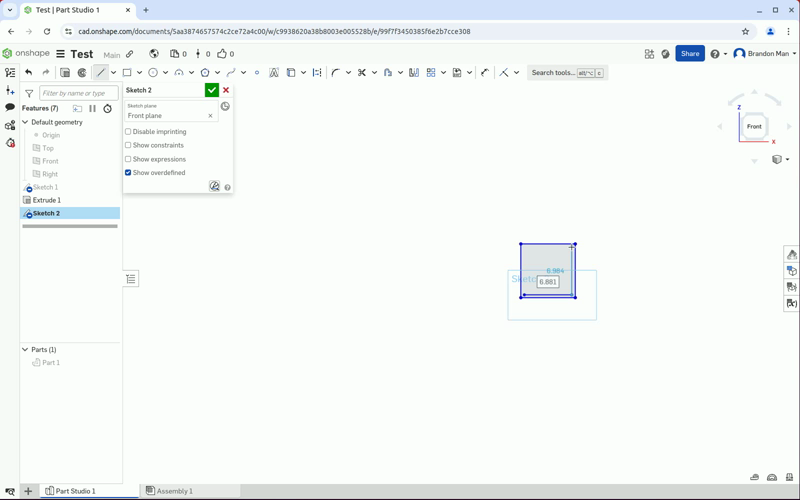
scroll(6)
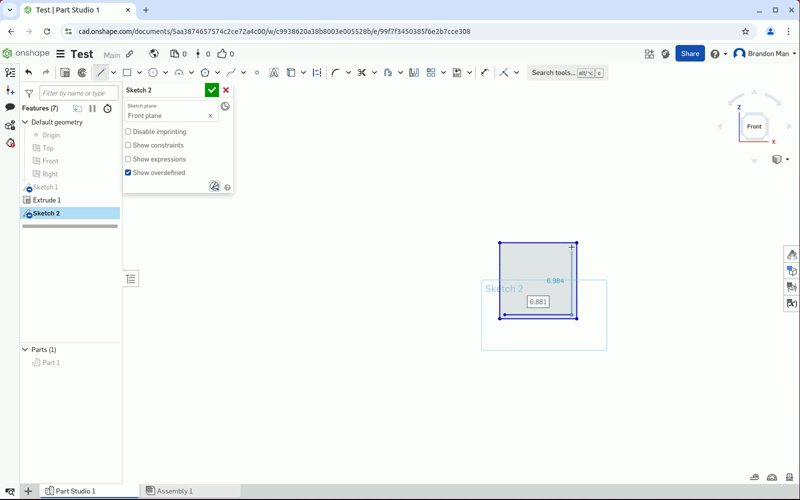
scroll(6)
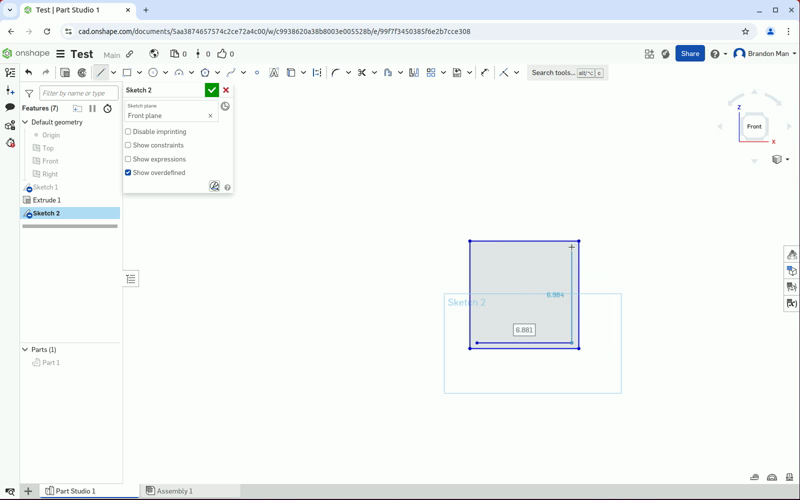
scroll(6)
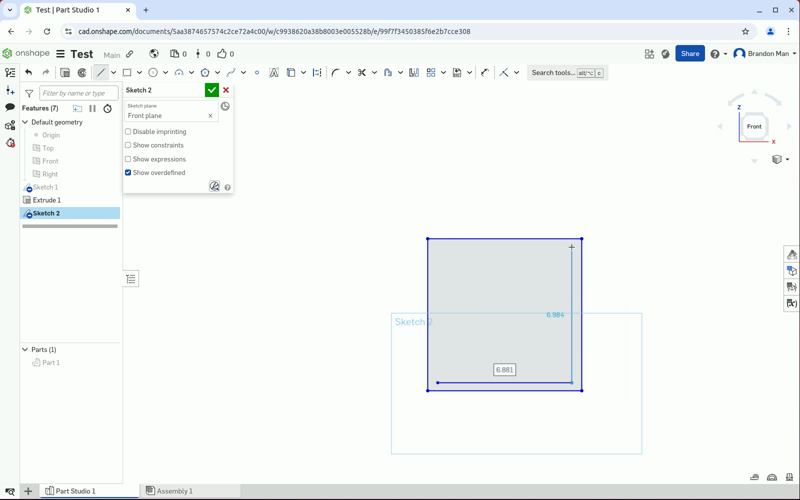
scroll(6)
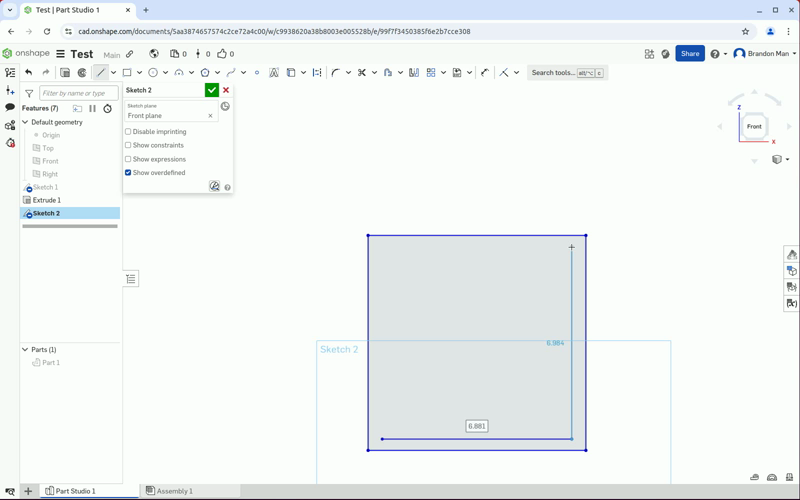
scroll(6)
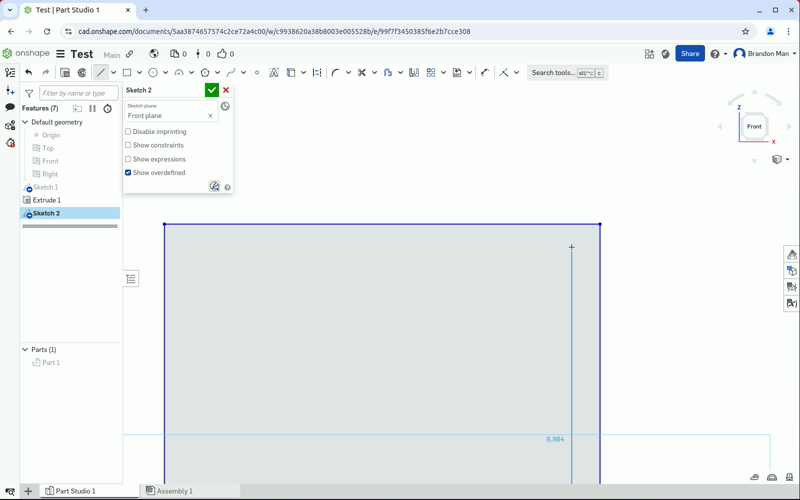
click(571, 246)
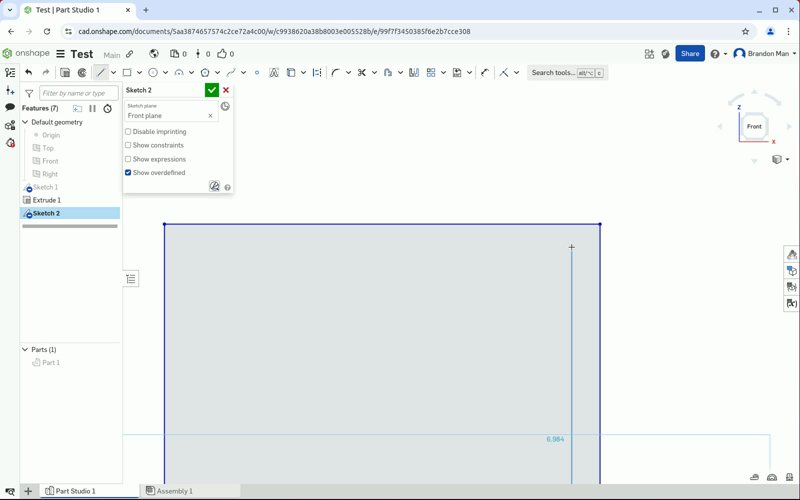
scroll(-6)
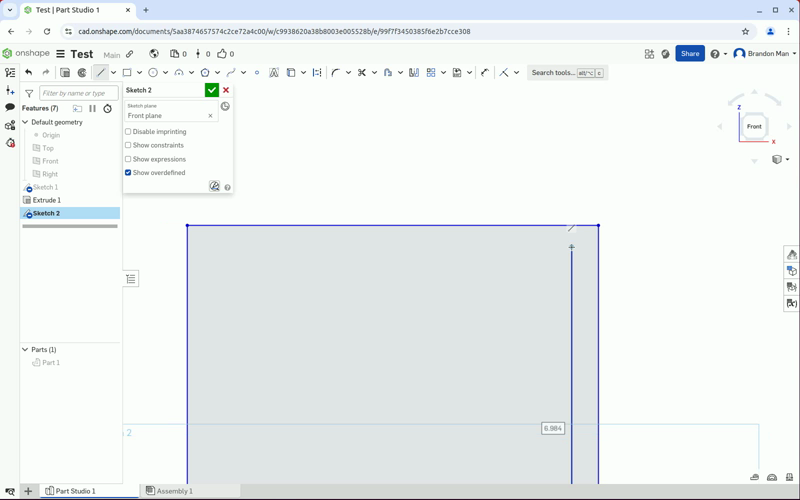
scroll(-6)
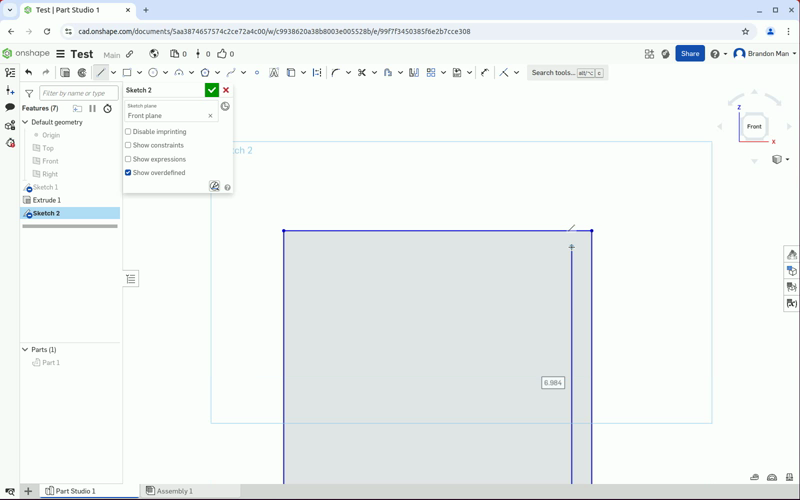
scroll(-6)
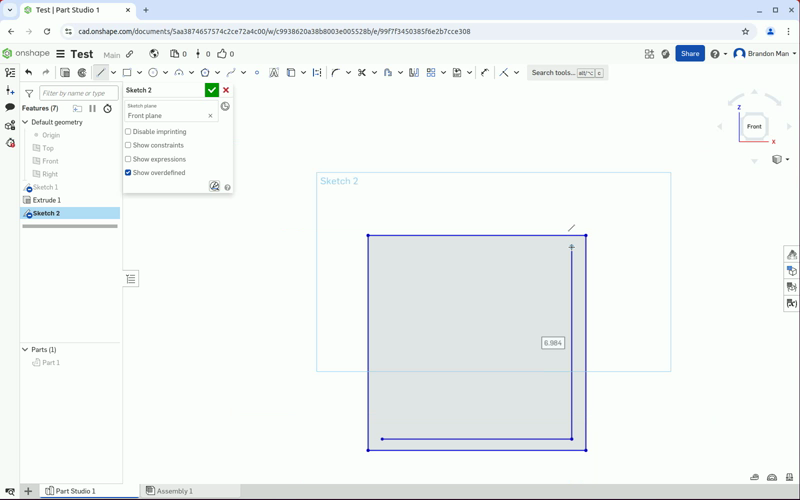
scroll(-6)
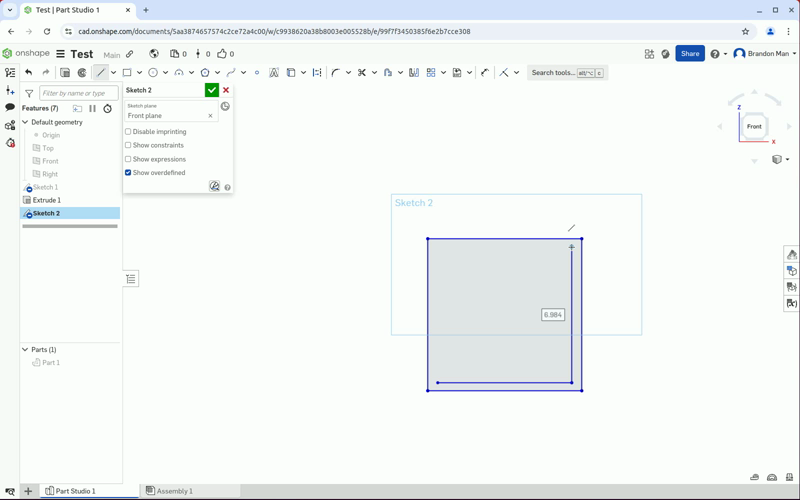
scroll(-6)
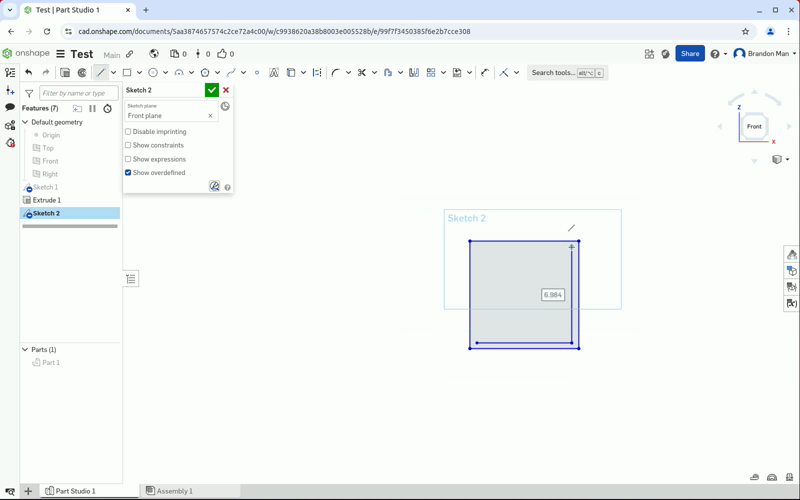
scroll(-6)
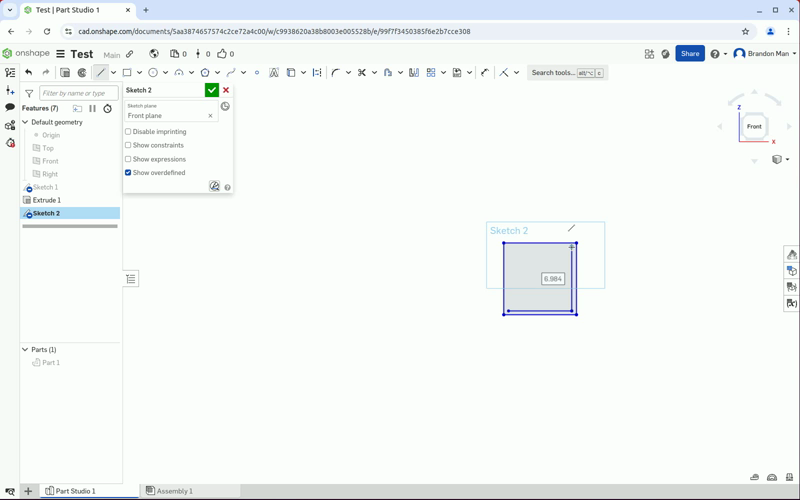
scroll(-6)
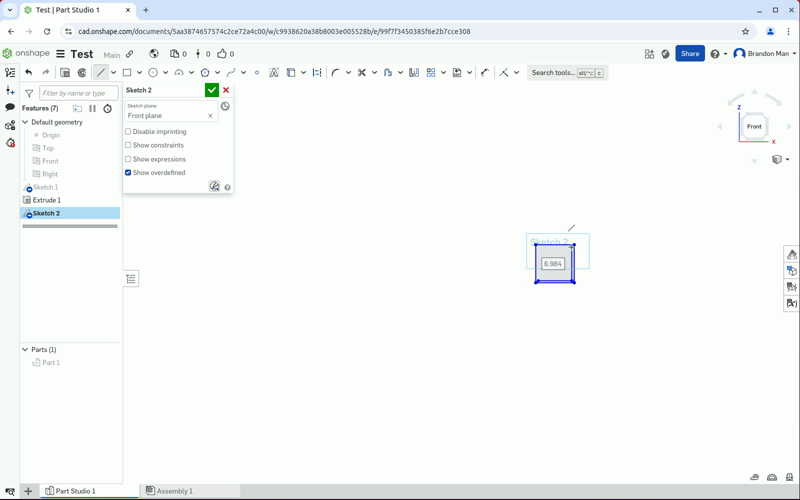
key_up(shift)
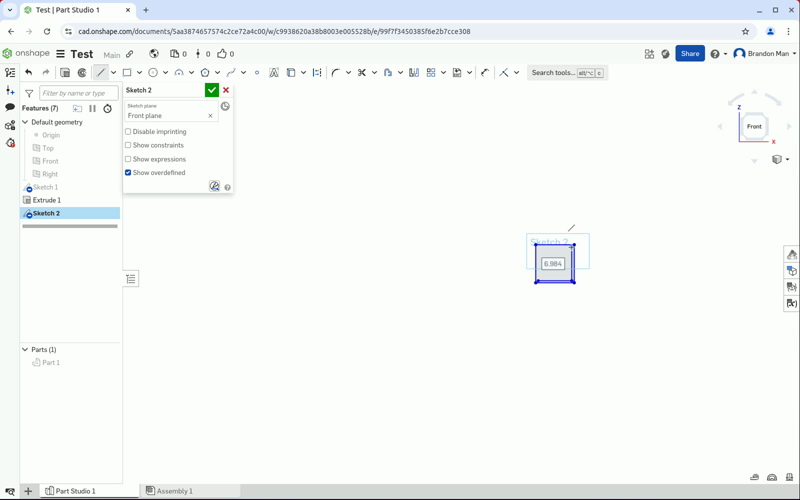
key_down(shift)
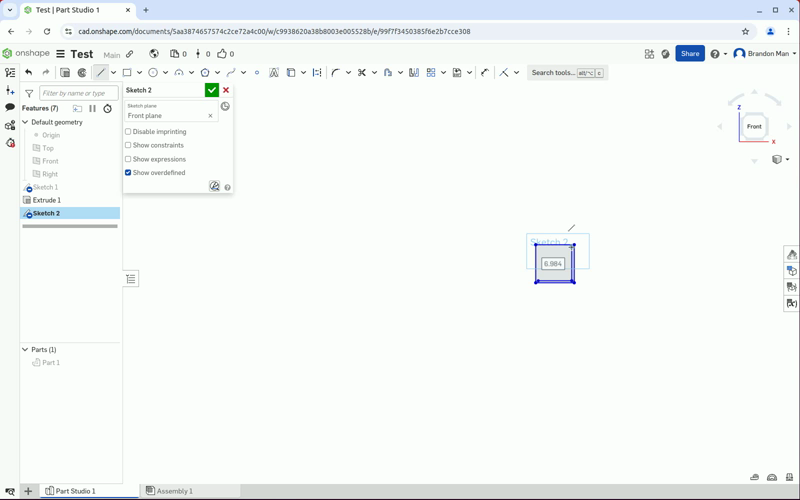
mouse_move(589, 246)
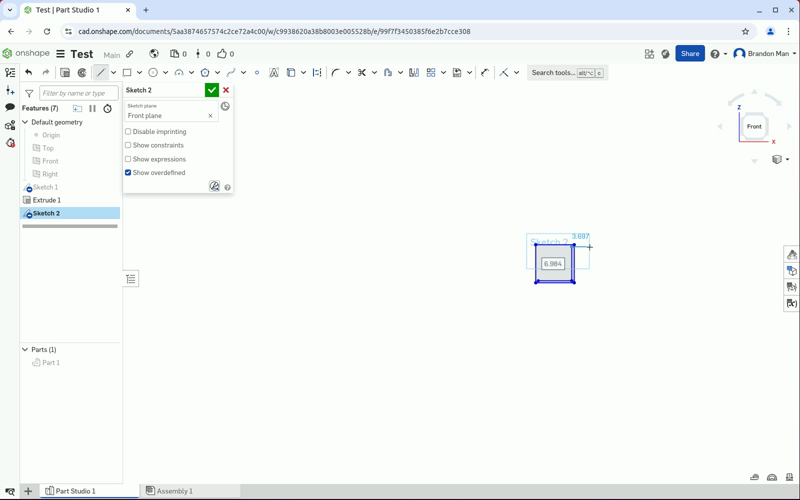
mouse_move(538, 246)
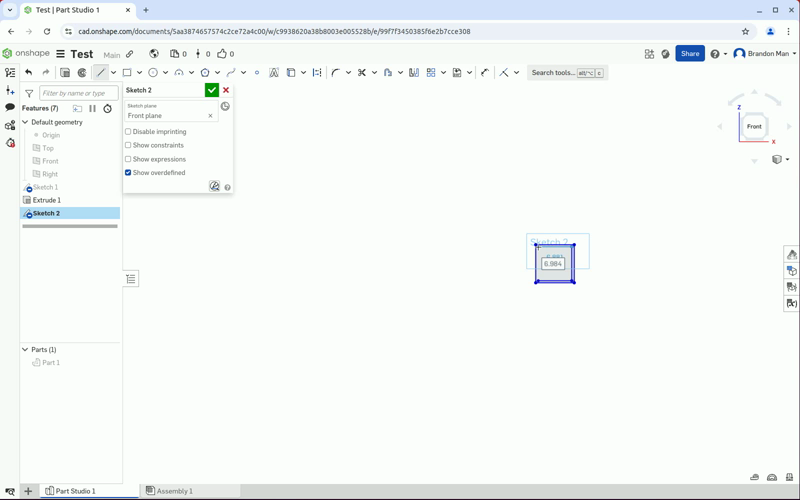
scroll(6)
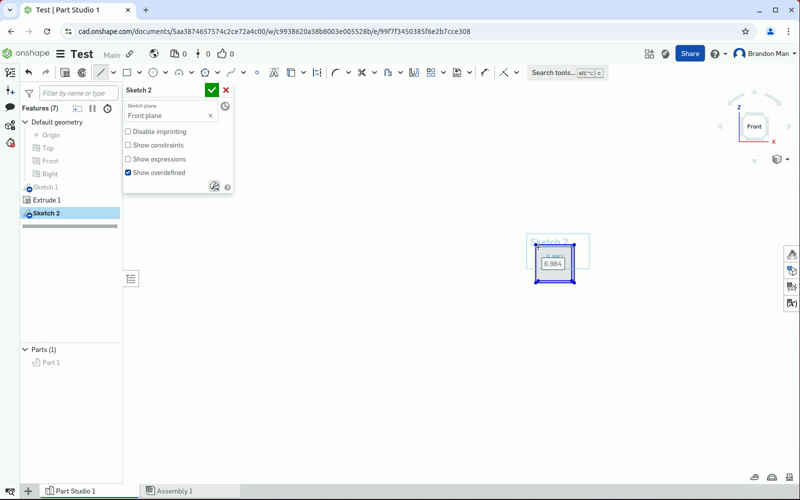
scroll(6)
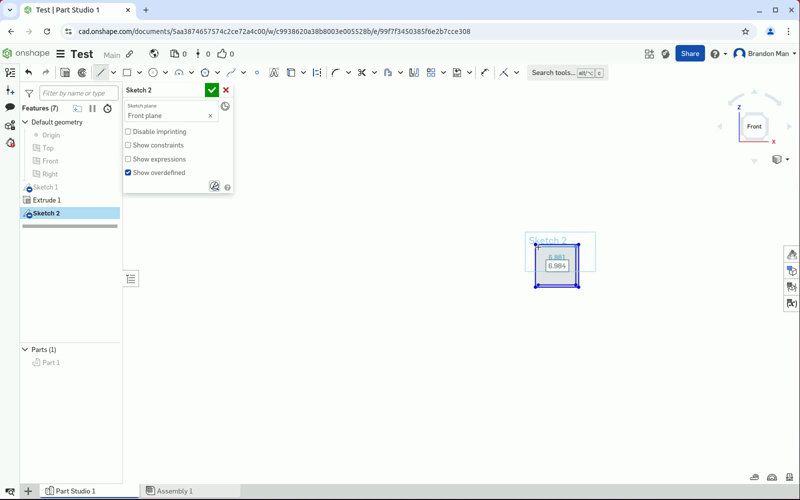
scroll(6)
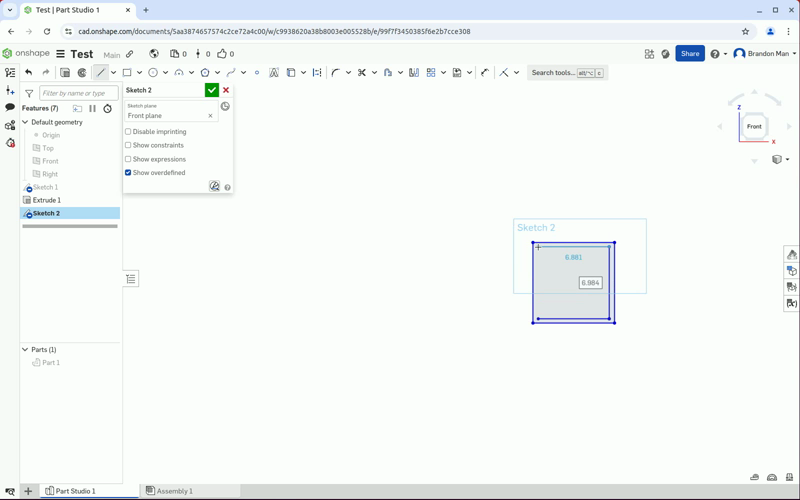
scroll(6)
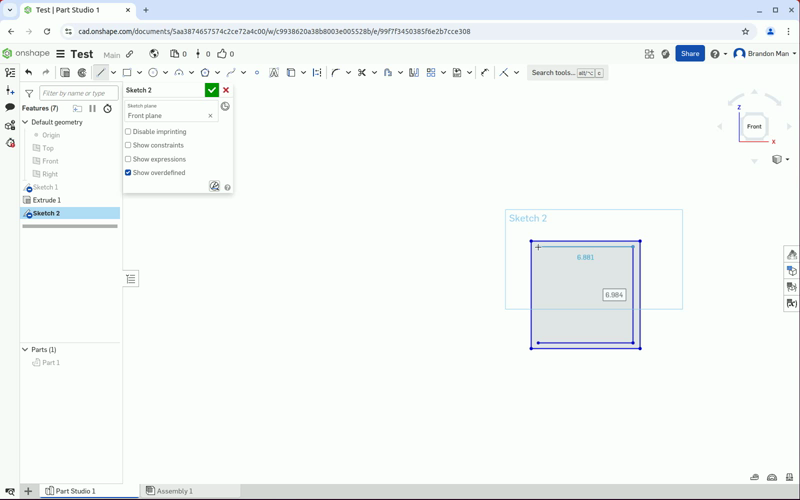
scroll(6)
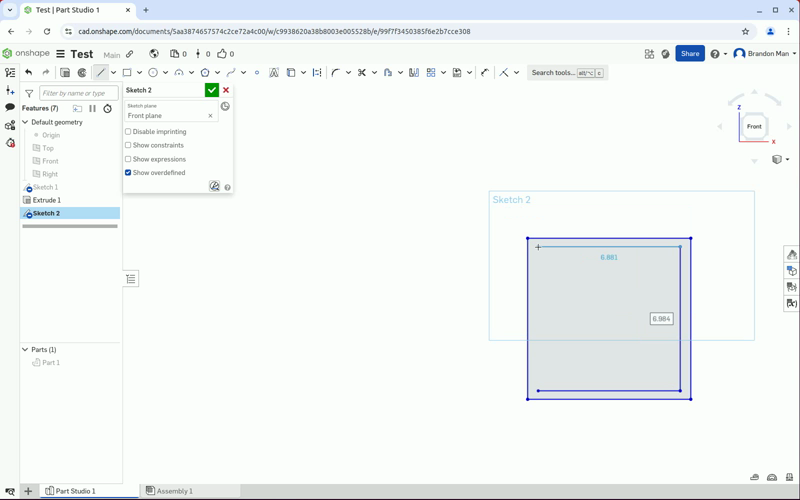
scroll(6)
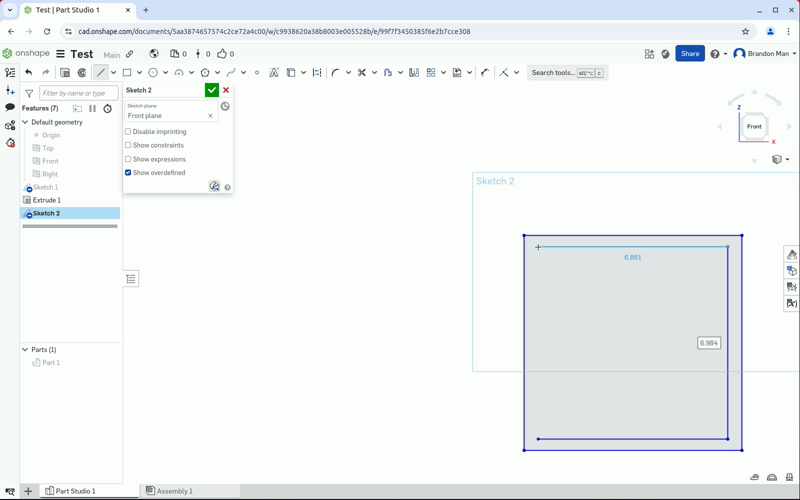
scroll(6)
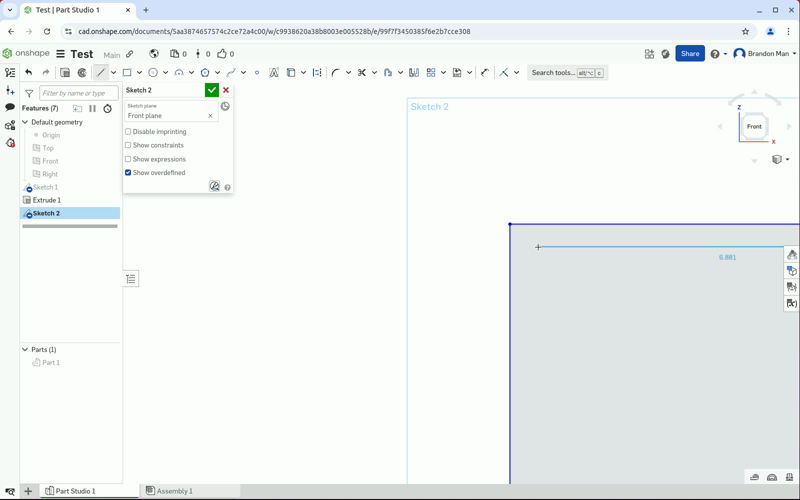
click(538, 246)
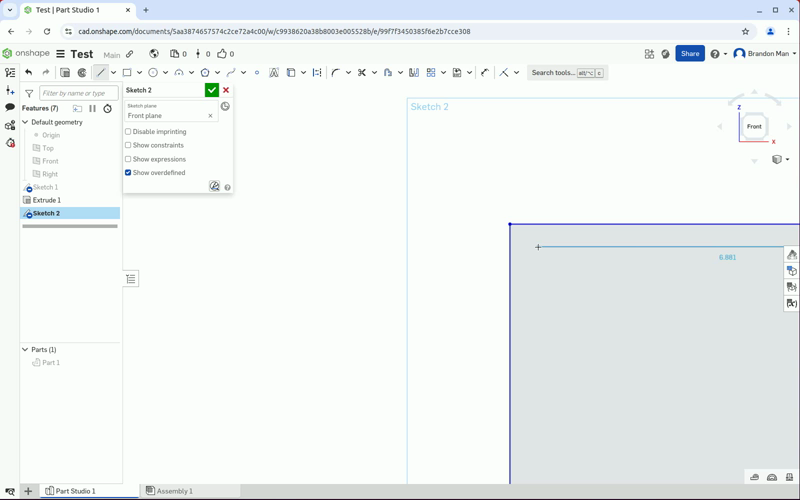
scroll(-6)
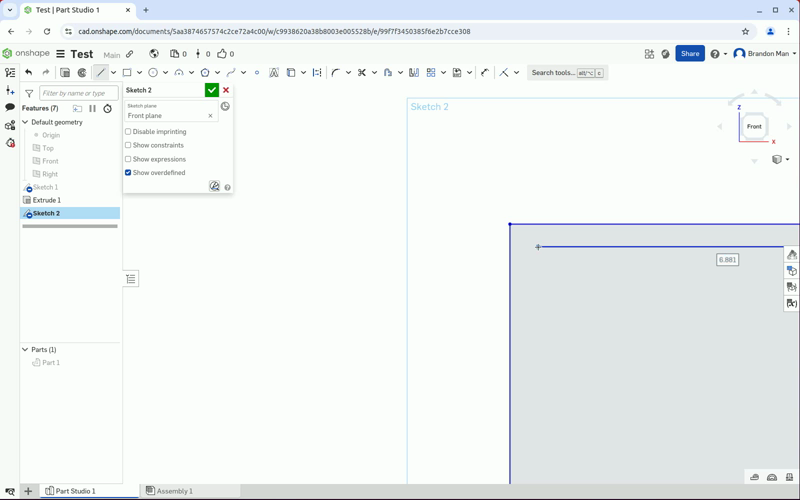
scroll(-6)
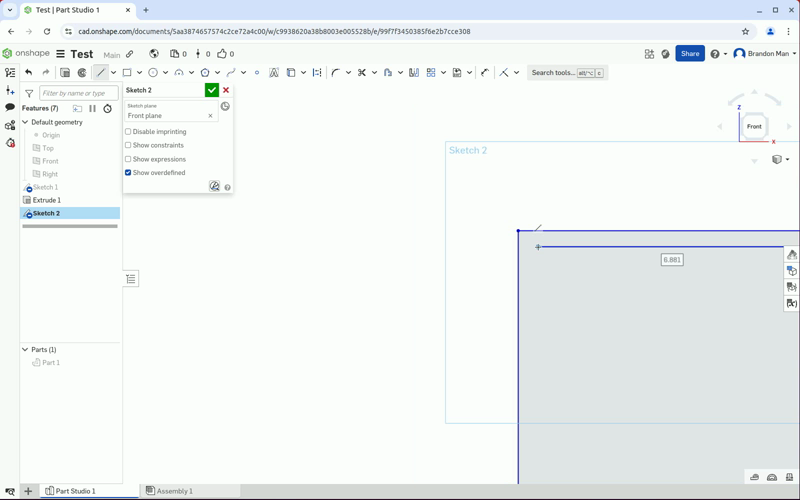
scroll(-6)
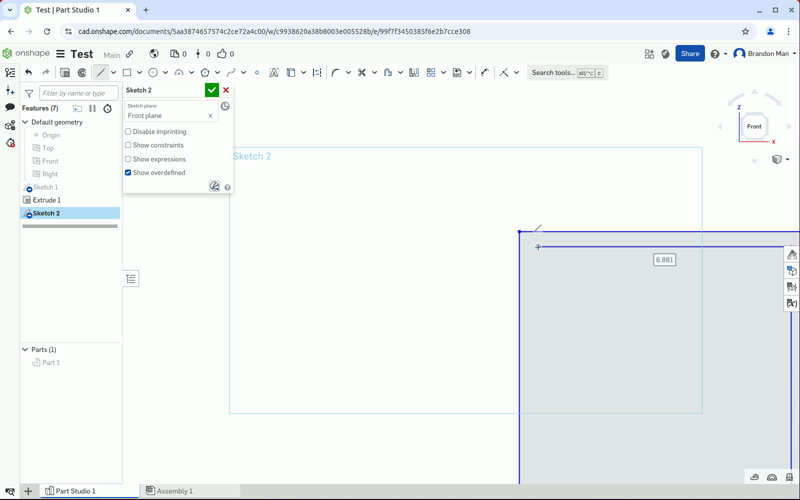
scroll(-6)
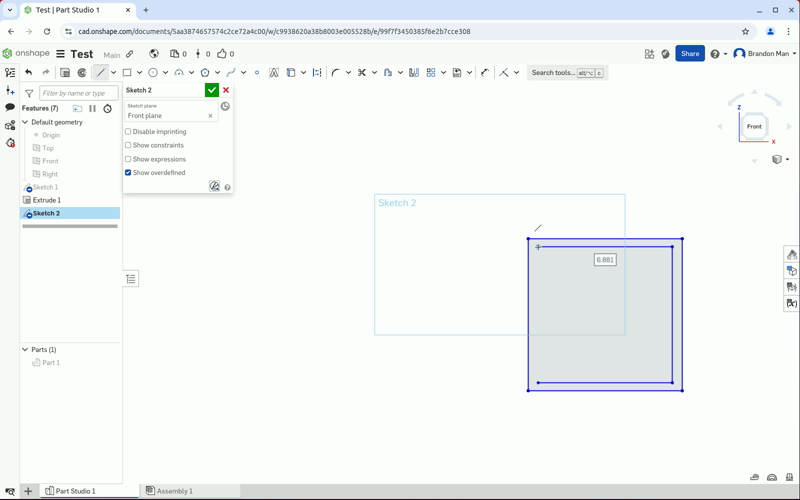
scroll(-6)
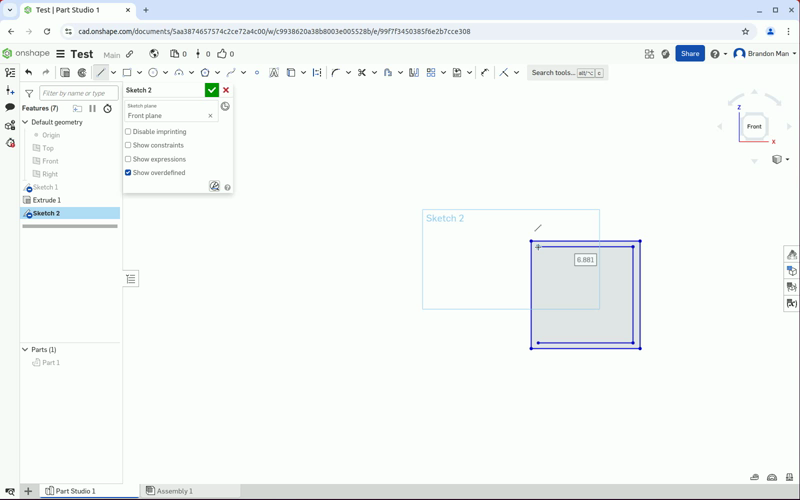
scroll(-6)
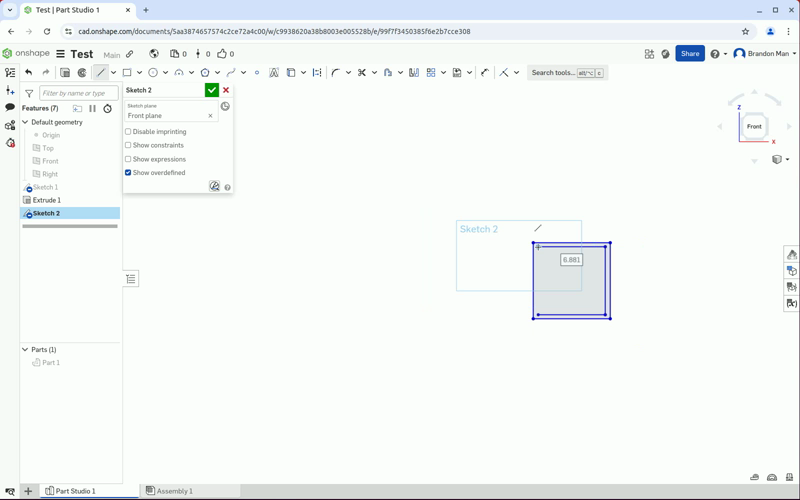
scroll(-6)
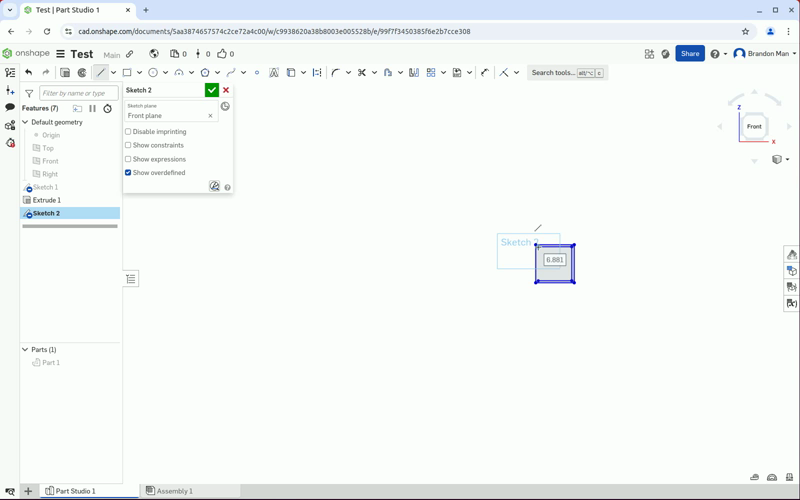
key_up(shift)
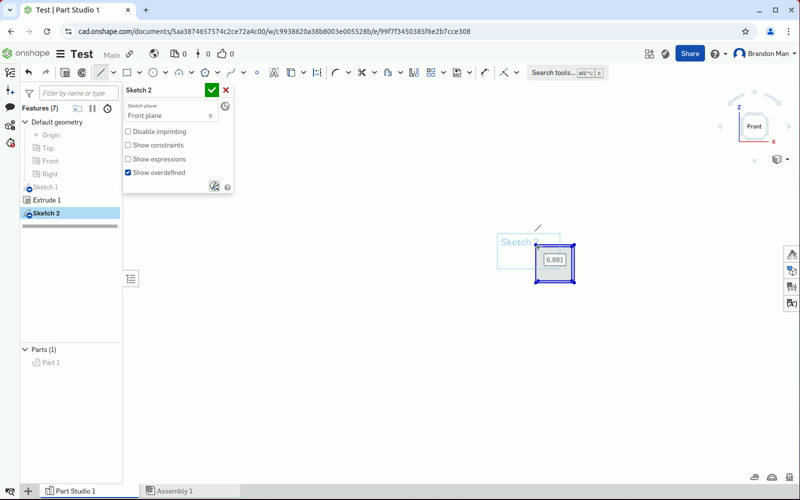
mouse_move(568, 246)
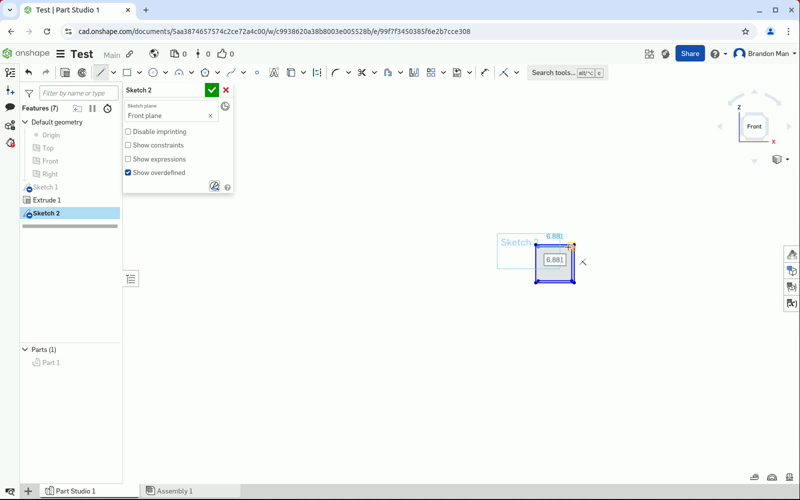
key_down(shift)
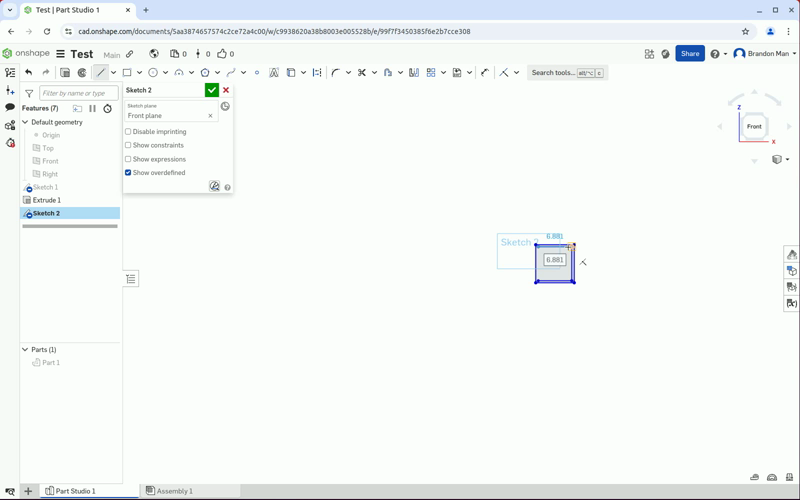
mouse_move(538, 280)
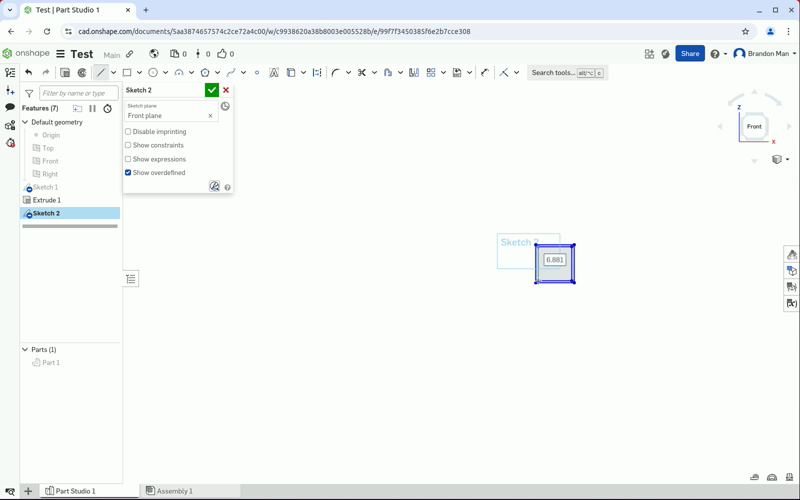
scroll(6)
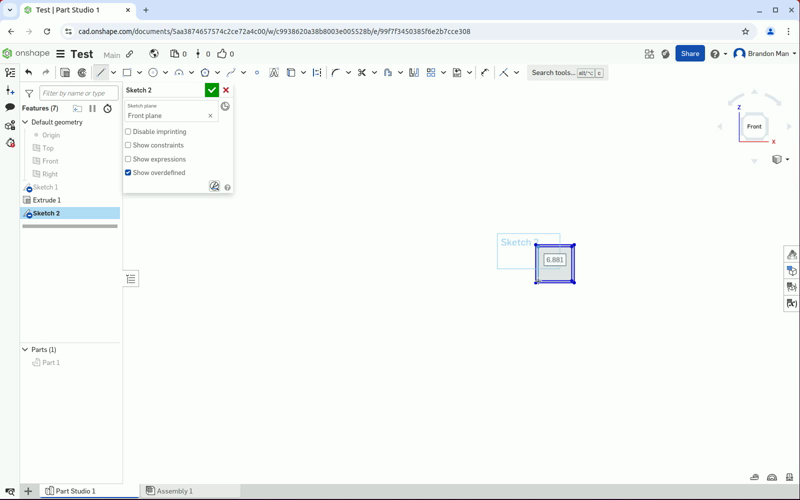
scroll(6)
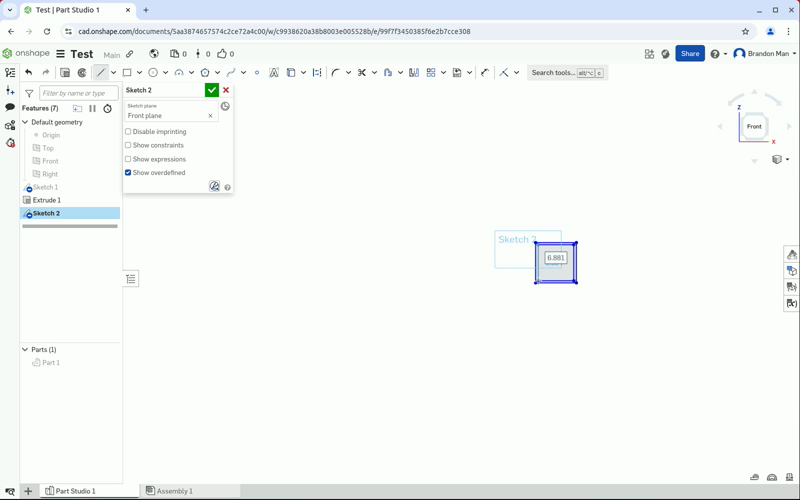
scroll(6)
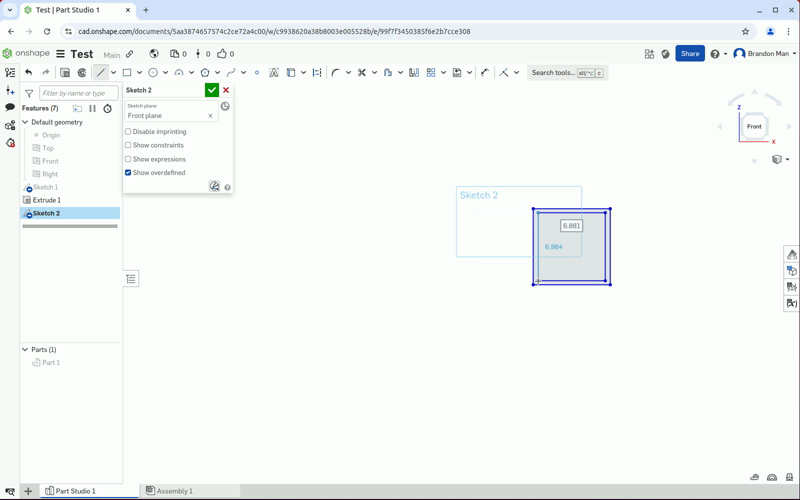
scroll(6)
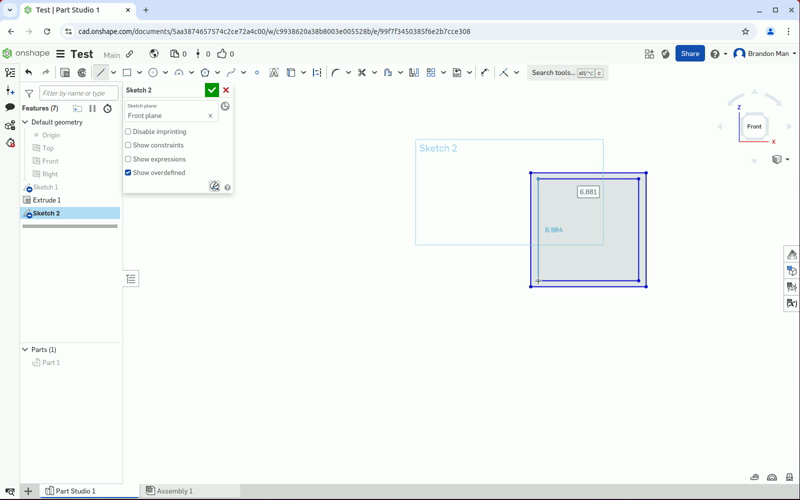
scroll(6)
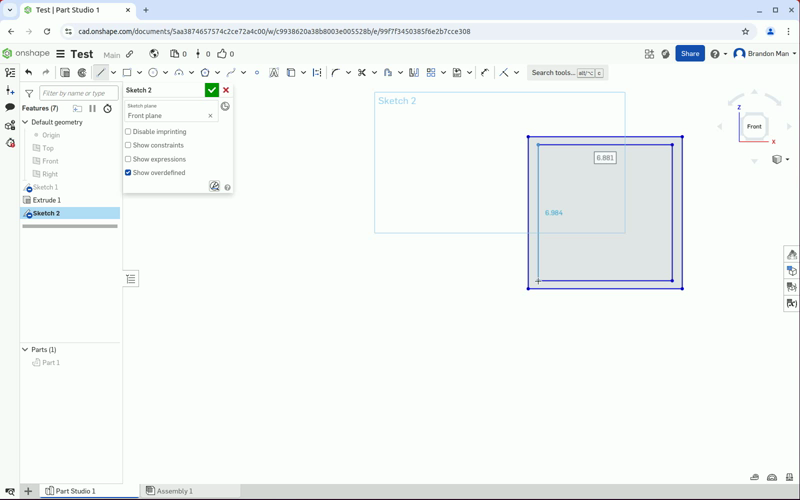
scroll(6)
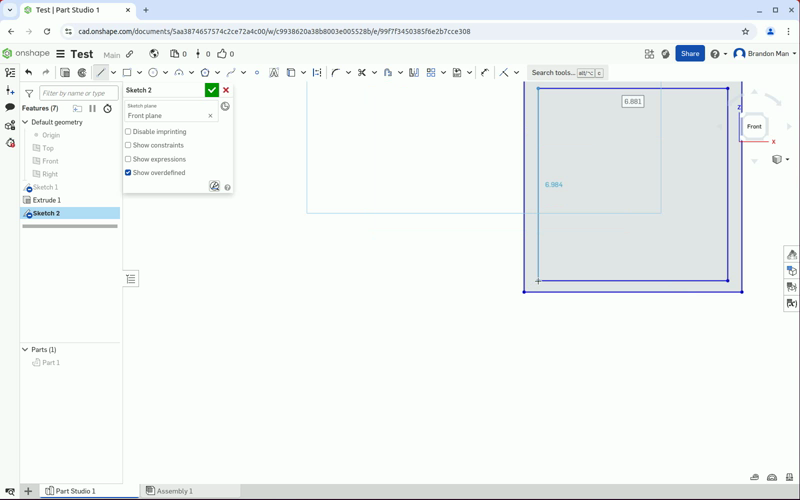
scroll(6)
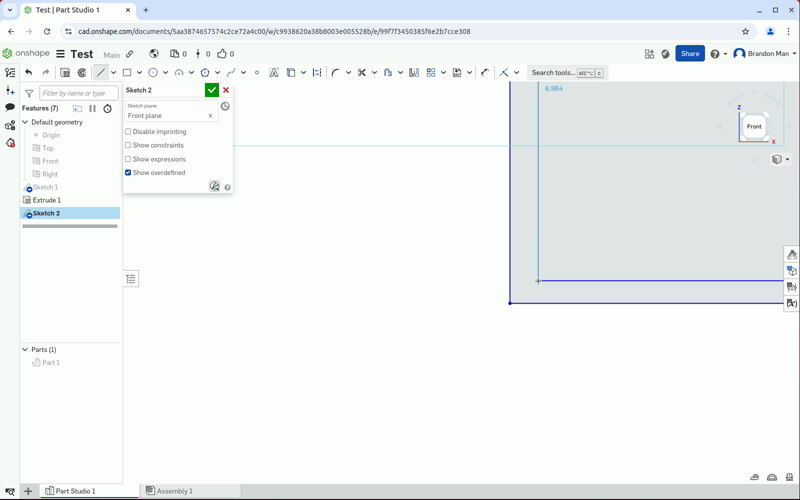
key_up(shift)
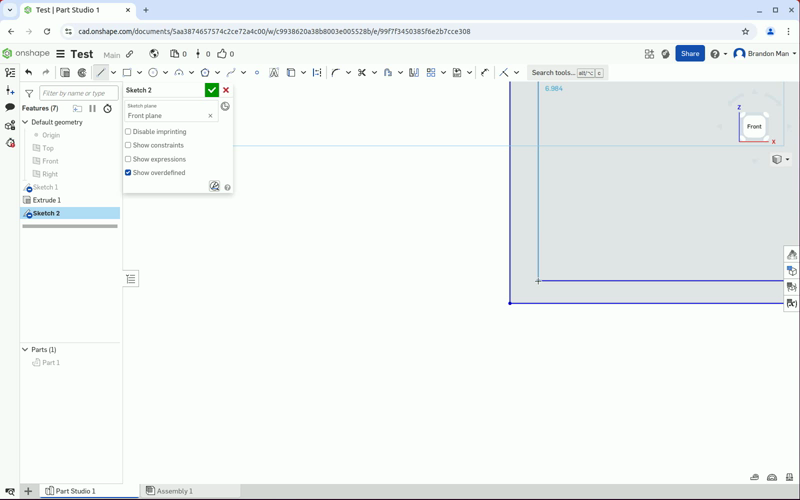
click(538, 280)
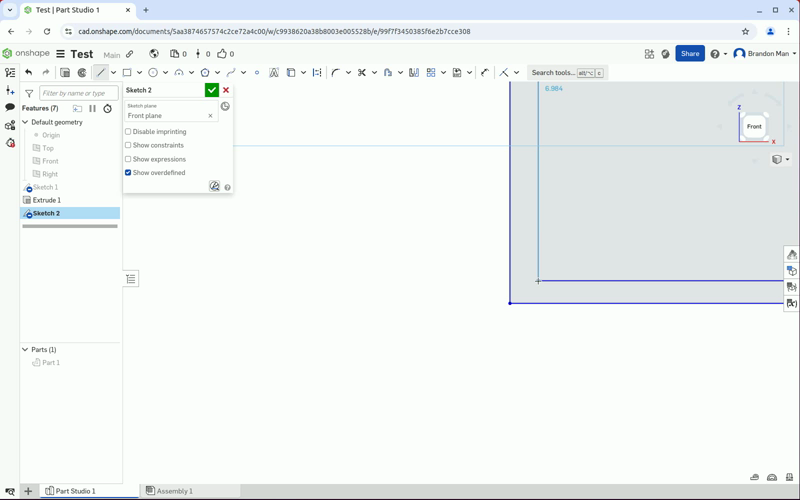
scroll(-6)
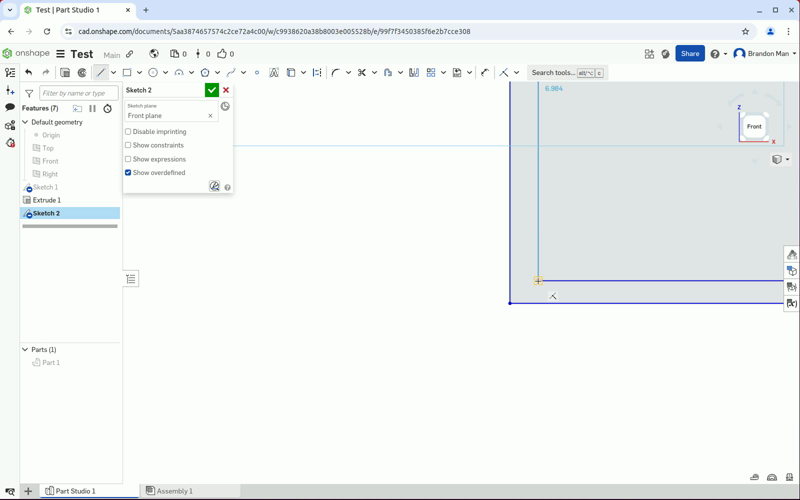
scroll(-6)
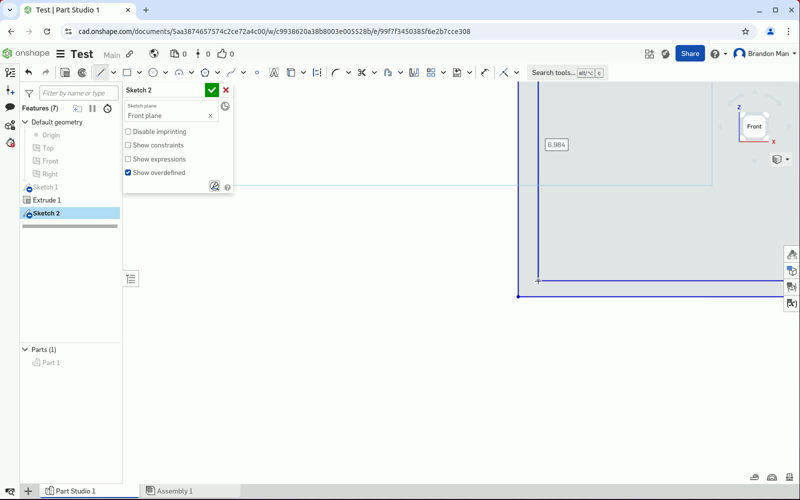
scroll(-6)
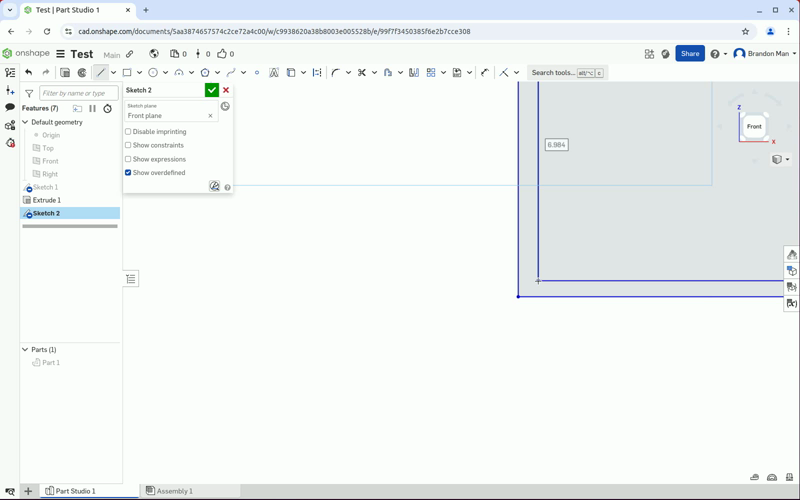
scroll(-6)
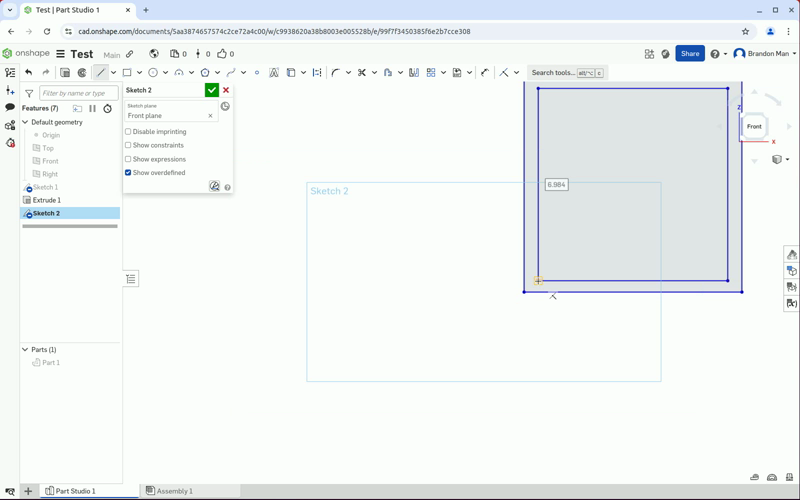
scroll(-6)
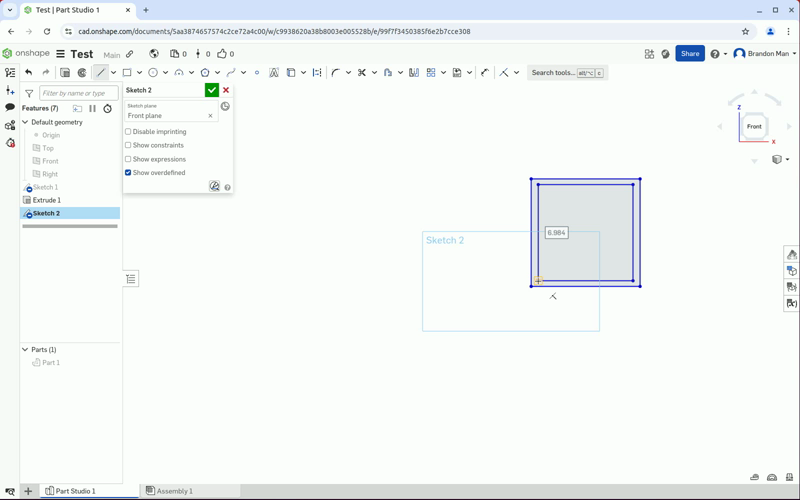
scroll(-6)
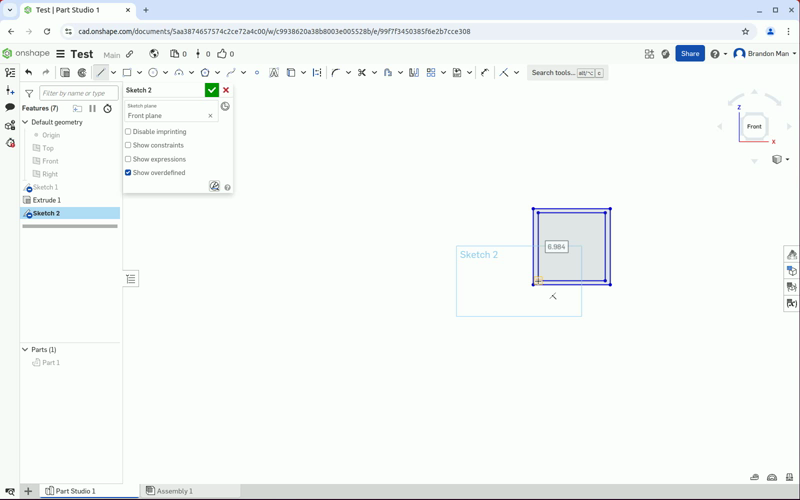
scroll(-6)
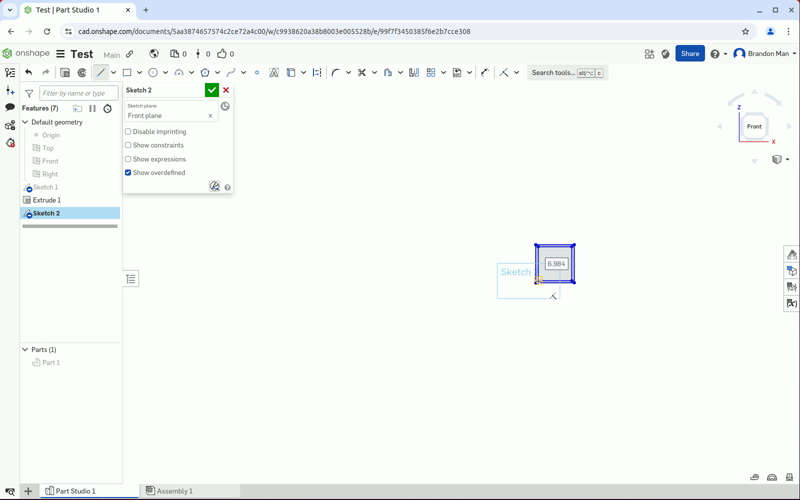
key(esc)
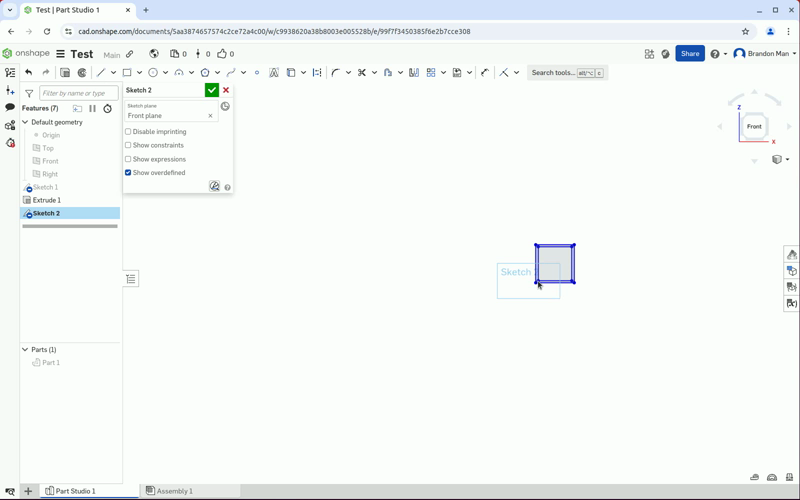
mouse_move(558, 281)
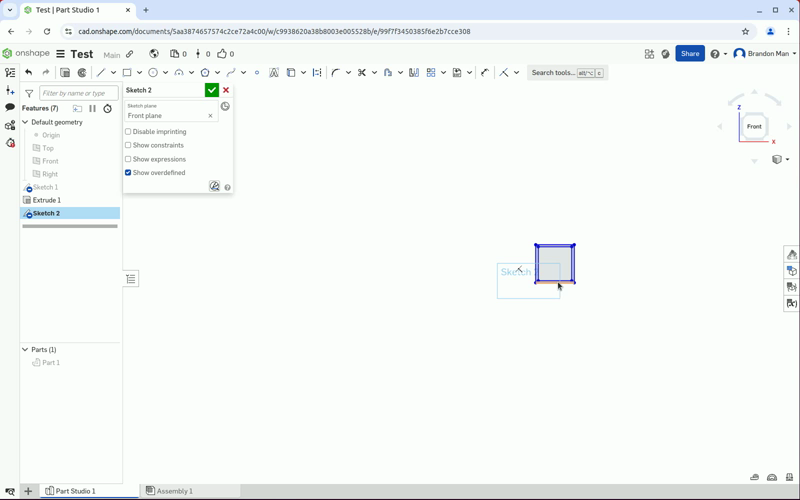
scroll(6)
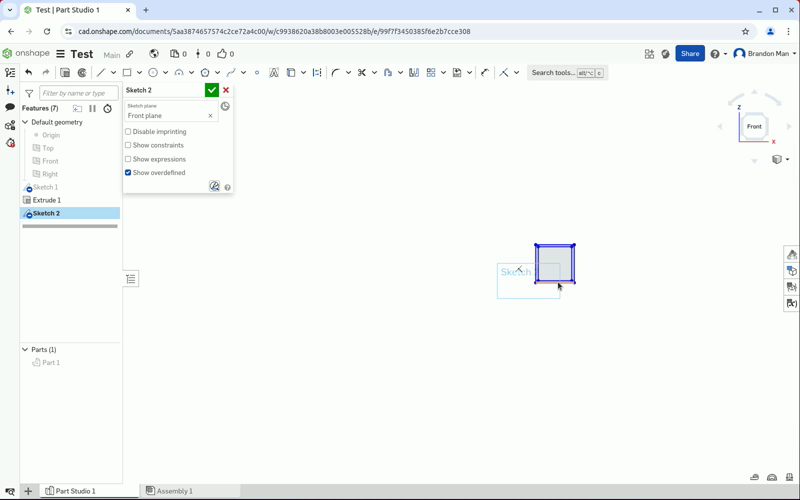
scroll(6)
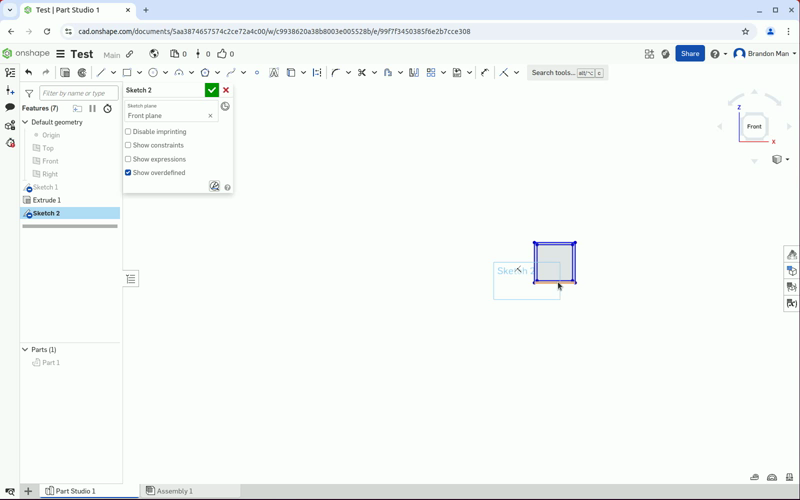
scroll(6)
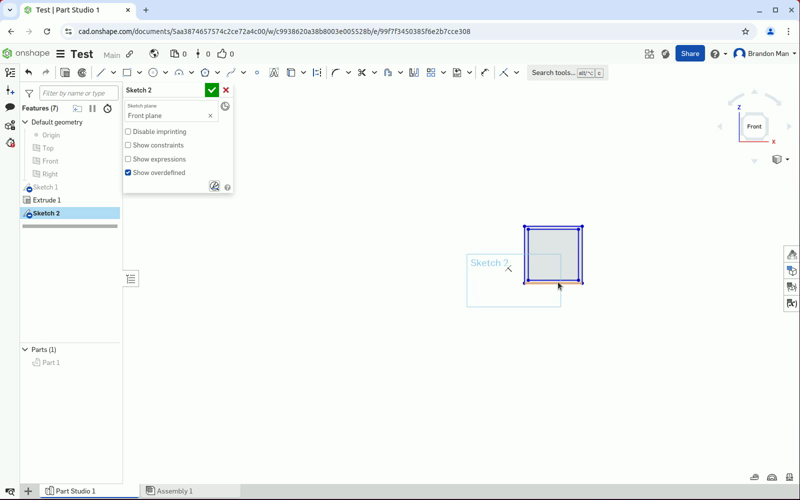
scroll(6)
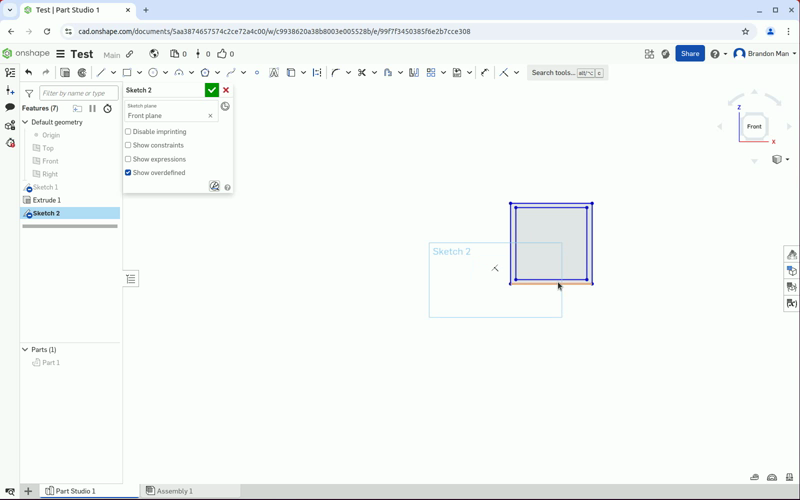
scroll(6)
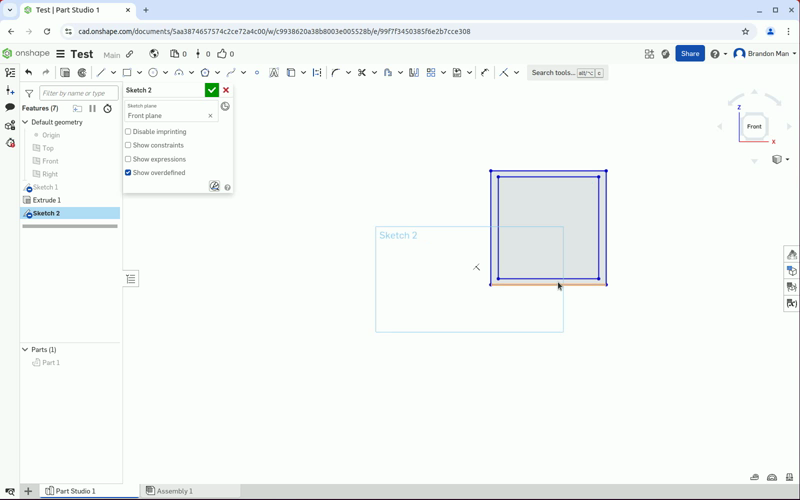
scroll(6)
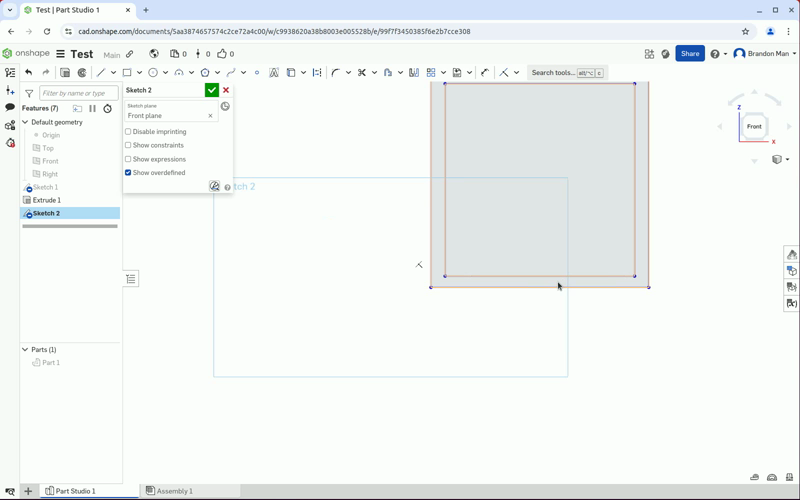
scroll(6)
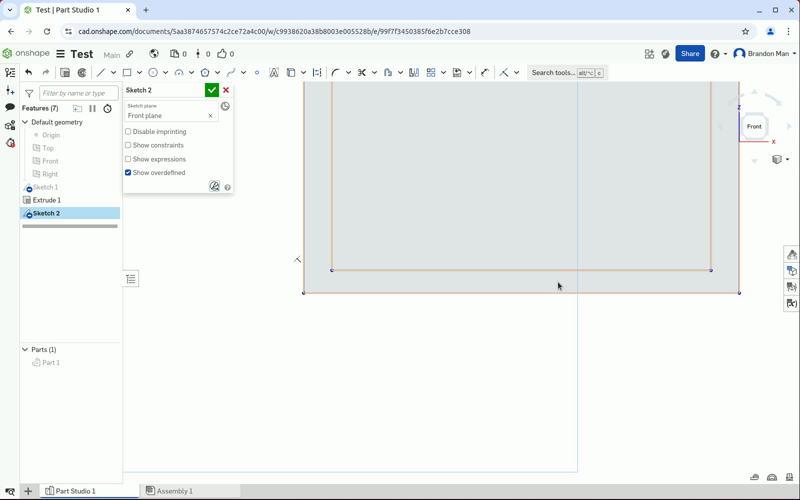
click(558, 281)
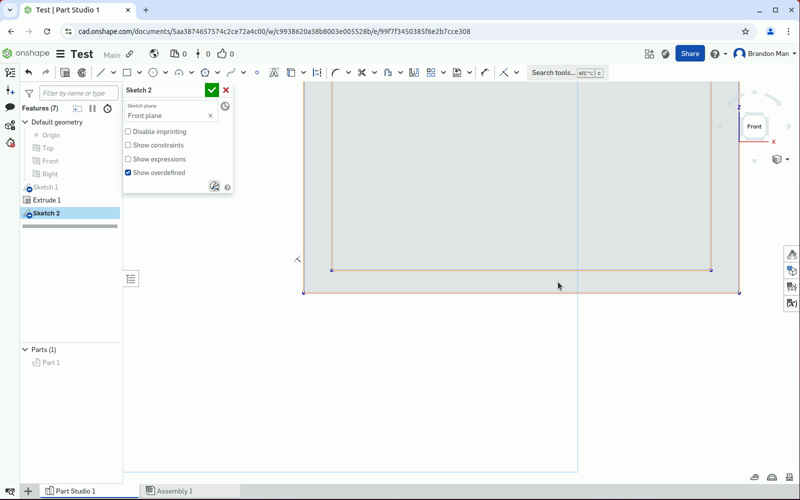
scroll(-6)
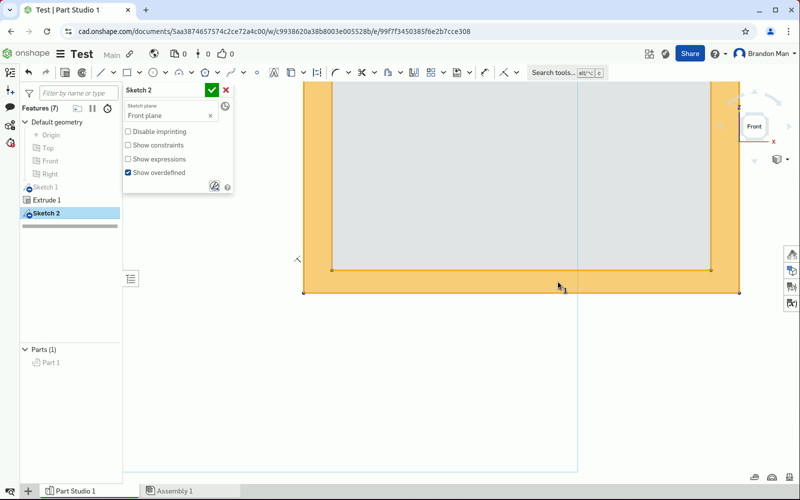
scroll(-6)
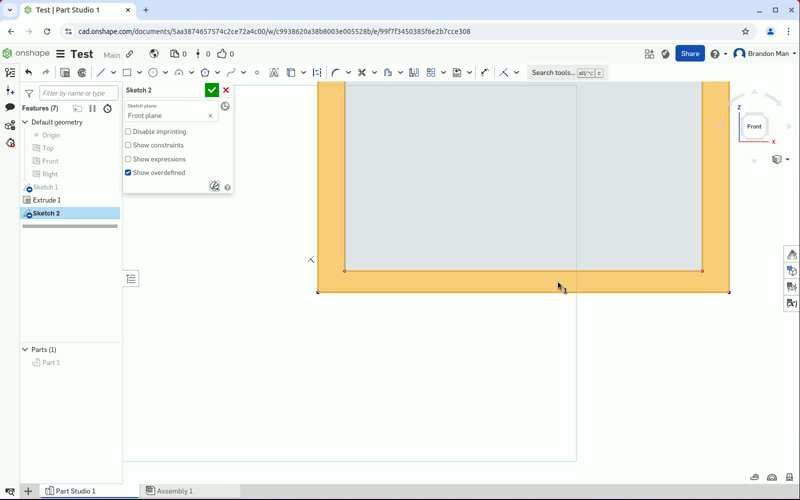
scroll(-6)
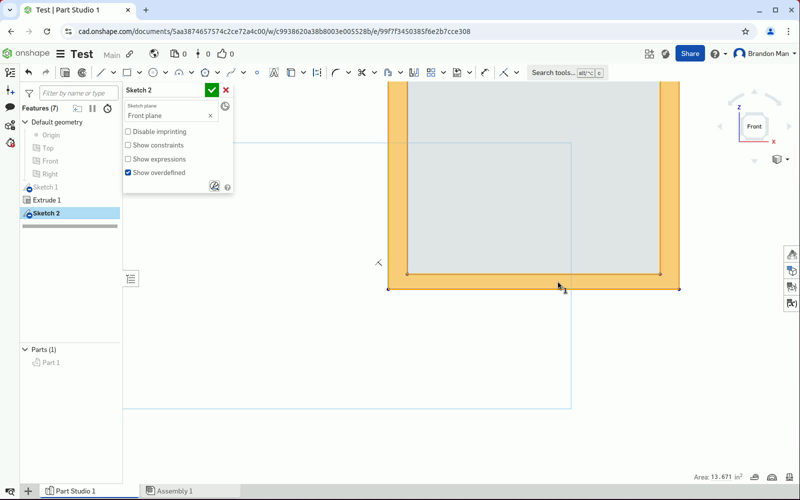
scroll(-6)
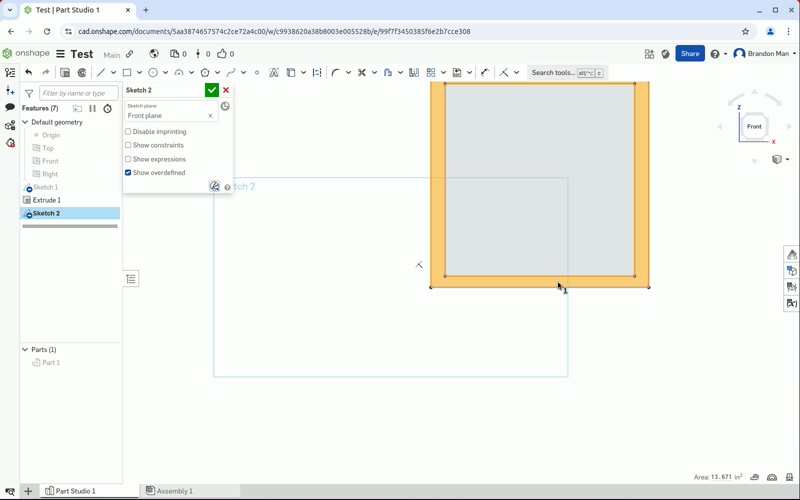
scroll(-6)
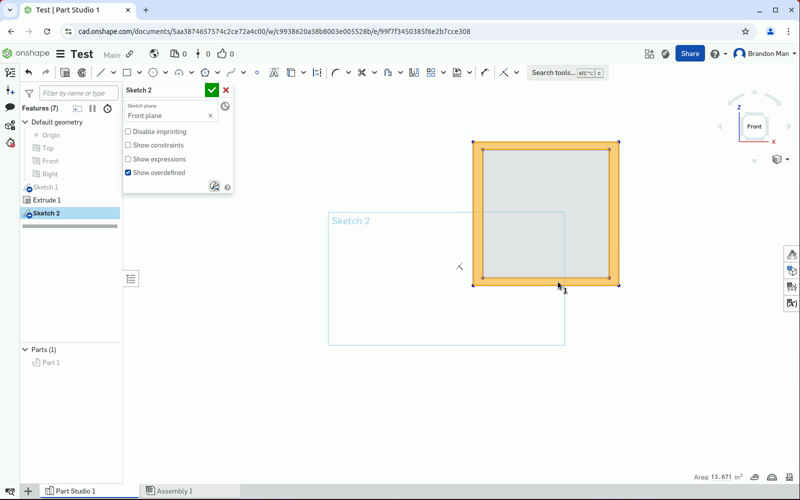
scroll(-6)
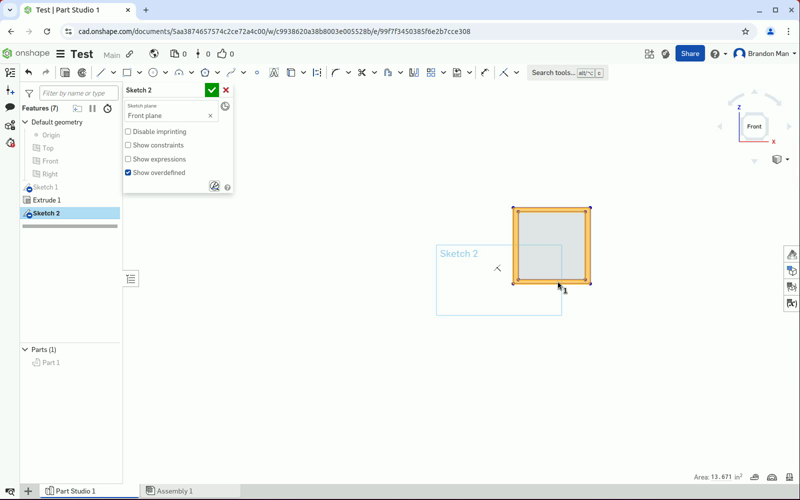
scroll(-6)
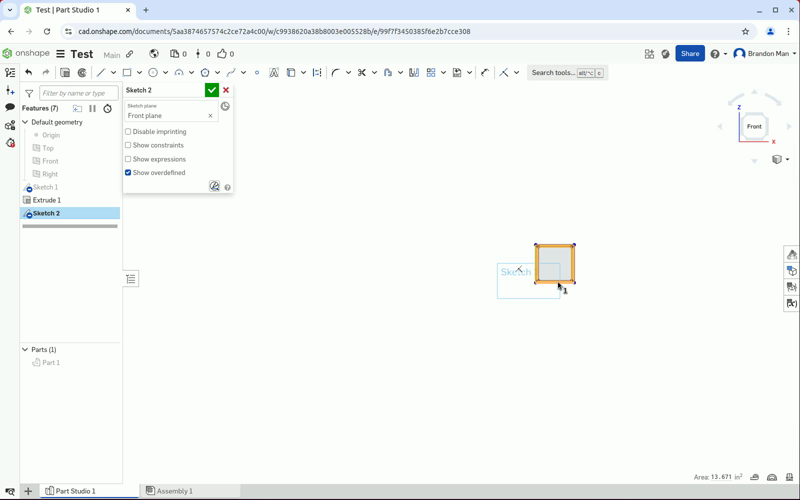
mouse_move(73, 352)
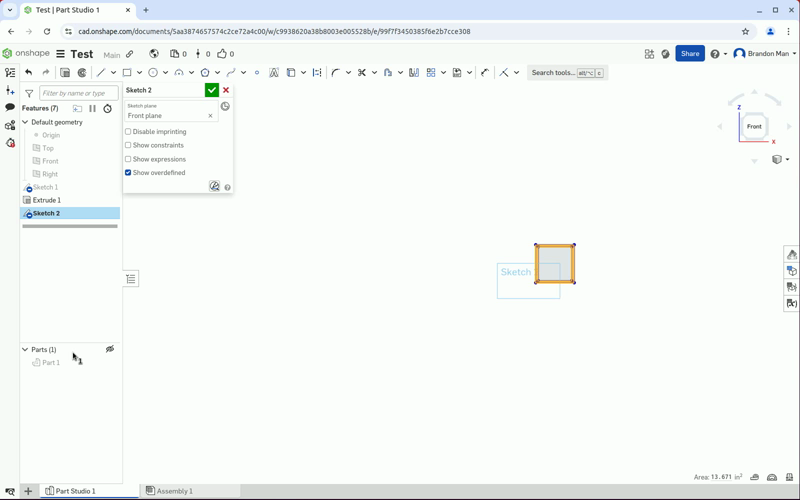
key(shift+y)
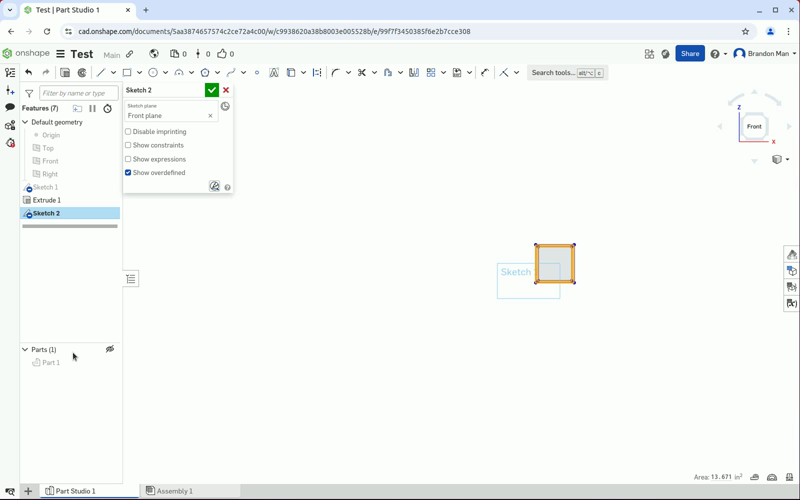
key(shift+e)
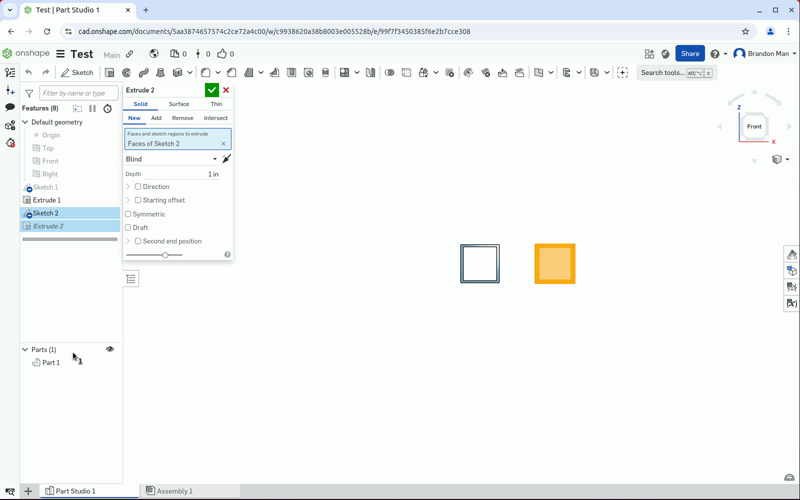
mouse_move(143, 106)
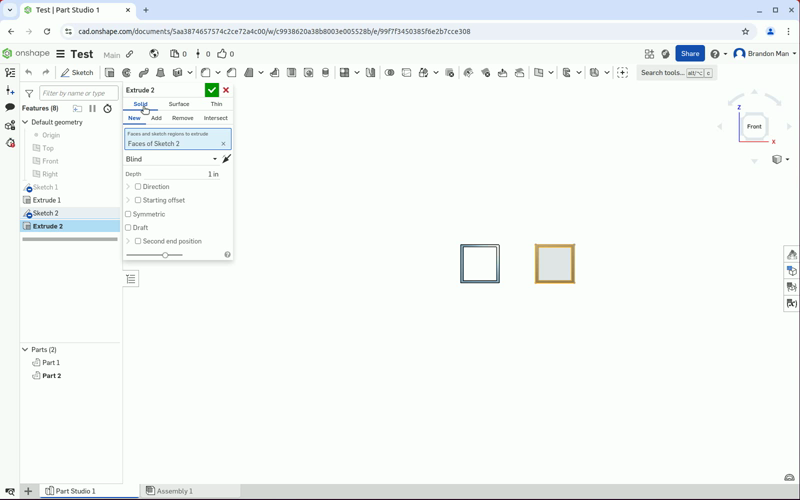
click(143, 106)
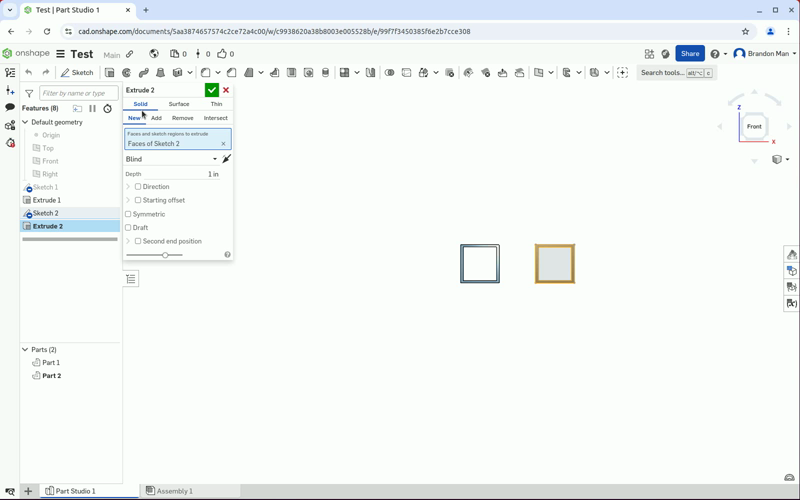
mouse_move(137, 120)
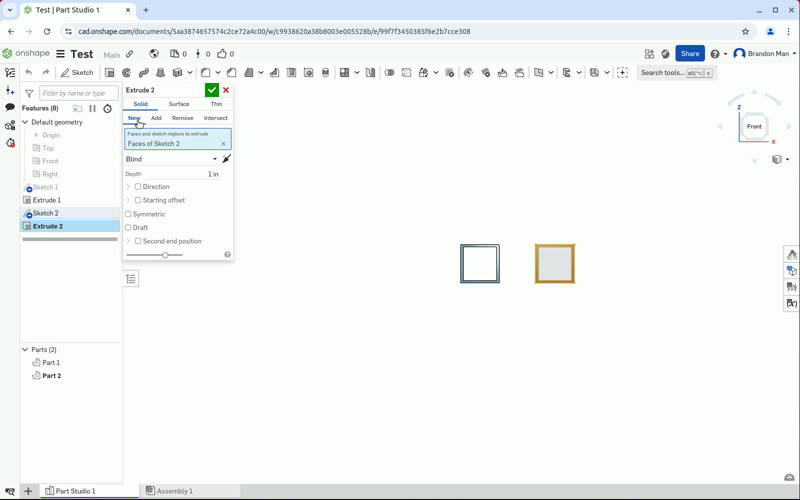
click(137, 120)
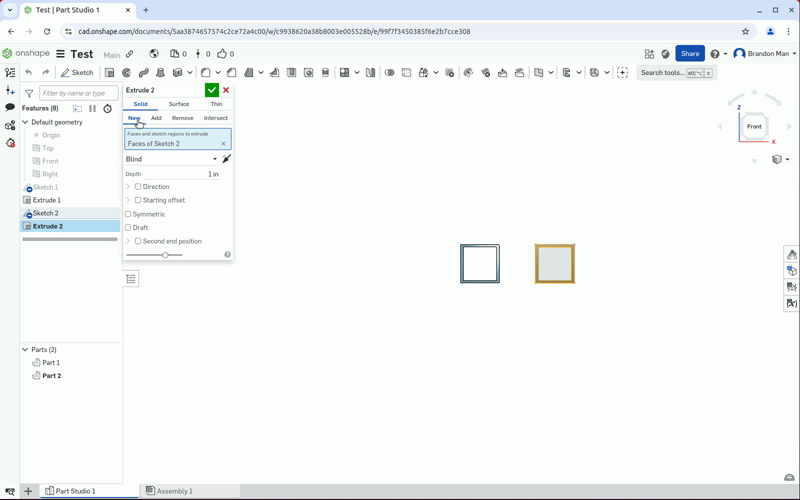
key(tab, 4)
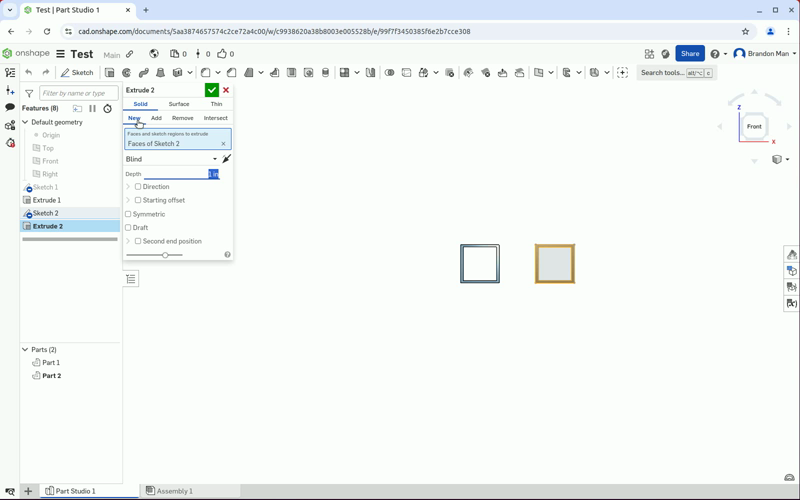
text(15.405)
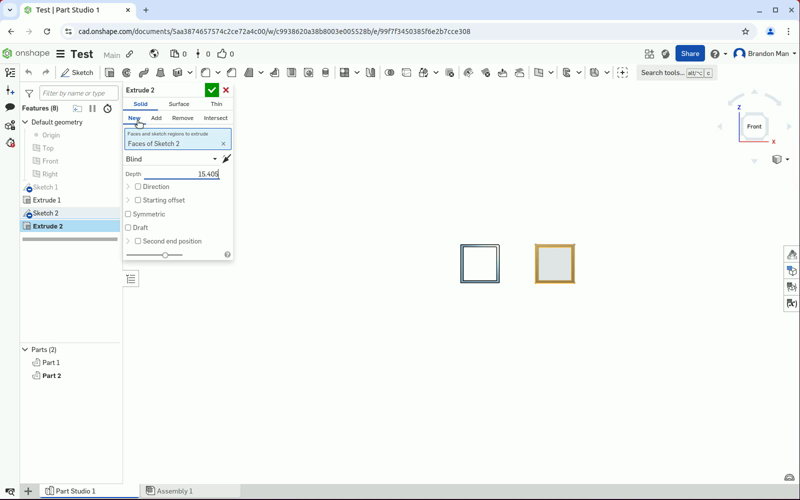
key(enter)
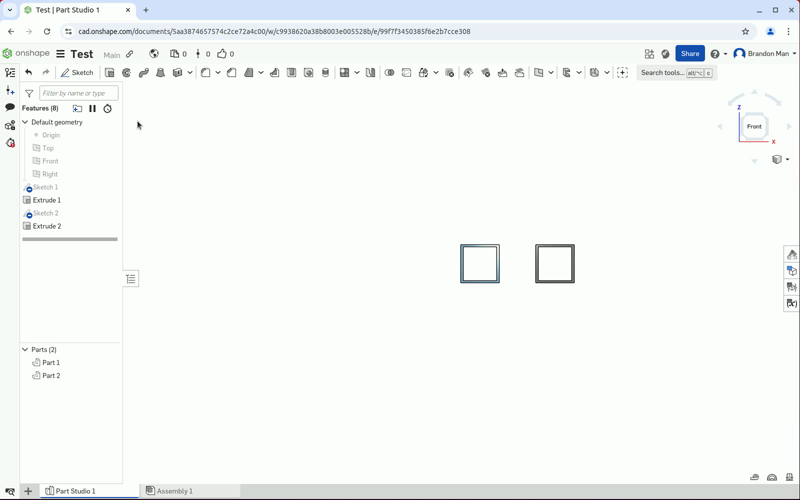
key(shift+h)
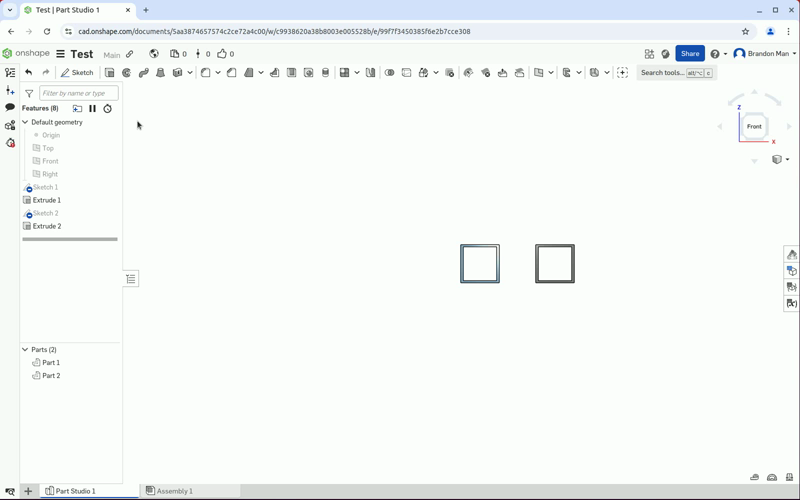
key(shift+h)
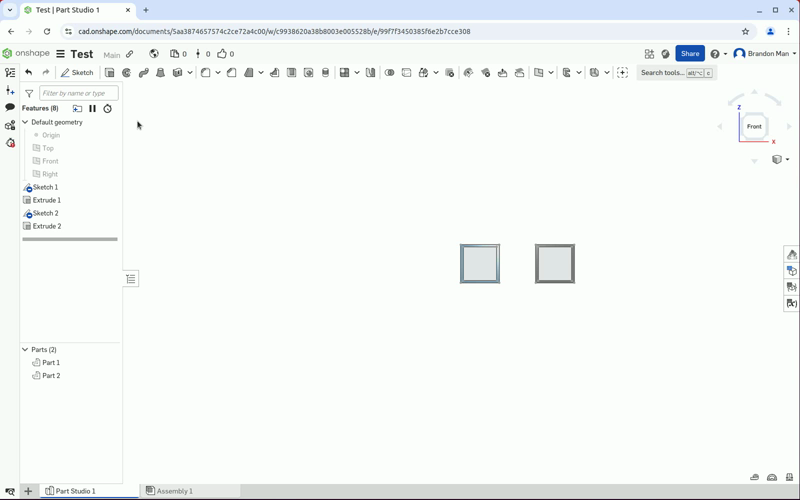
key(shift+7)
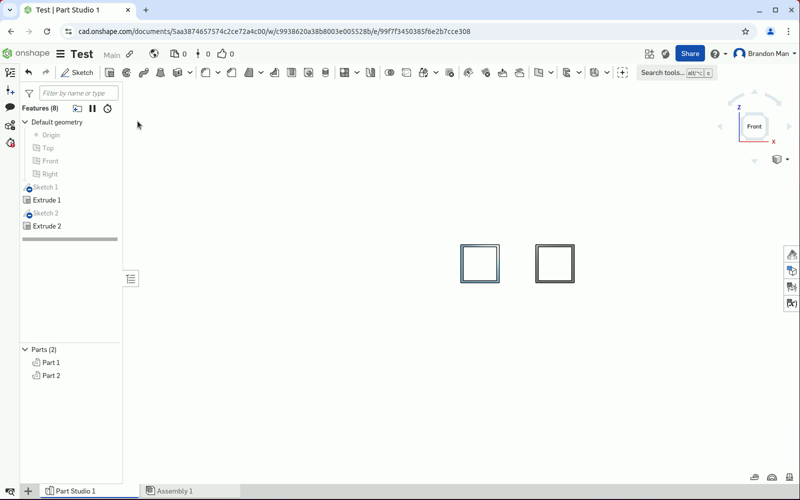
key(left, 2)
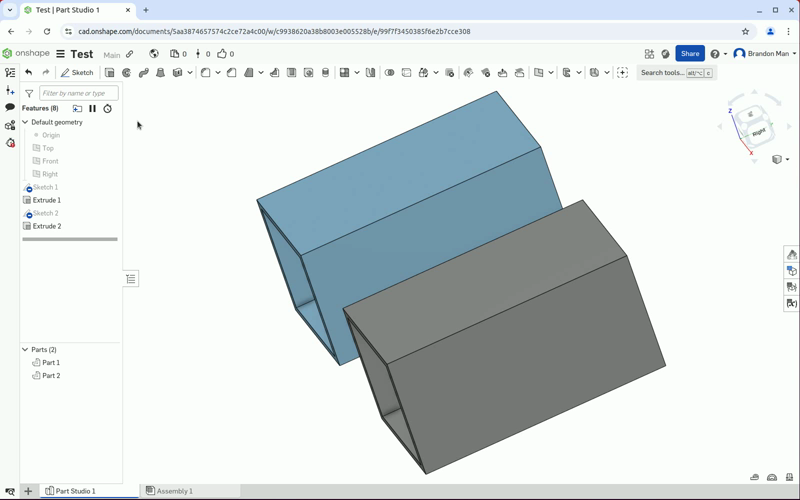
key(down, 2)
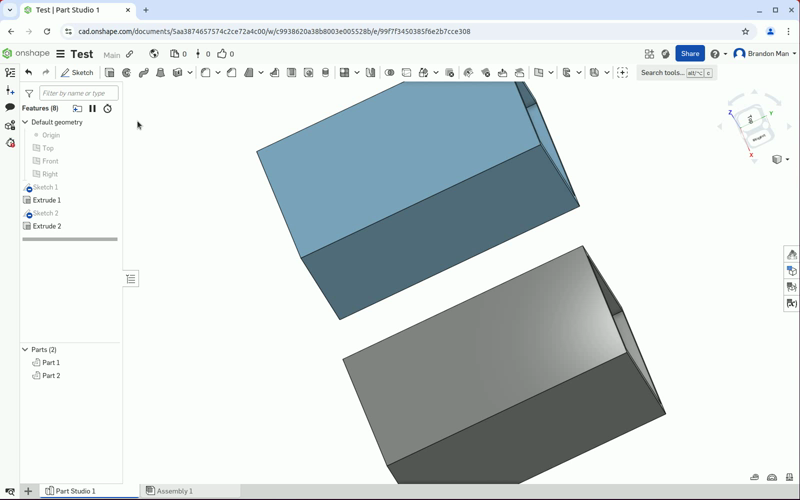
key(up, 2)
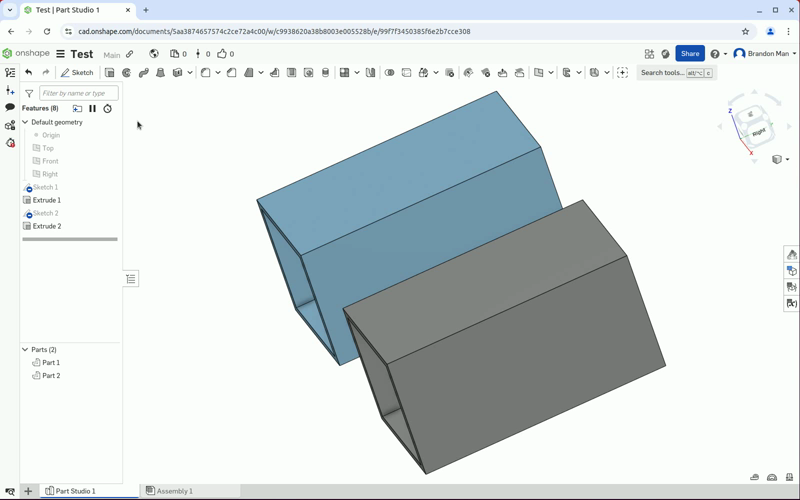
key(right, 2)
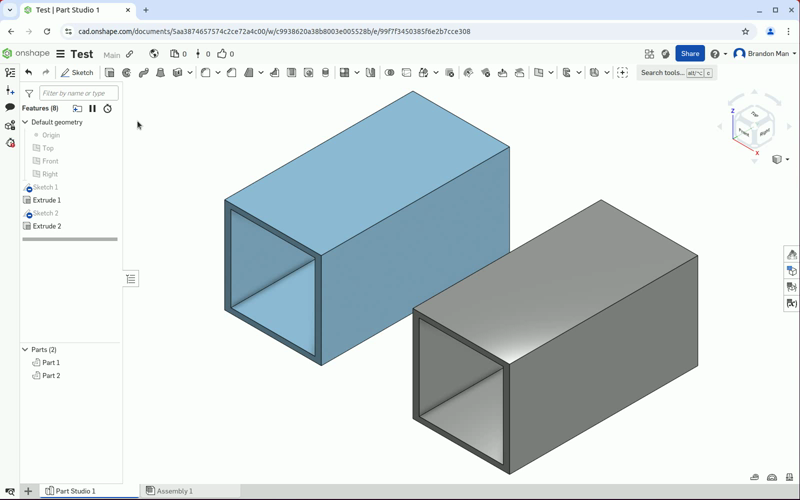
mouse_move(73, 189)
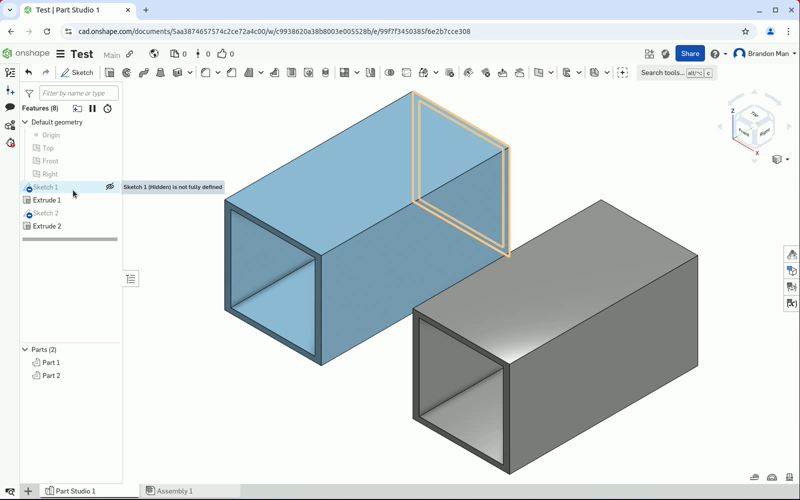
click(73, 189)